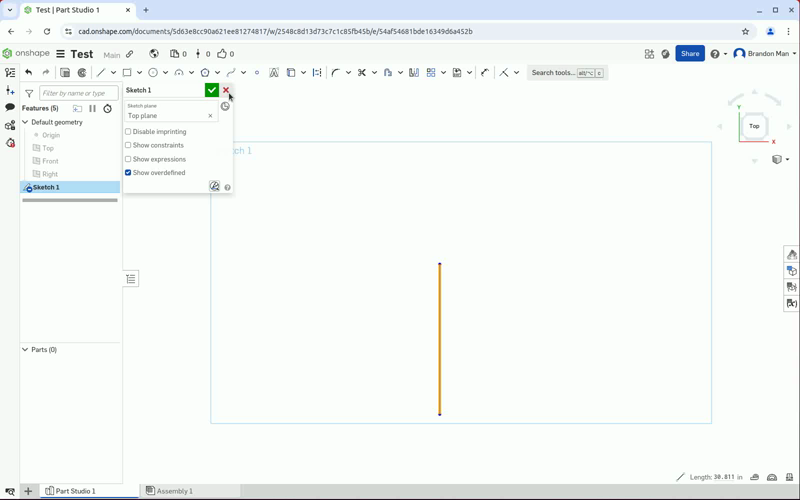
key(shift+h)
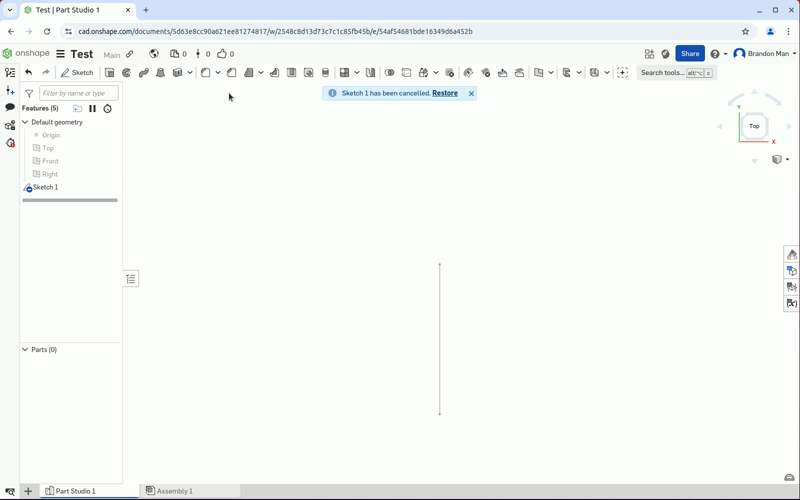
key(shift+s)
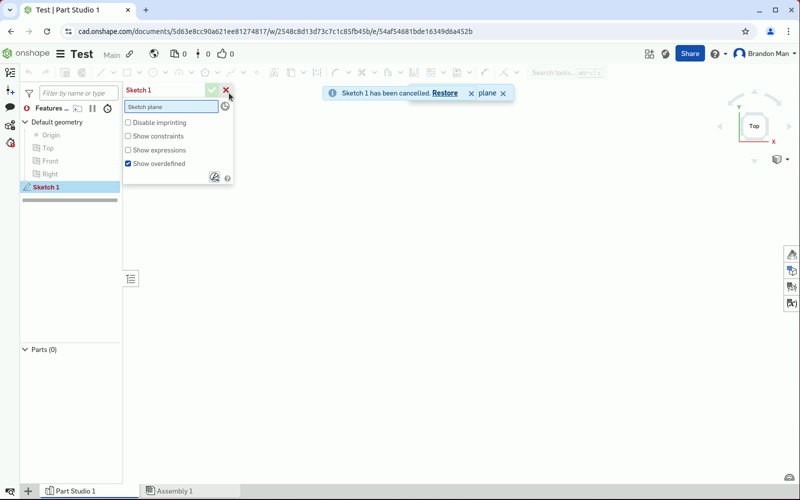
mouse_move(73, 150)
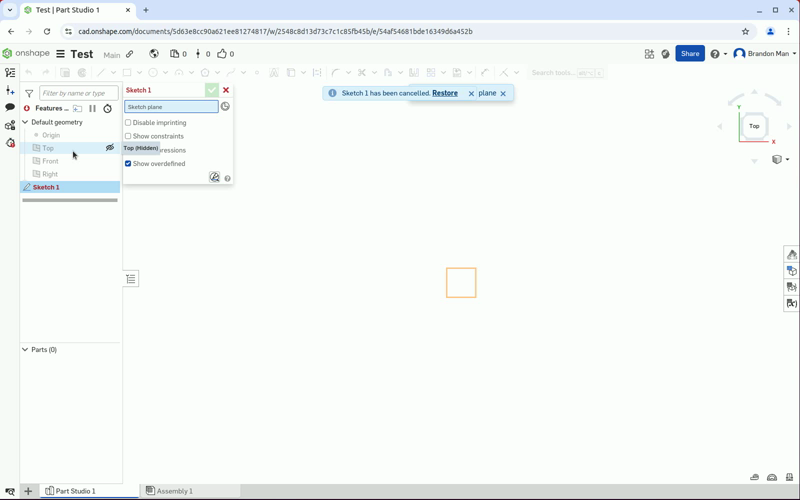
click(73, 150)
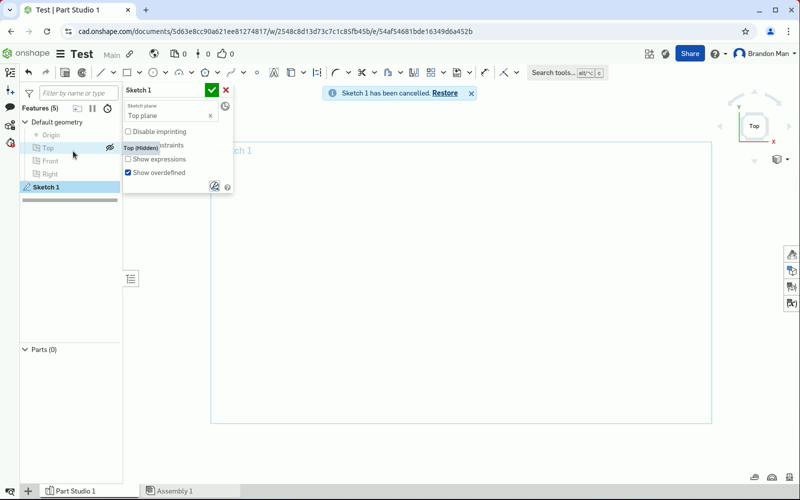
mouse_move(73, 352)
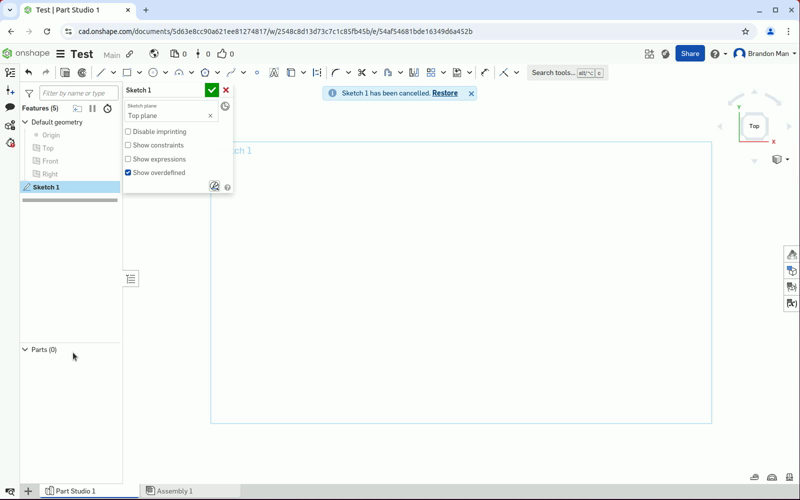
key(y)
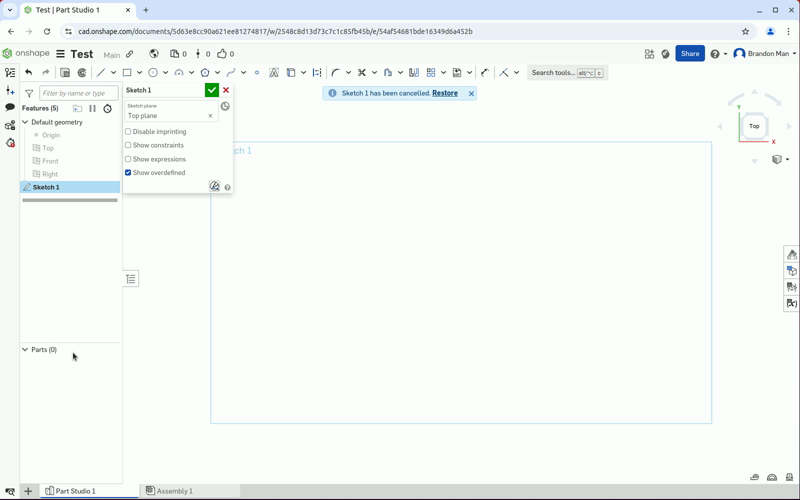
key(l)
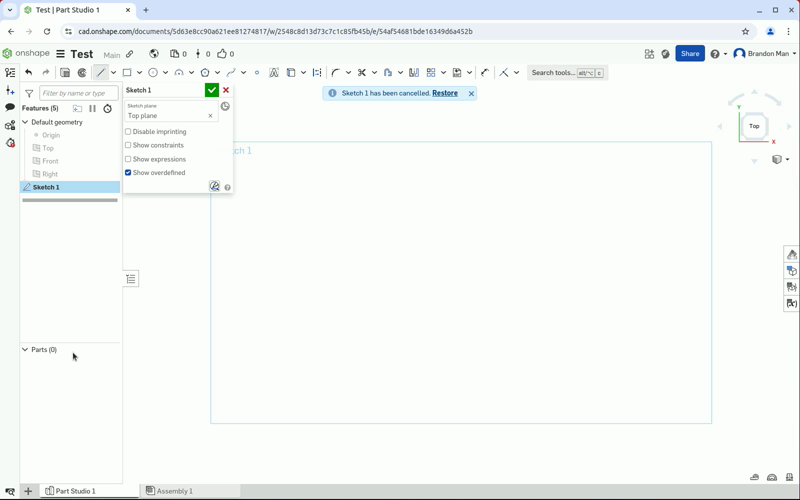
key_down(shift)
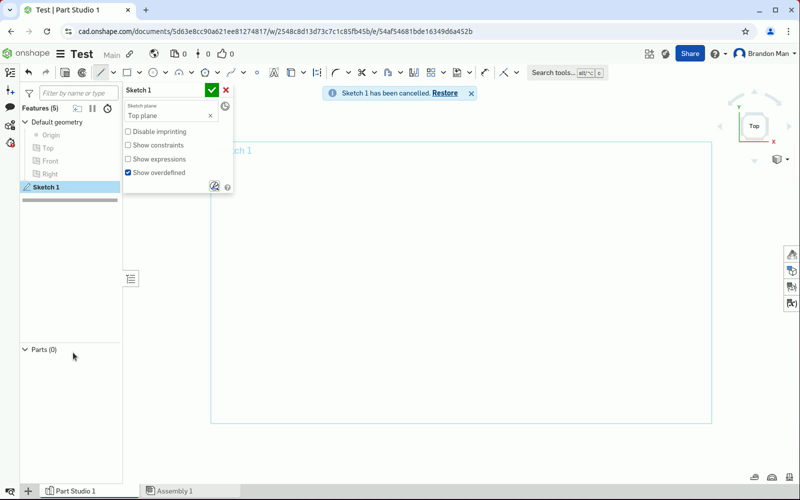
mouse_move(460, 282)
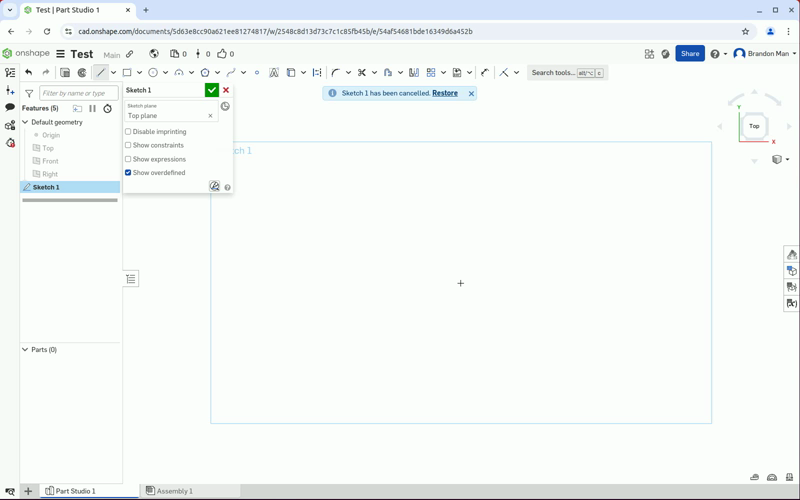
click(460, 282)
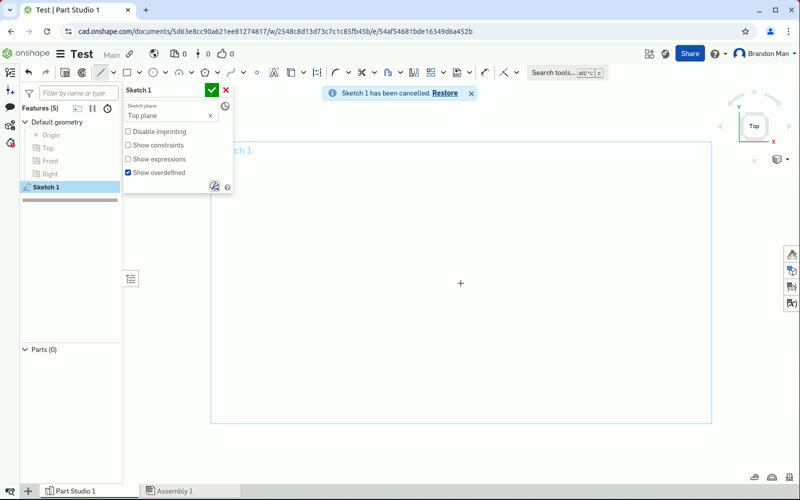
key_up(shift)
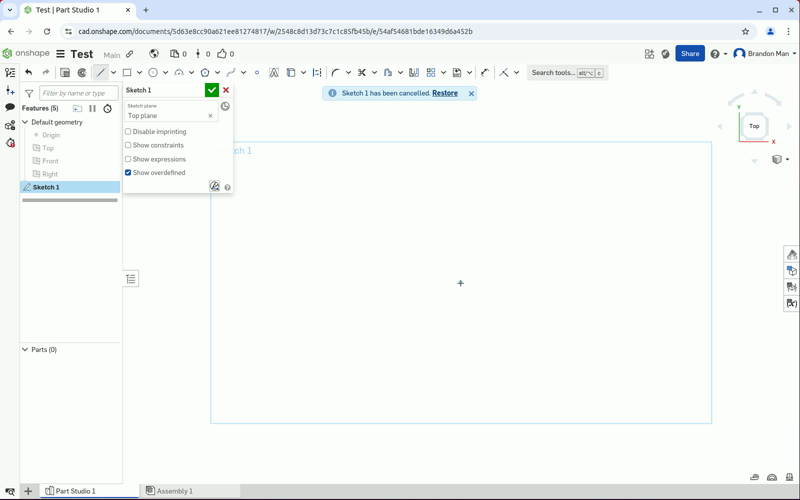
key_down(shift)
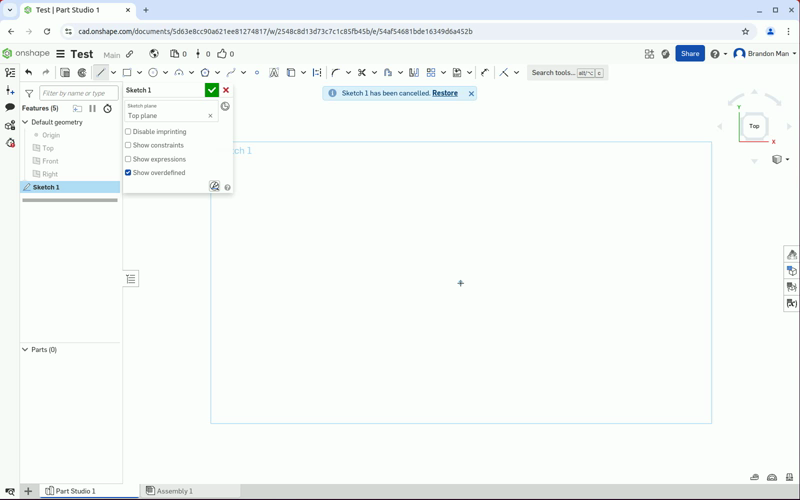
mouse_move(490, 282)
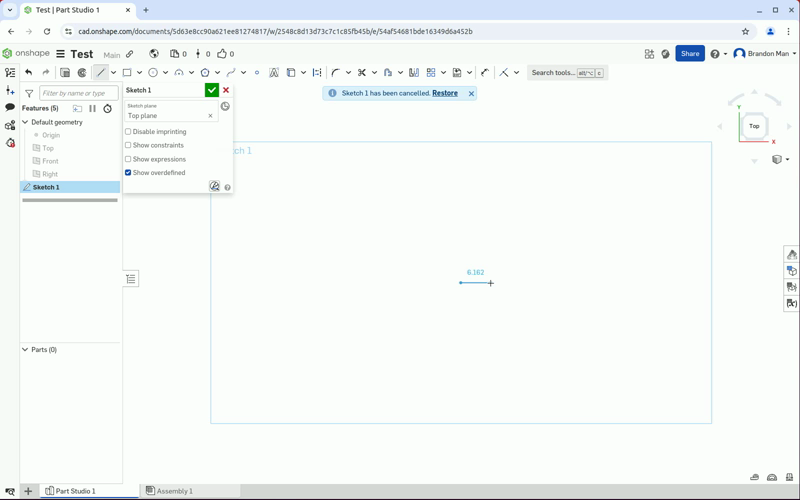
mouse_move(498, 282)
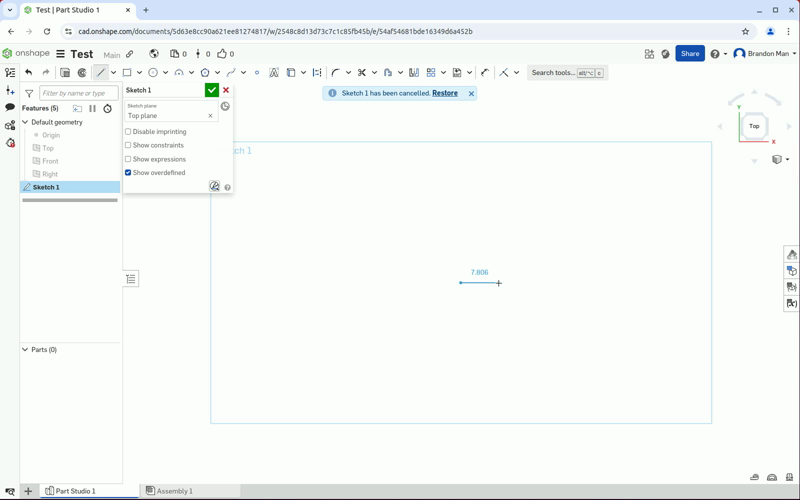
click(498, 282)
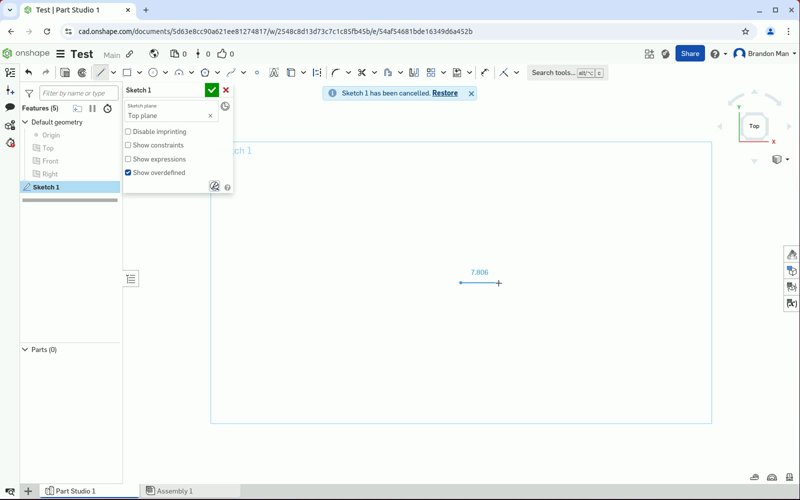
key_up(shift)
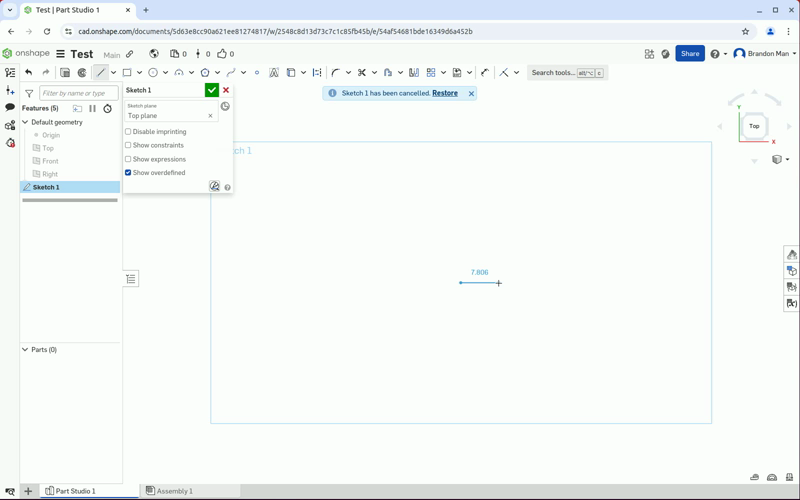
key_down(shift)
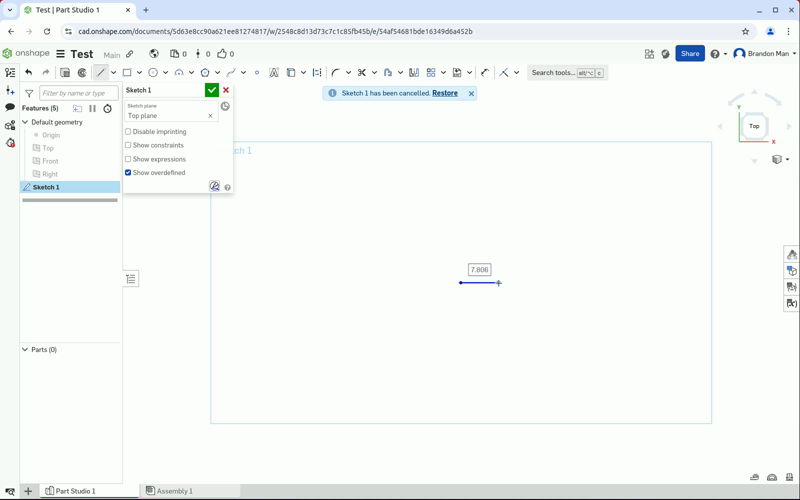
mouse_move(528, 282)
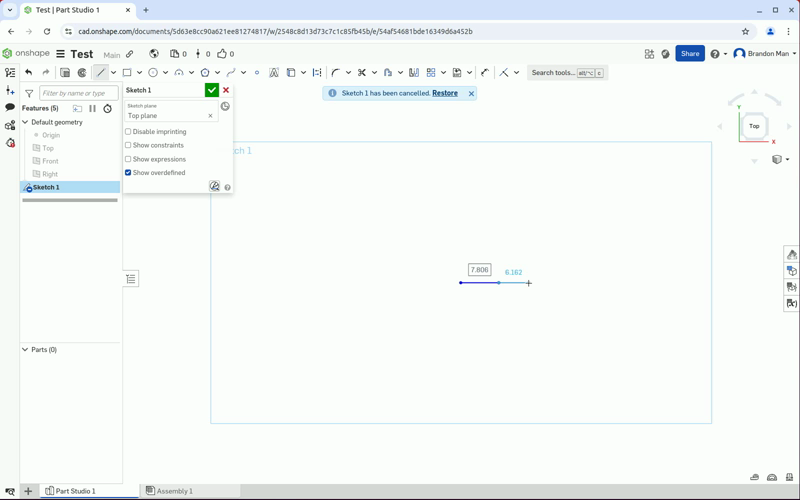
mouse_move(498, 245)
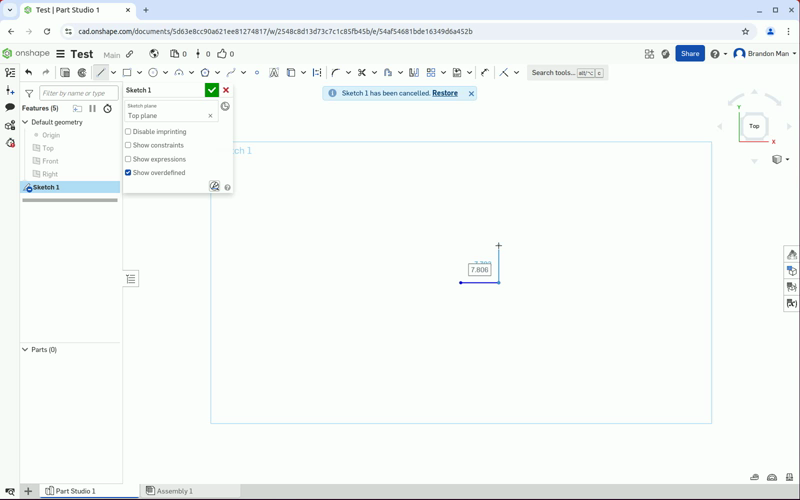
click(498, 245)
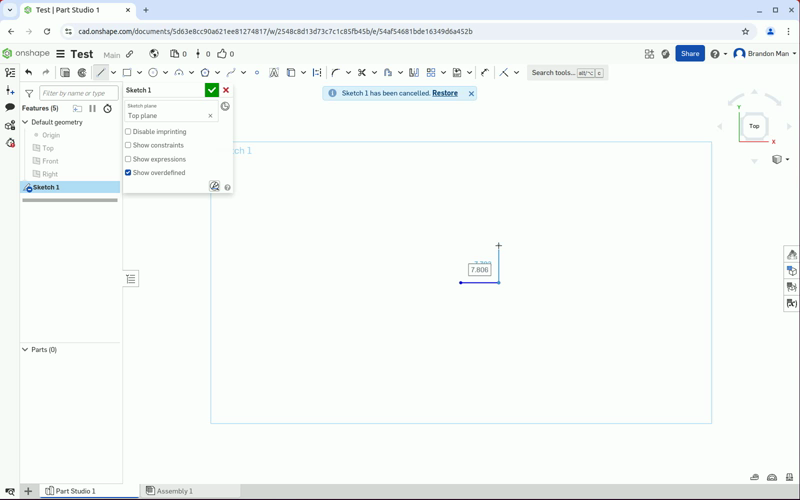
key_up(shift)
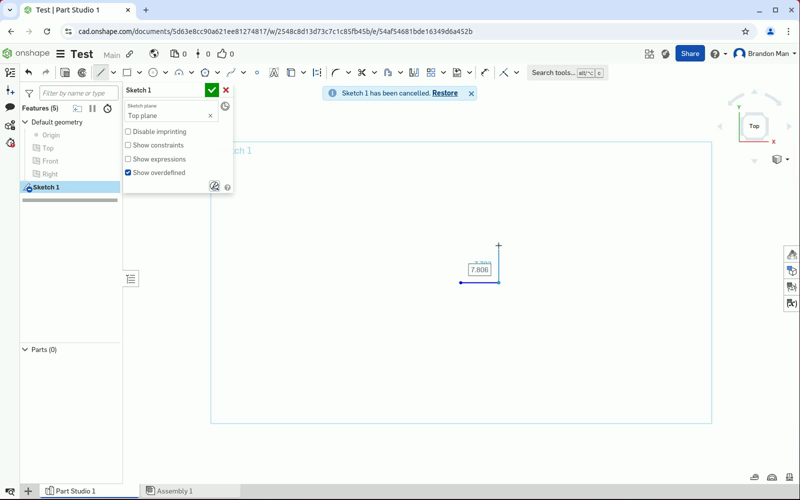
key_down(shift)
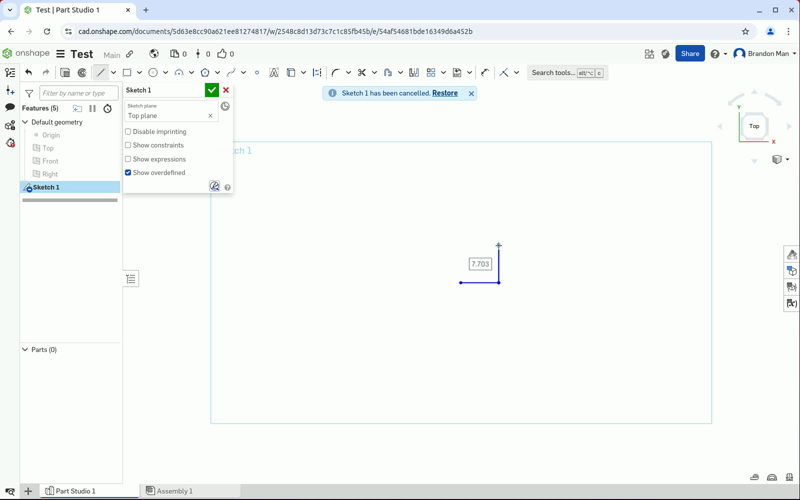
mouse_move(573, 245)
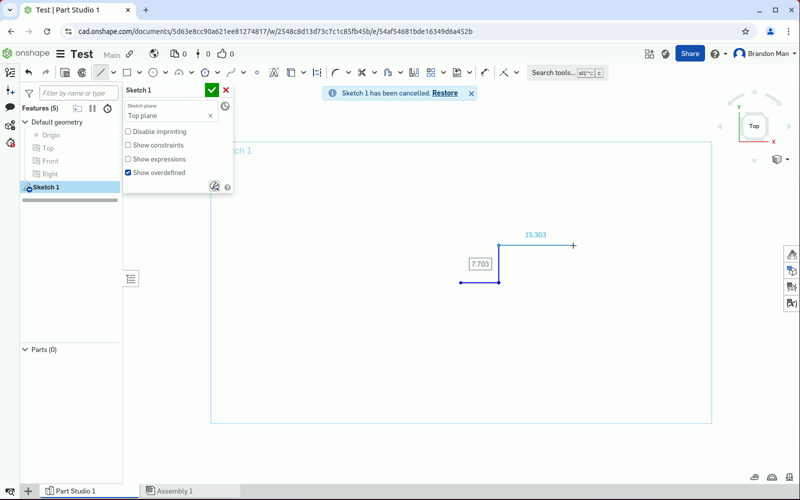
click(573, 245)
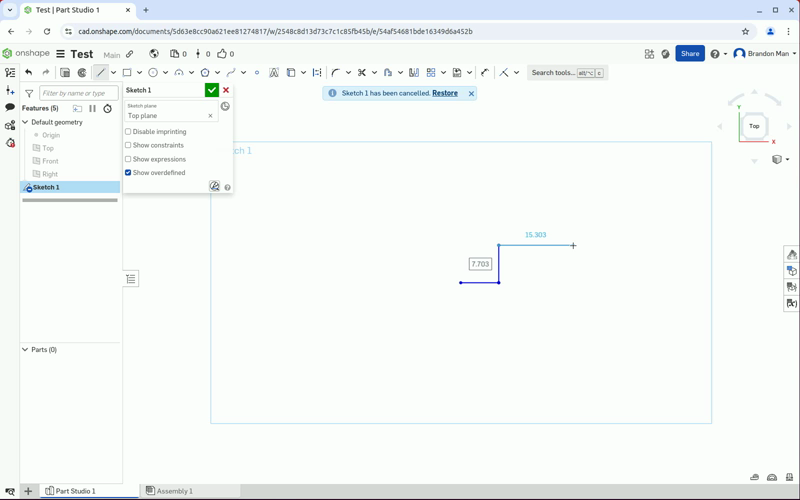
key_up(shift)
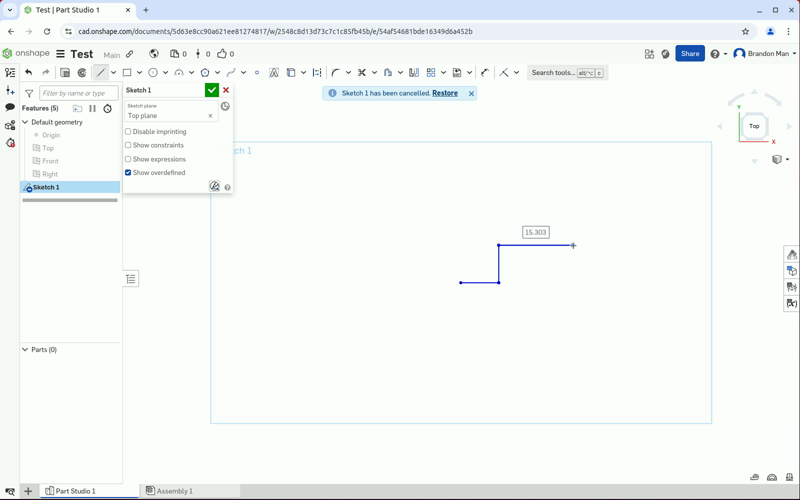
key_down(shift)
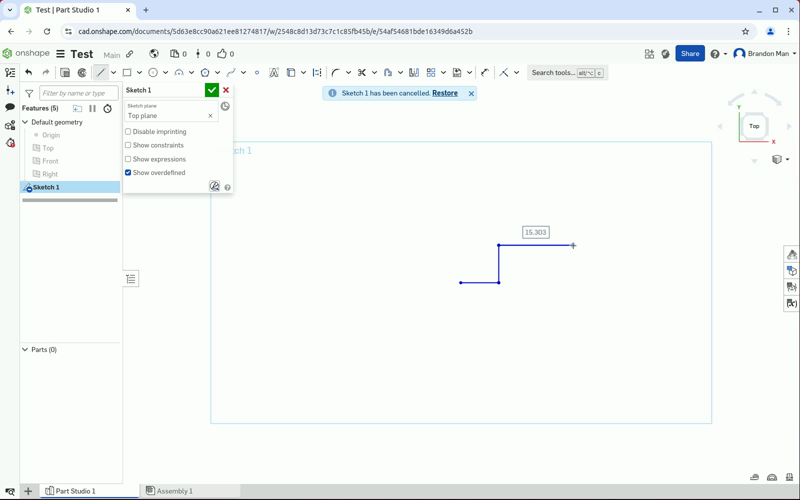
mouse_move(589, 245)
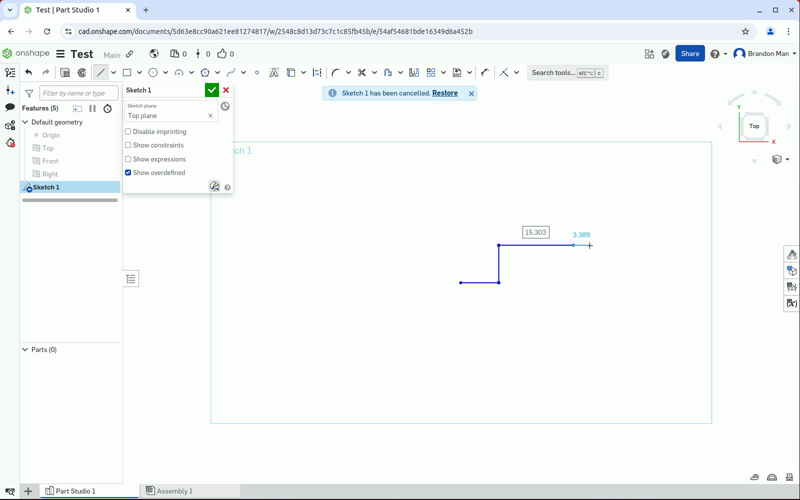
mouse_move(573, 208)
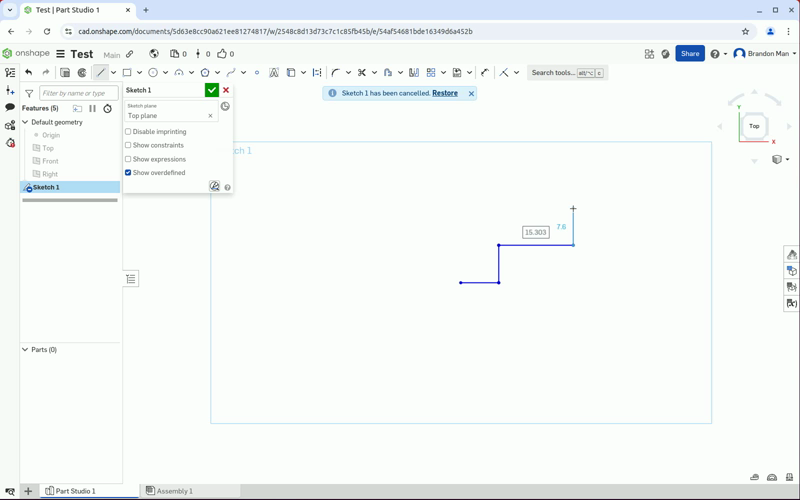
click(573, 208)
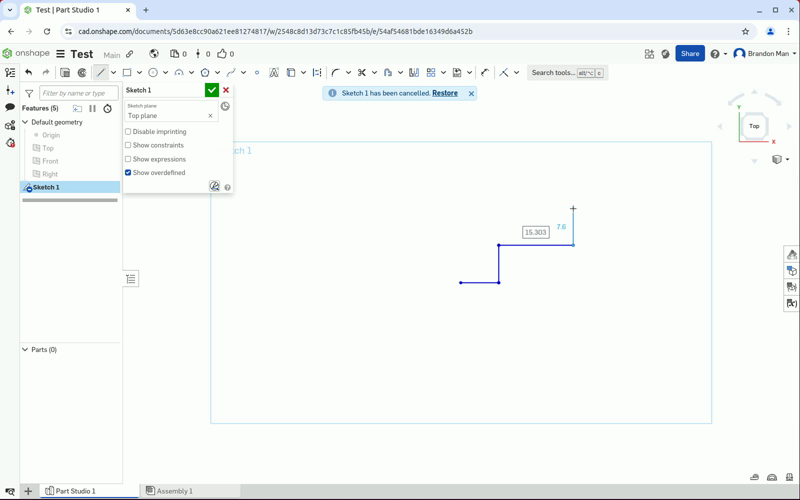
key_up(shift)
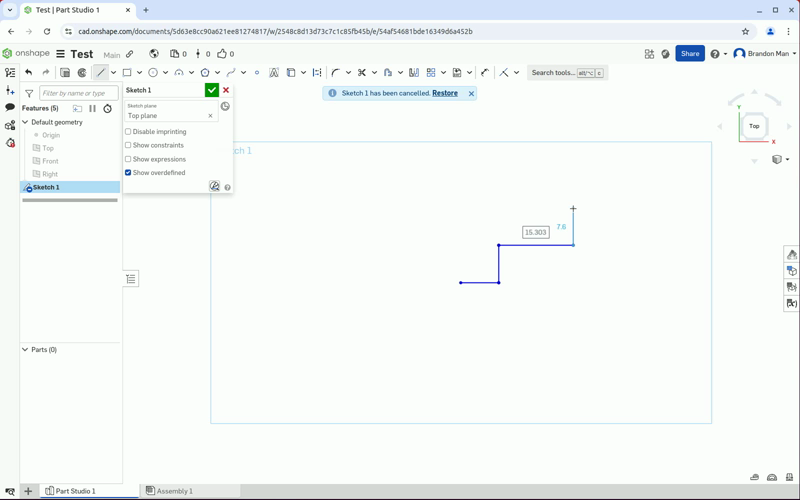
key_down(shift)
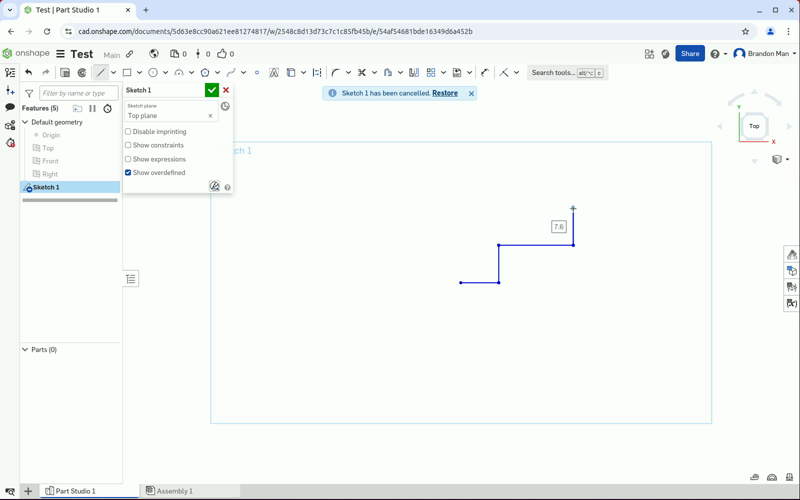
mouse_move(460, 208)
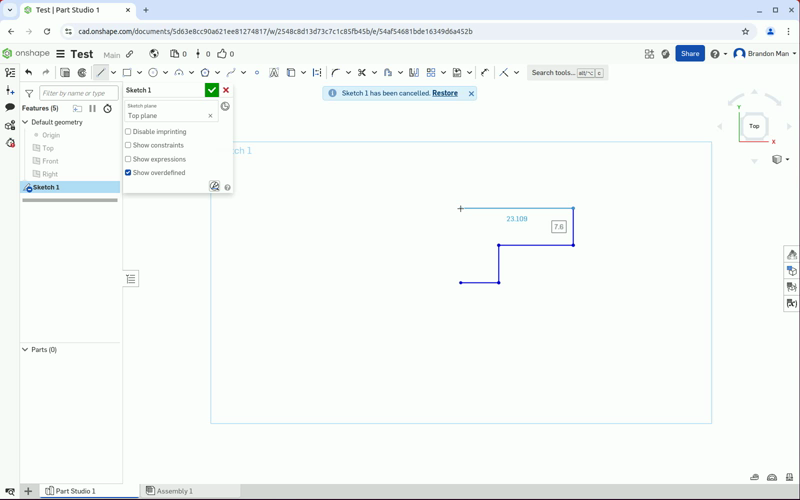
click(460, 208)
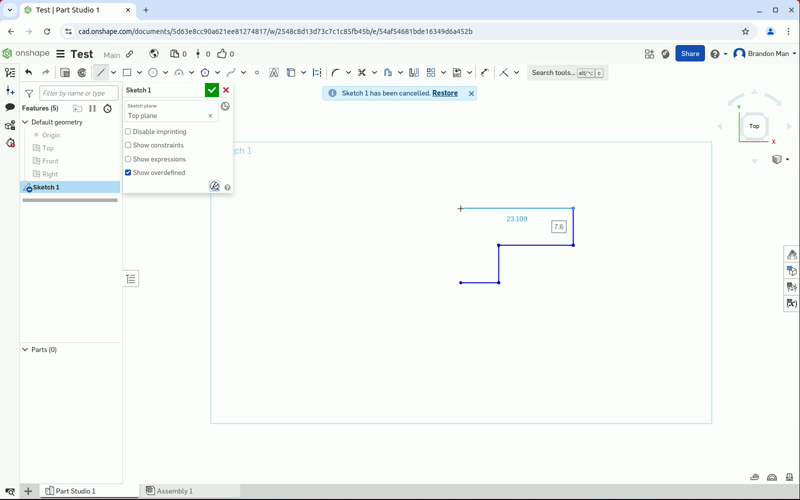
key_up(shift)
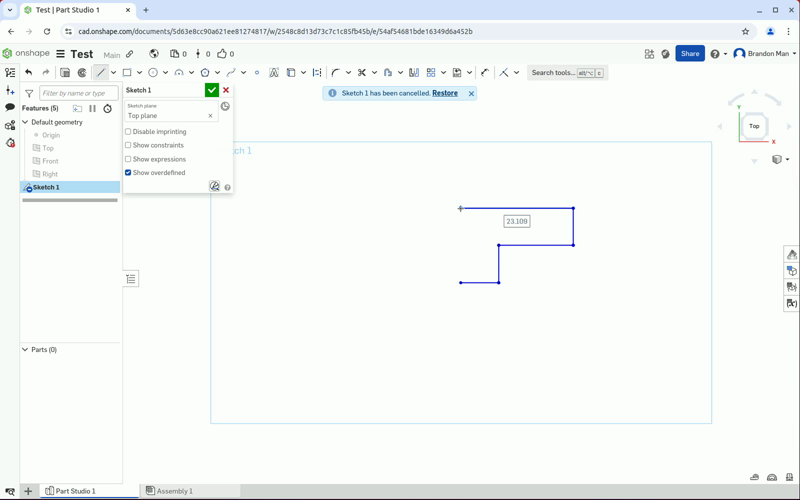
key_down(shift)
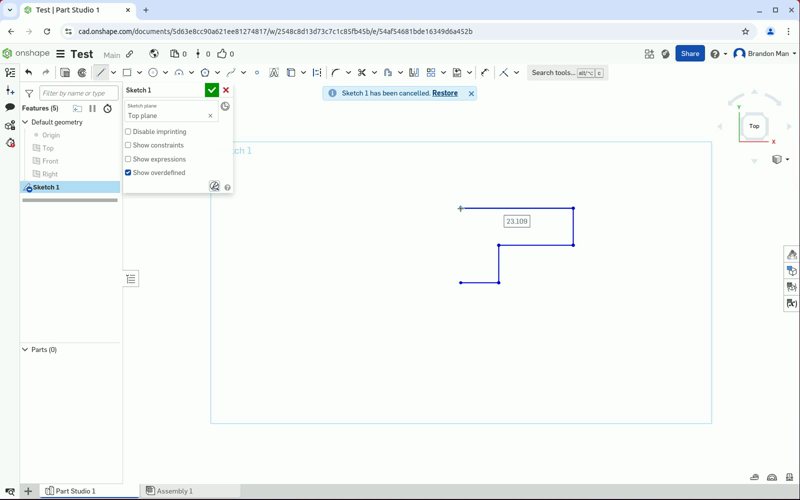
mouse_move(460, 282)
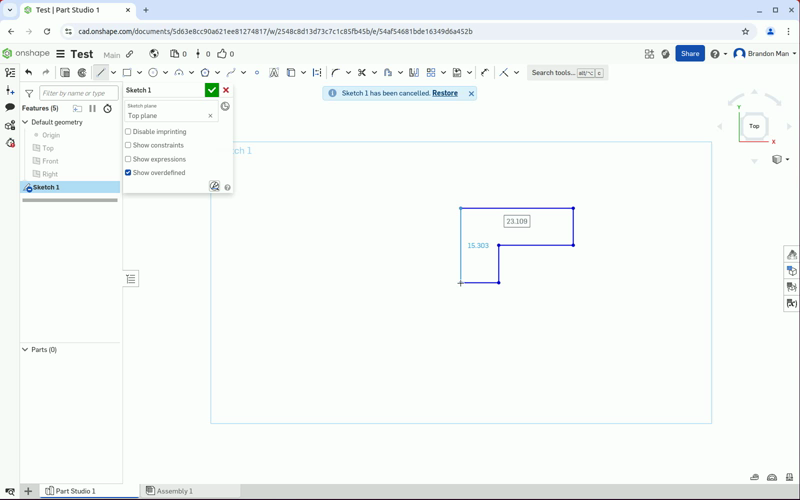
key_up(shift)
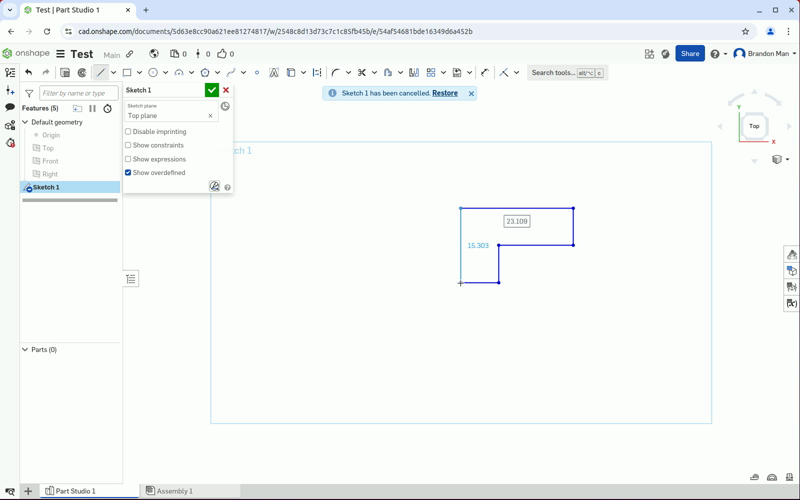
click(460, 282)
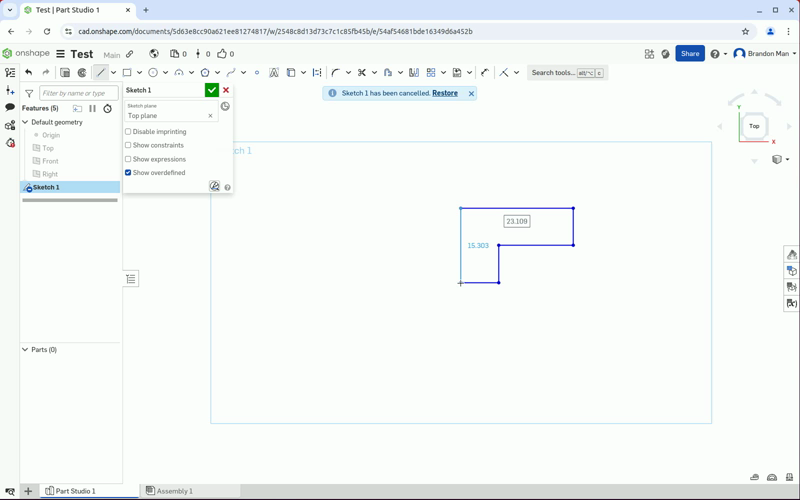
key(esc)
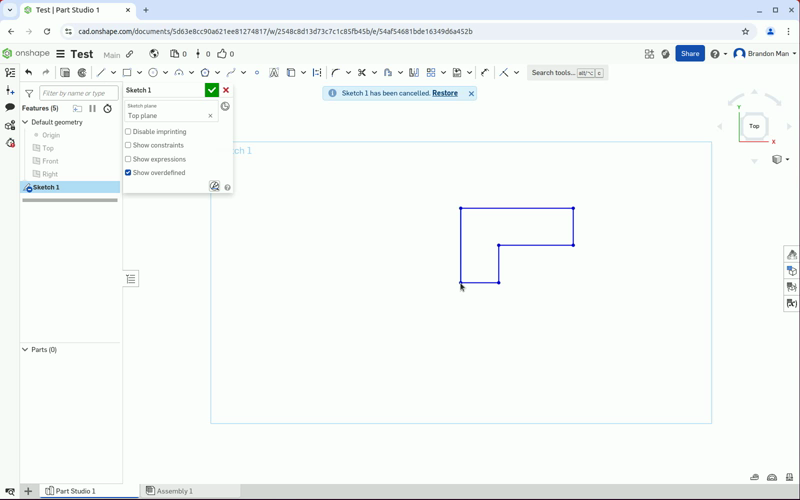
mouse_move(496, 223)
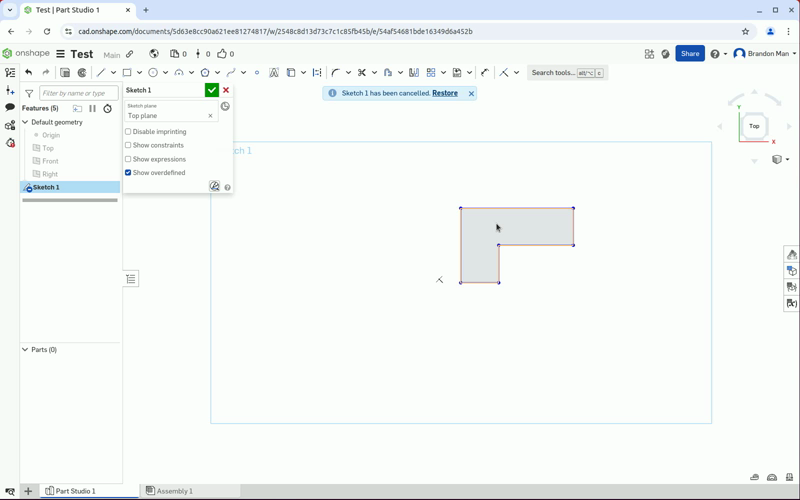
click(496, 223)
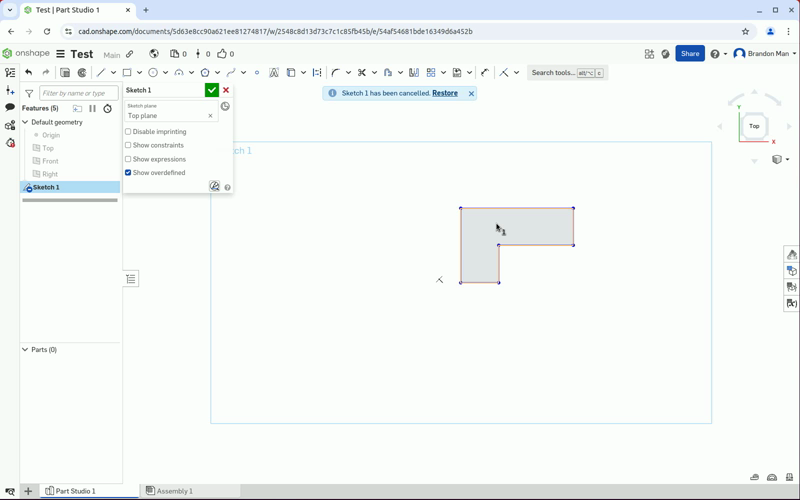
mouse_move(73, 352)
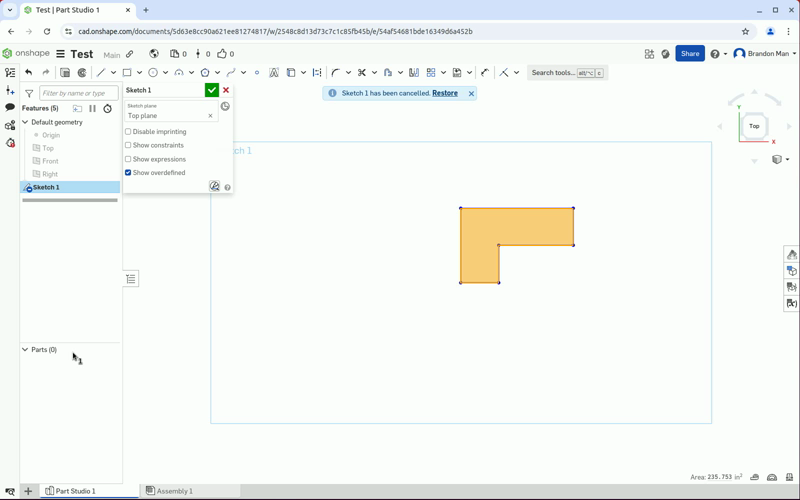
key(shift+y)
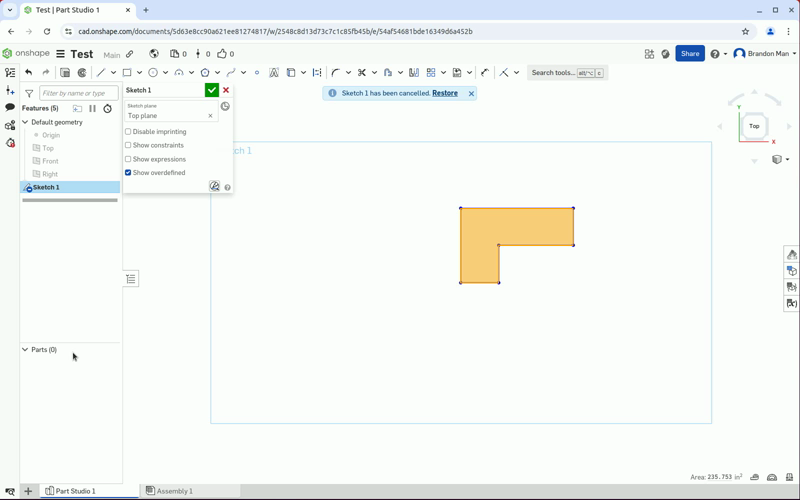
key(shift+e)
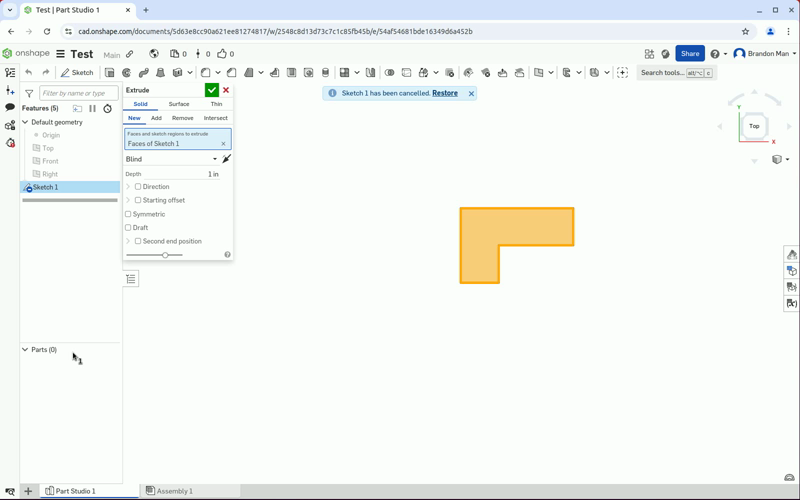
mouse_move(143, 106)
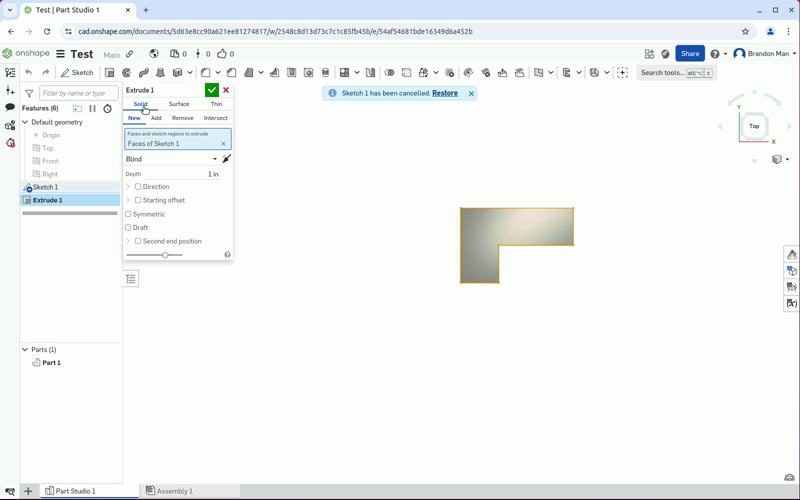
click(143, 106)
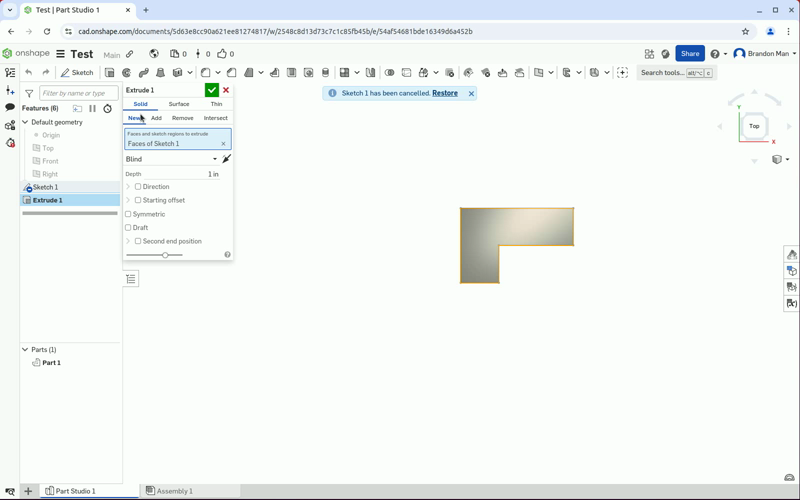
mouse_move(137, 120)
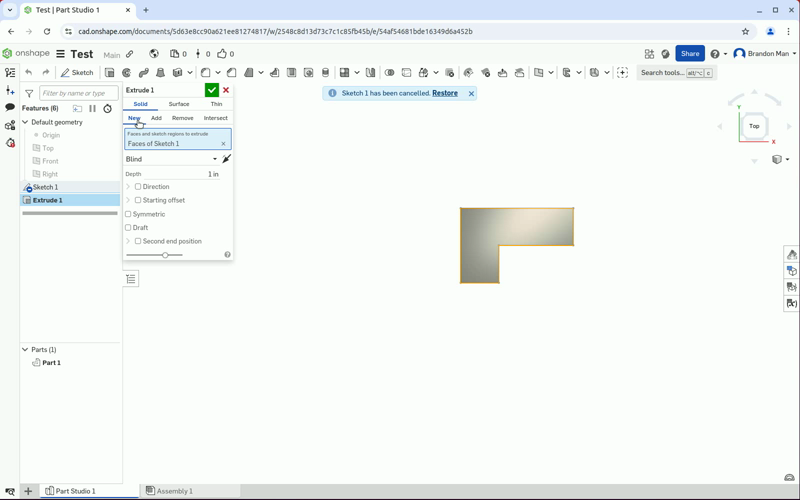
click(137, 120)
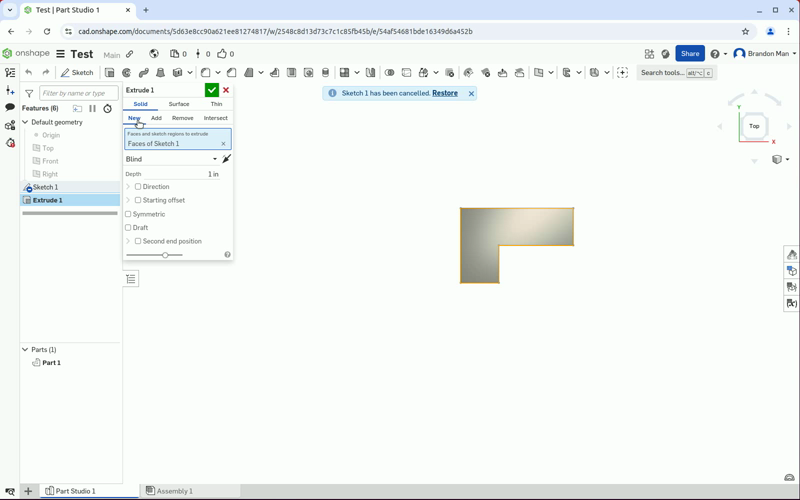
key(tab, 4)
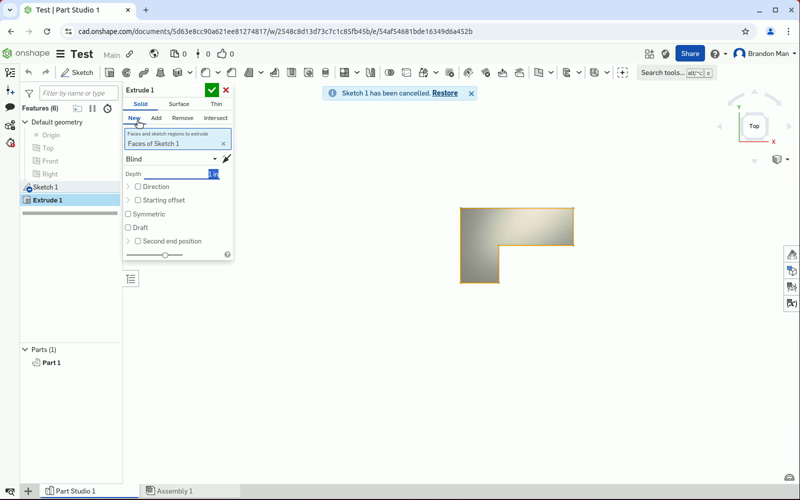
text(15.405)
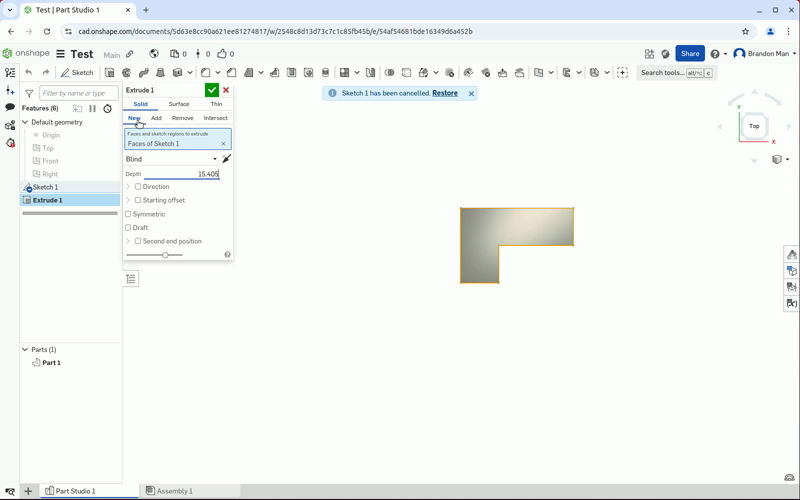
key(enter)
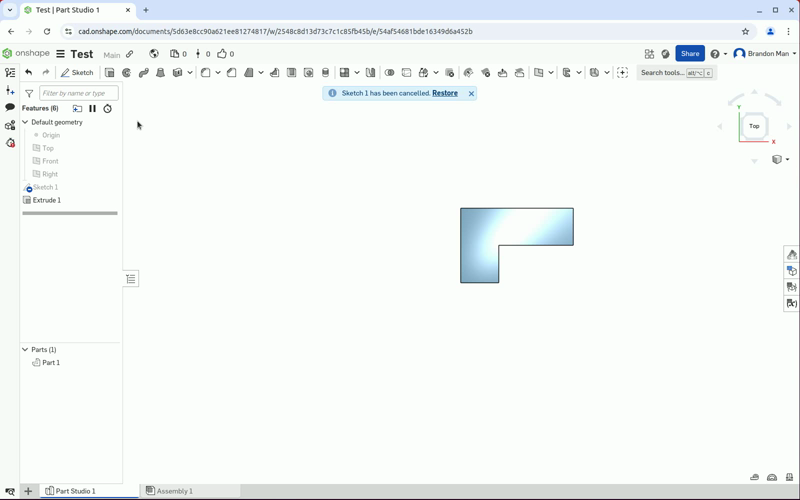
key(shift+h)
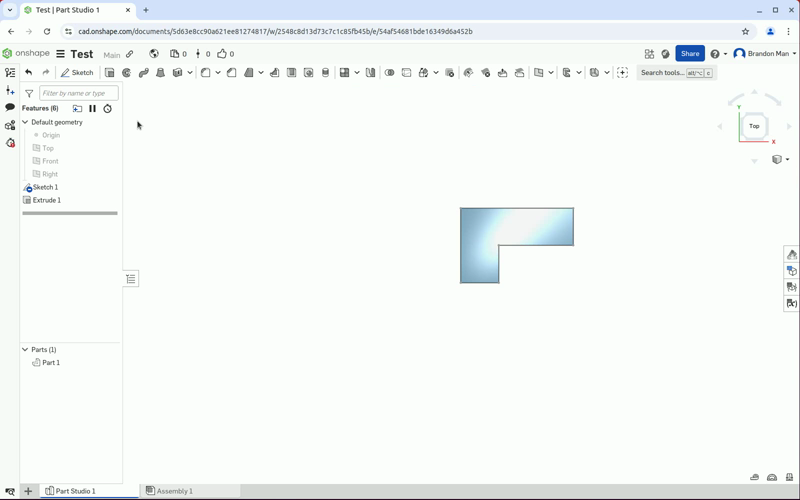
key(shift+h)
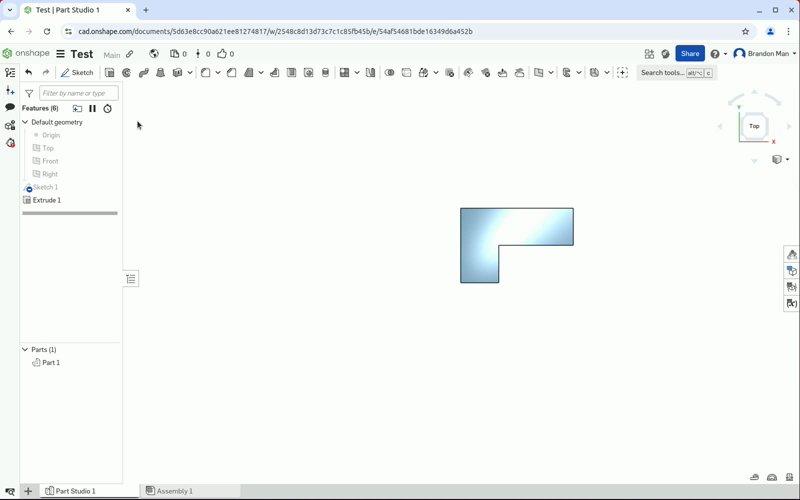
mouse_move(73, 189)
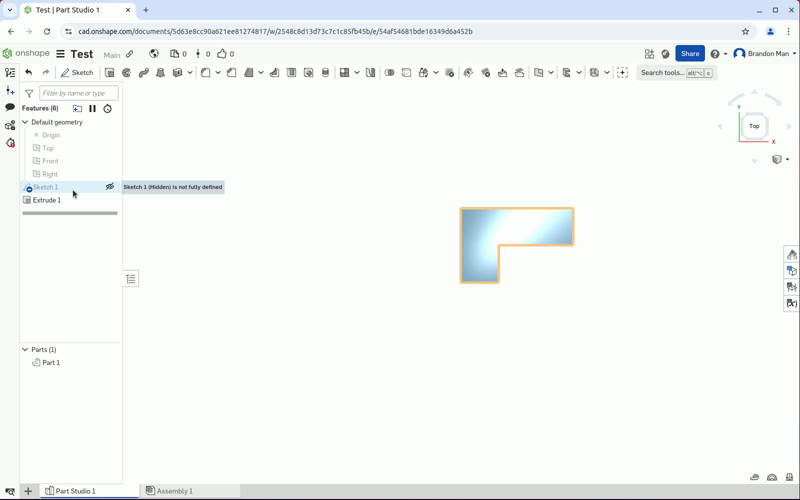
click(73, 189)
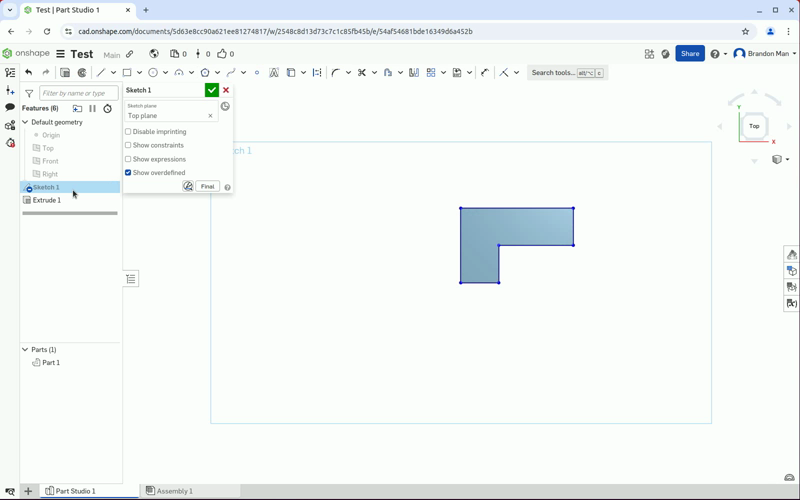
mouse_move(229, 92)
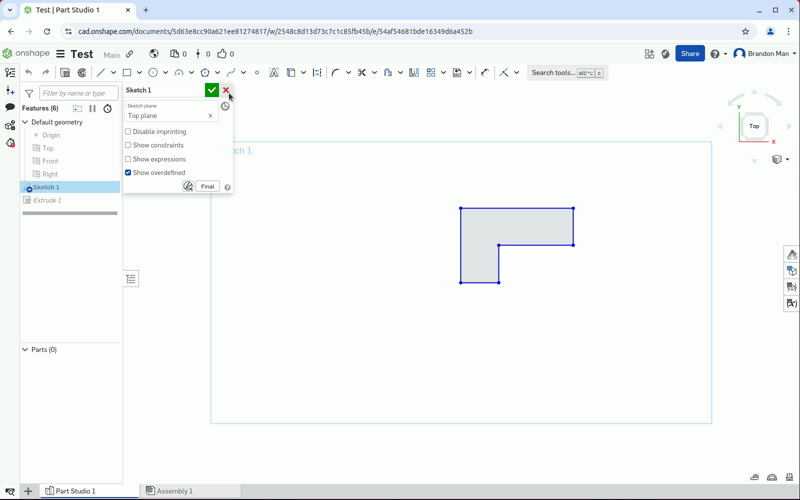
click(229, 92)
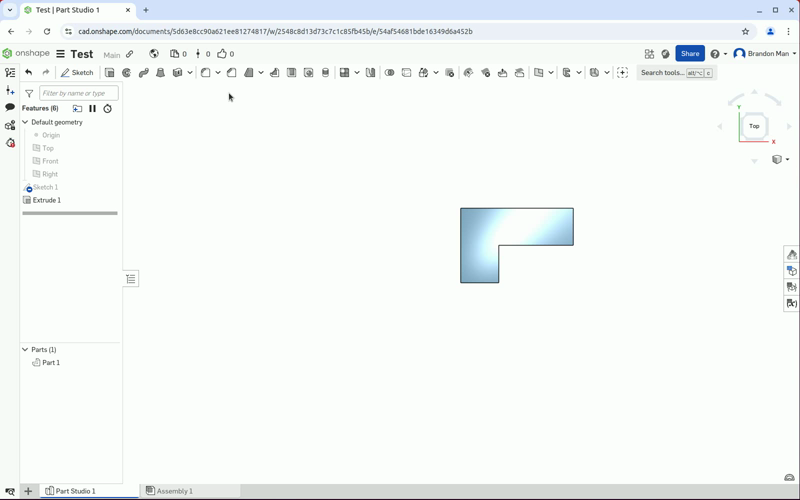
mouse_move(73, 352)
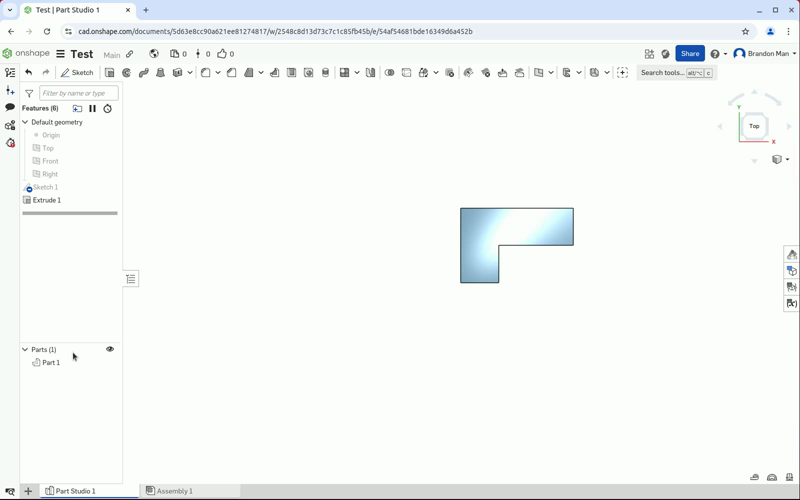
key(y)
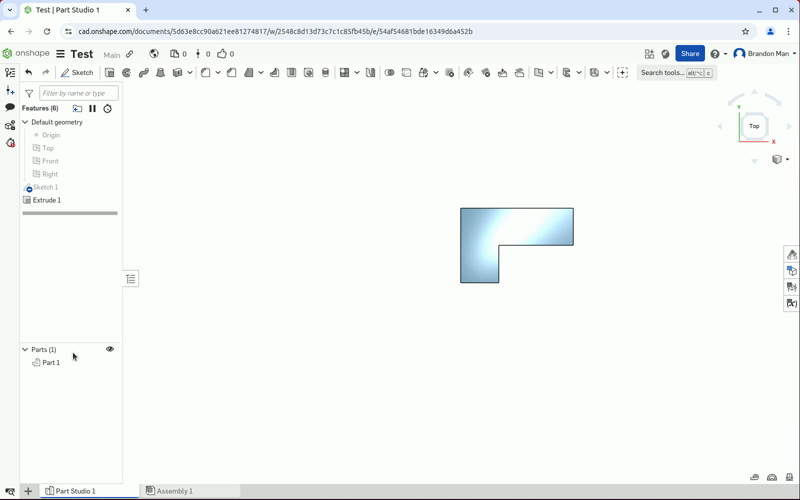
key(shift+p)
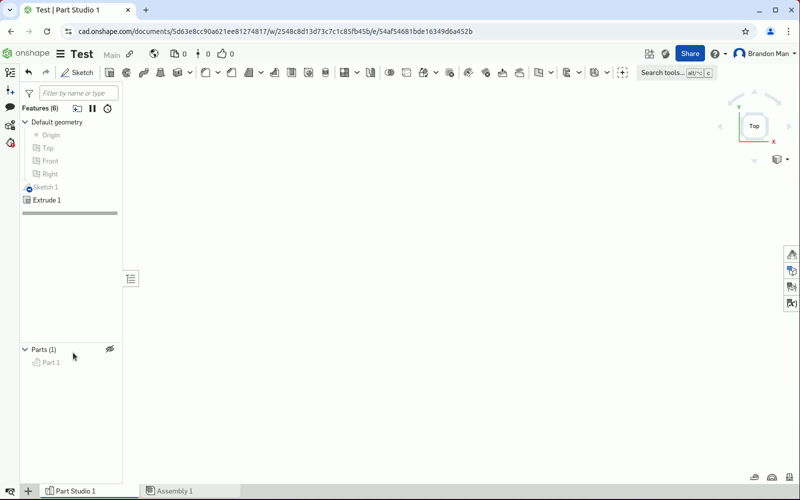
key(space)
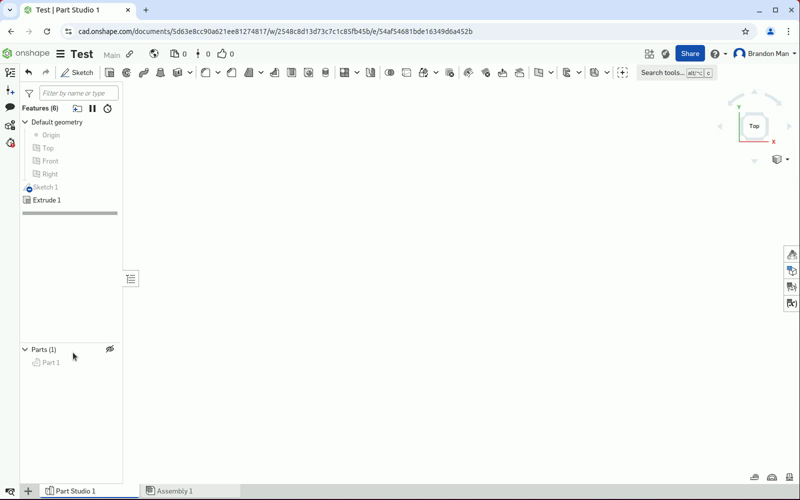
key_down(shift)
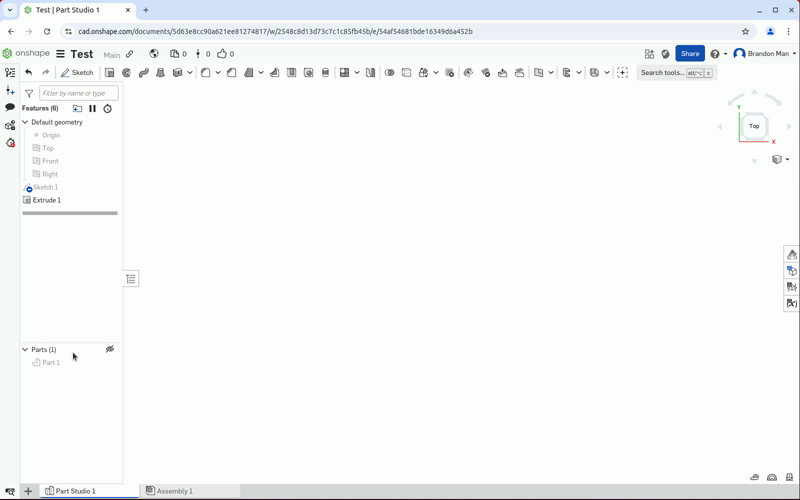
key(up)
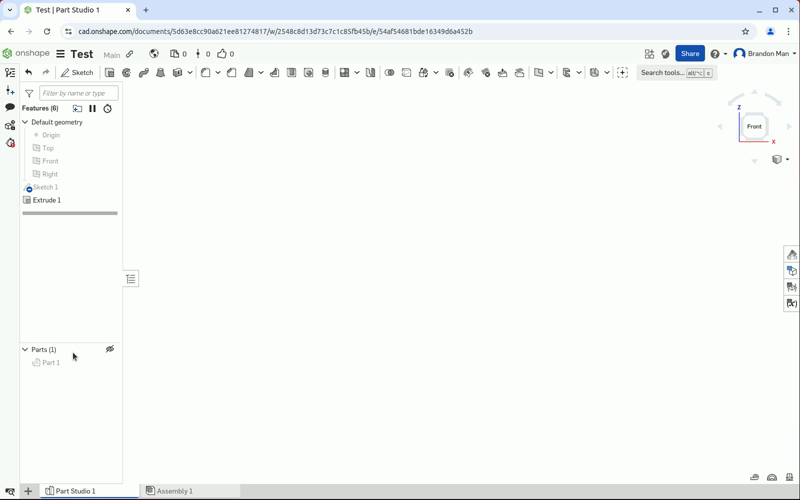
key_up(shift)
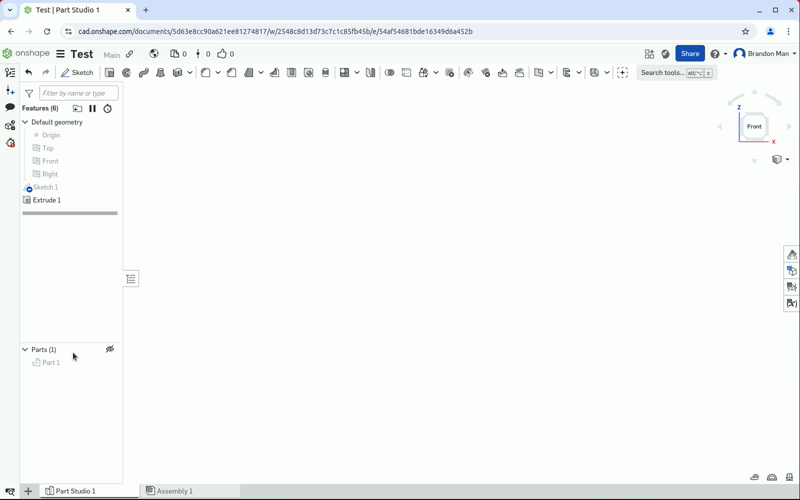
mouse_move(73, 352)
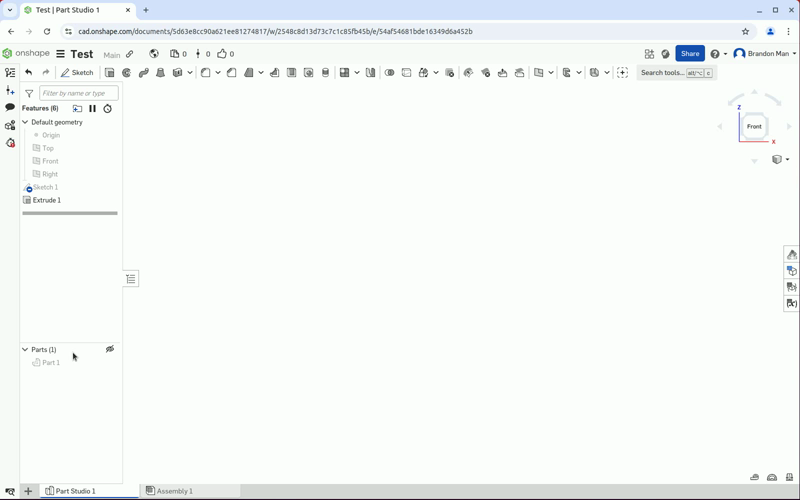
key(shift+y)
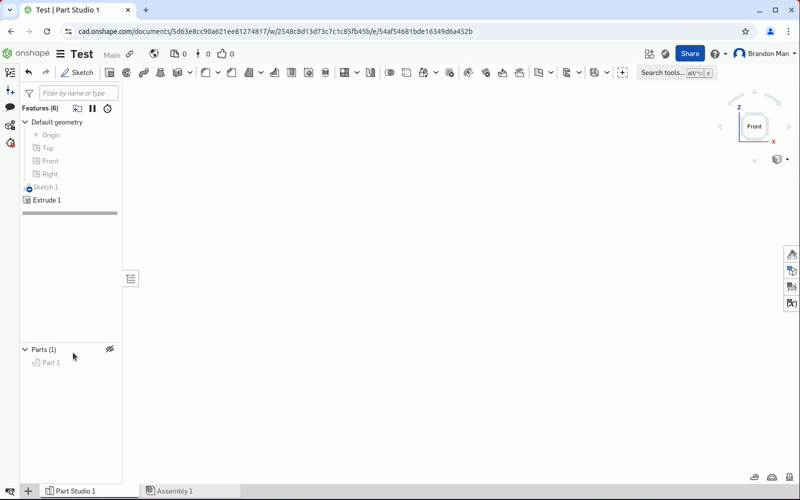
key(shift+s)
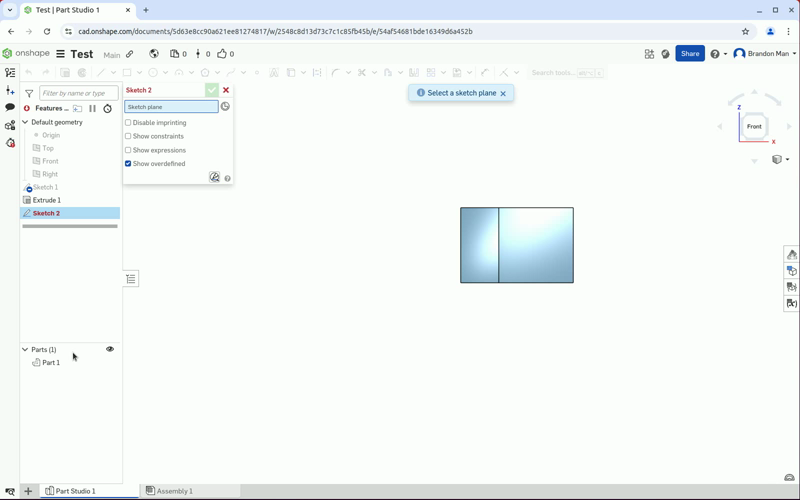
mouse_move(73, 163)
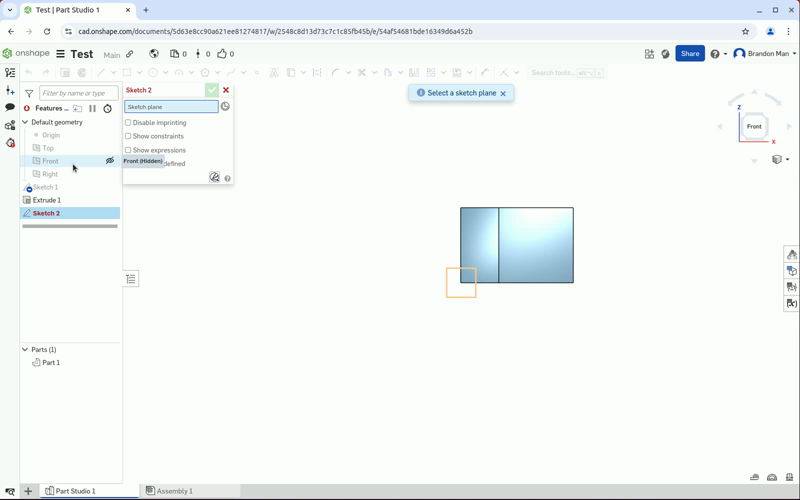
click(73, 163)
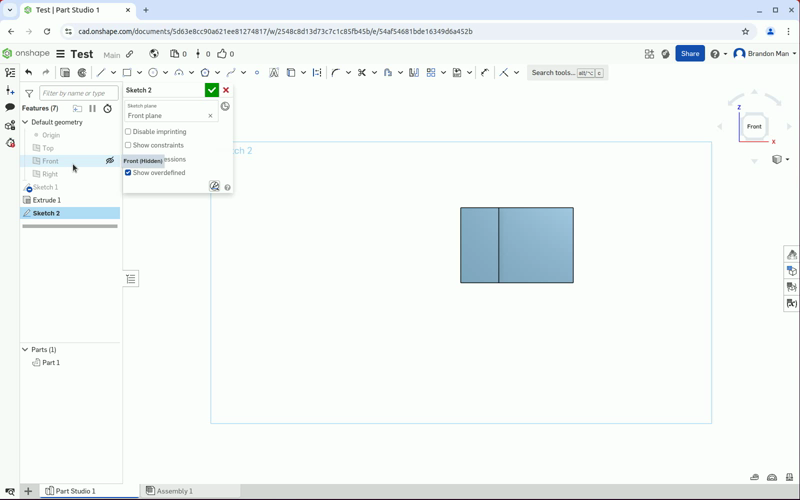
mouse_move(73, 352)
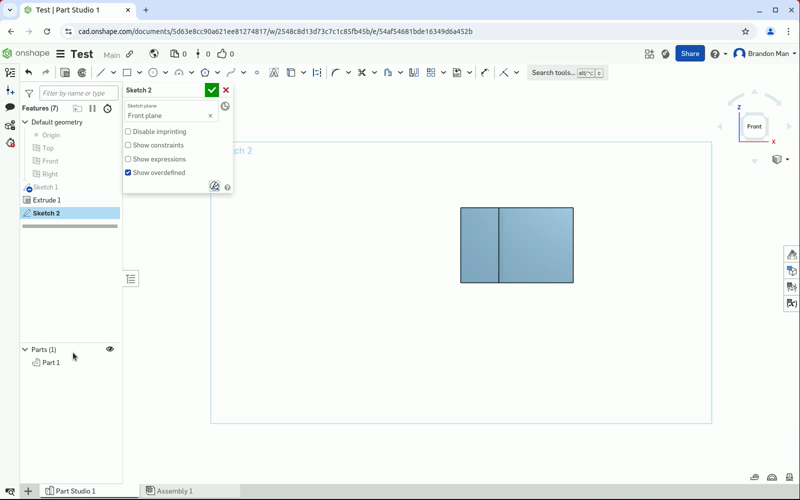
key(y)
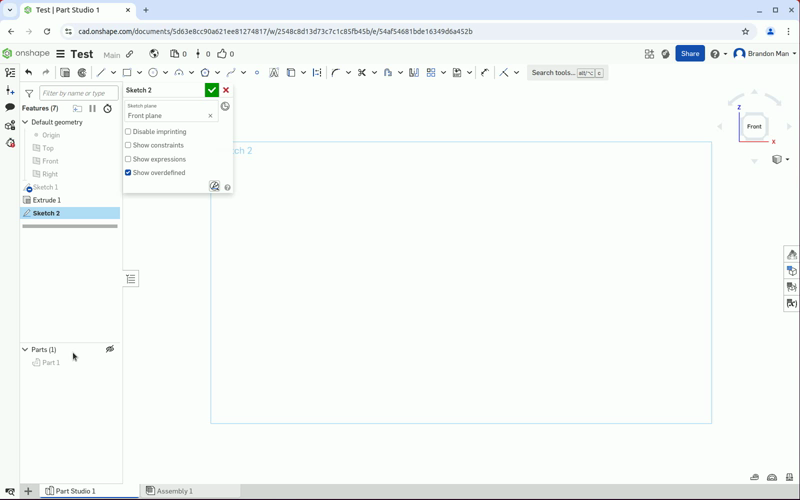
key(l)
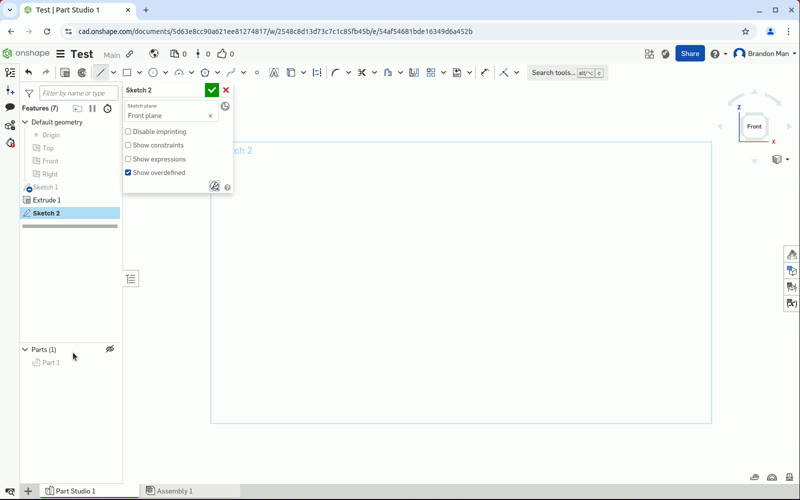
key_down(shift)
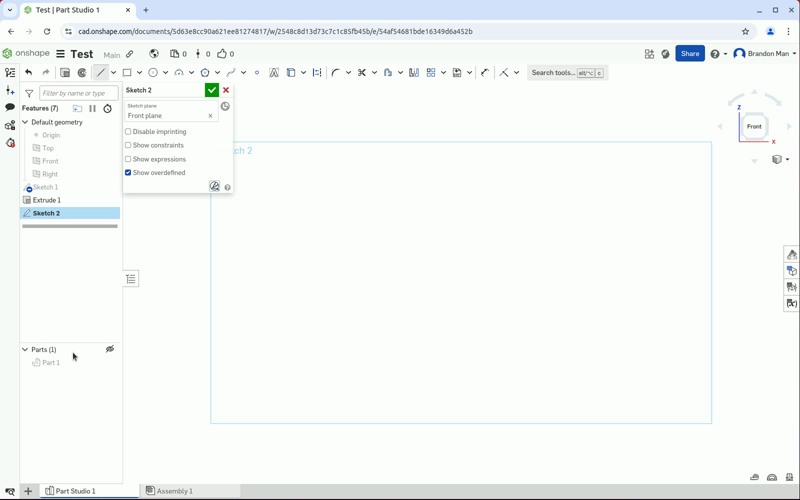
mouse_move(535, 282)
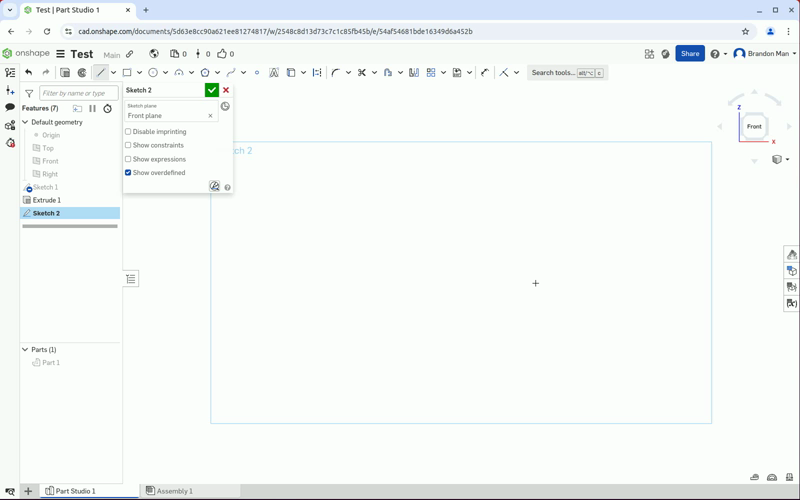
click(535, 282)
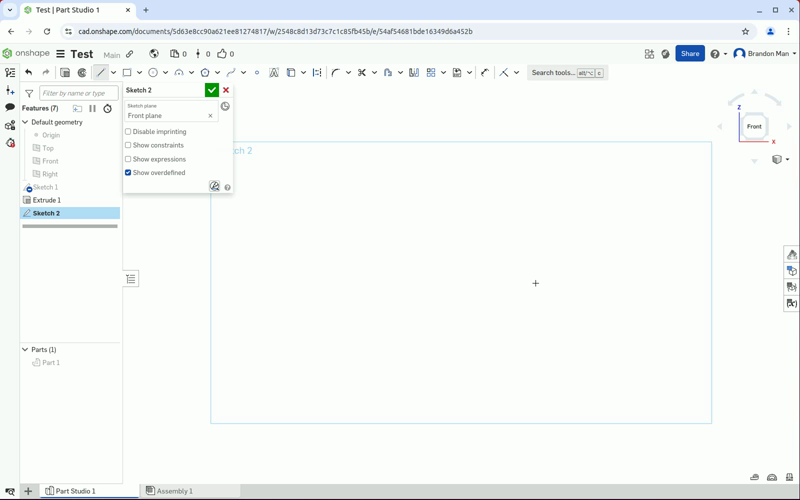
key_up(shift)
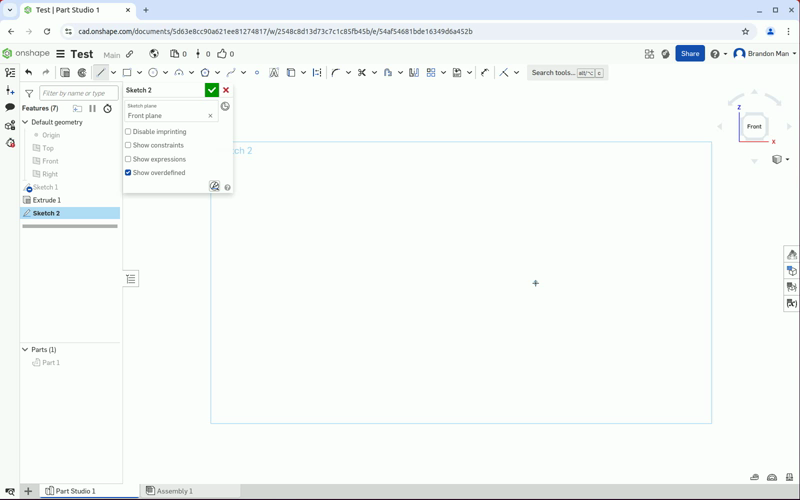
key_down(shift)
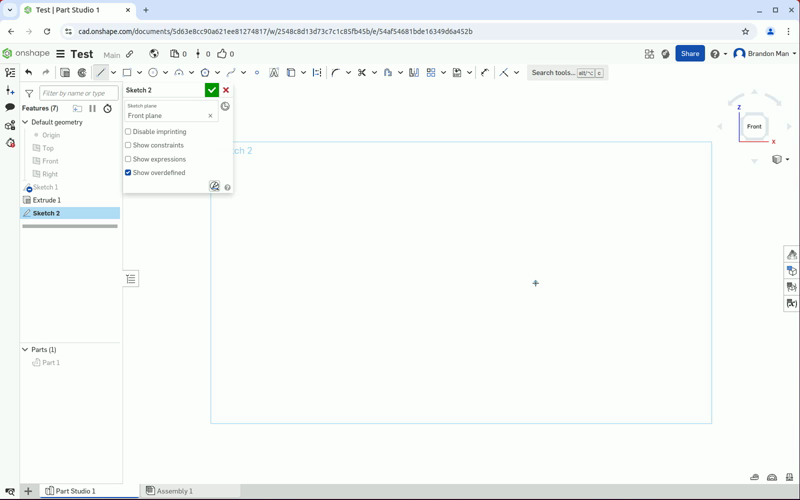
mouse_move(565, 282)
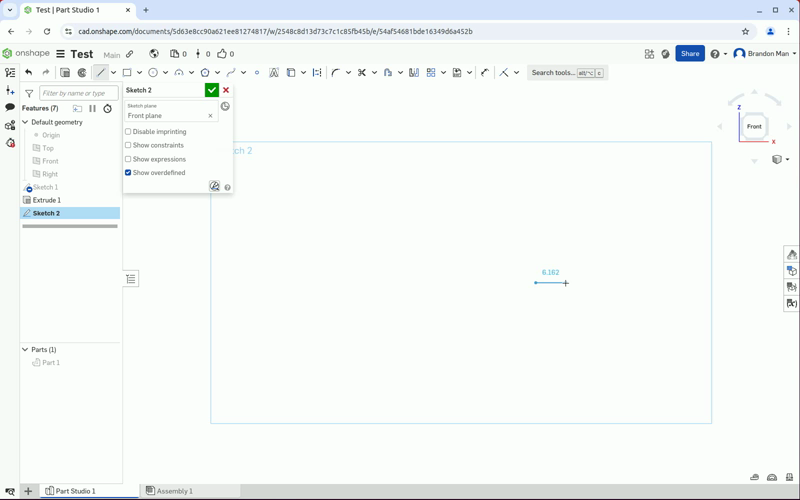
mouse_move(574, 282)
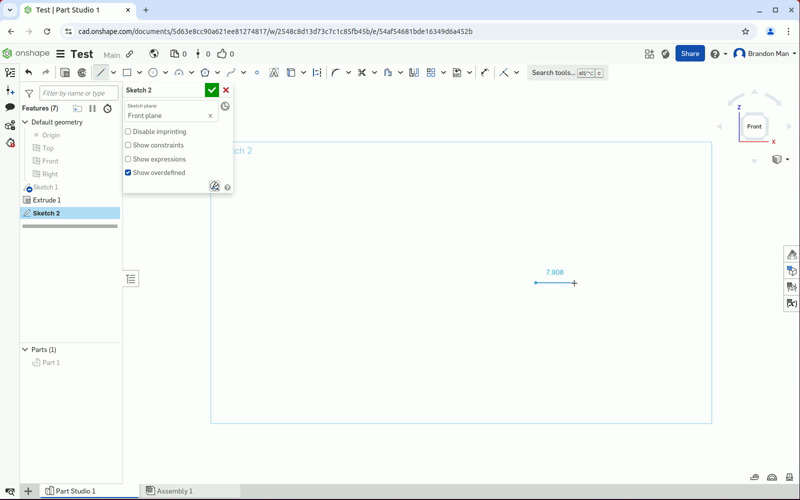
click(574, 282)
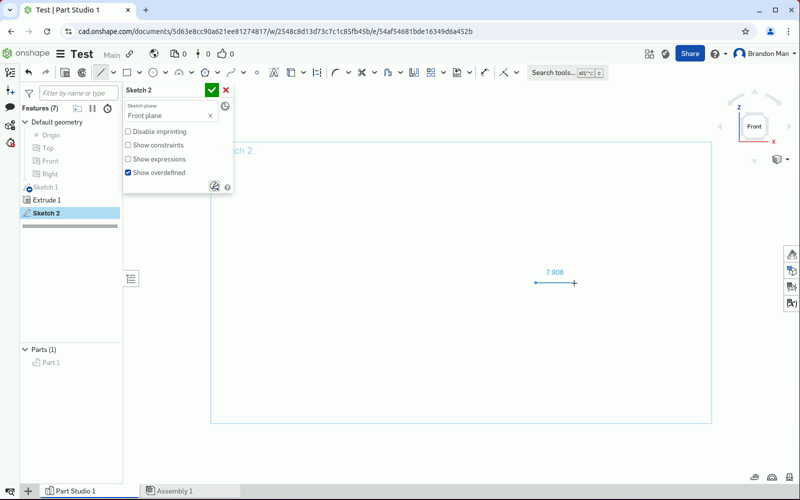
key_up(shift)
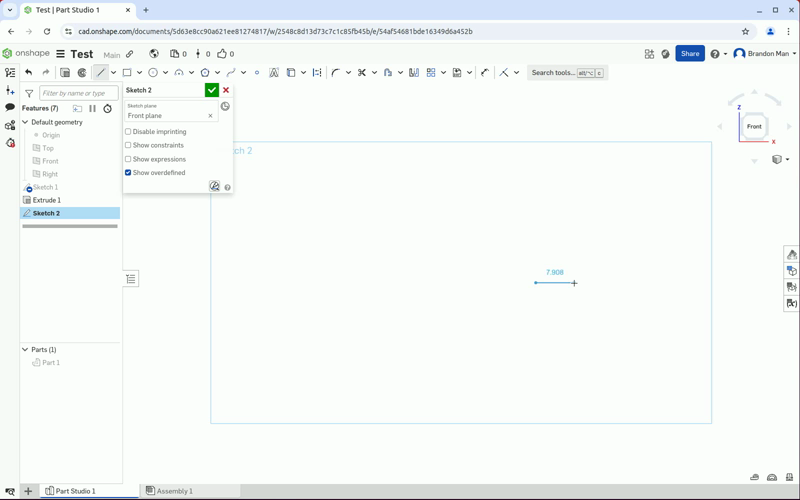
key_down(shift)
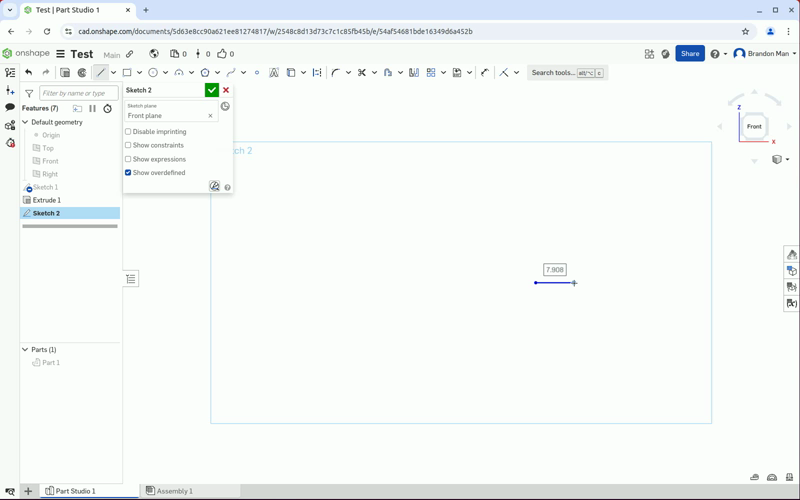
mouse_move(589, 282)
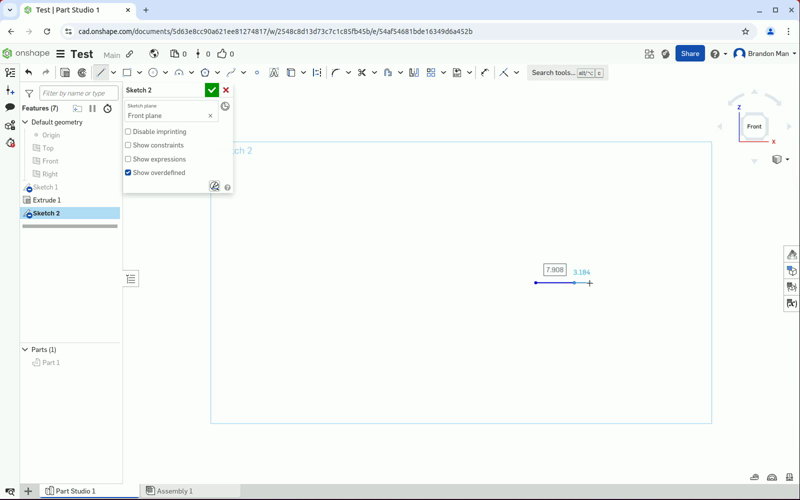
mouse_move(574, 244)
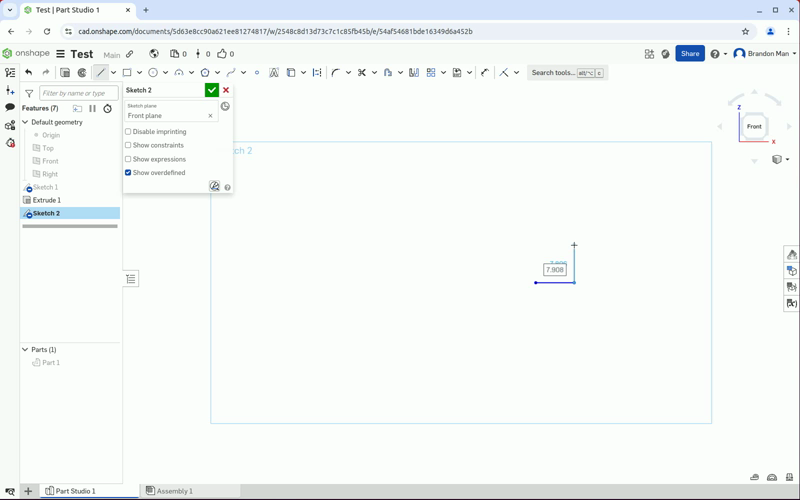
click(574, 244)
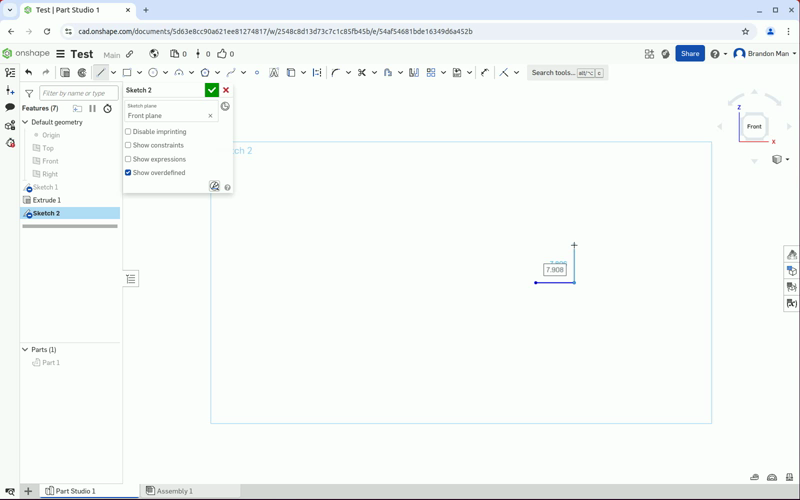
key_up(shift)
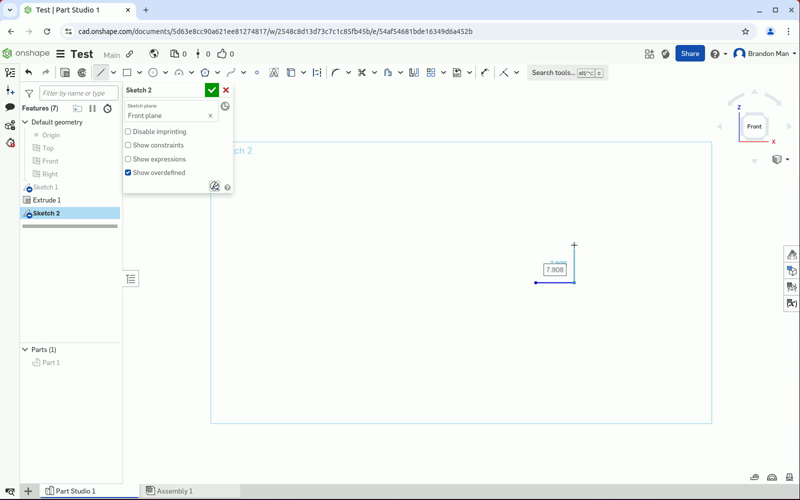
key_down(shift)
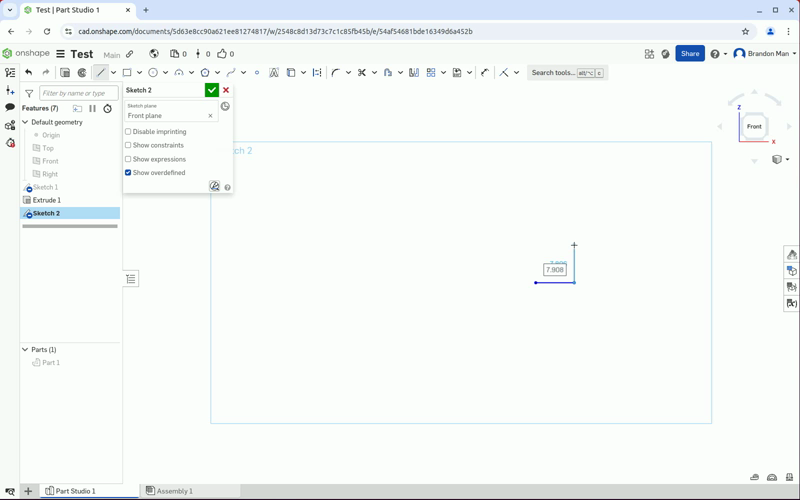
mouse_move(589, 244)
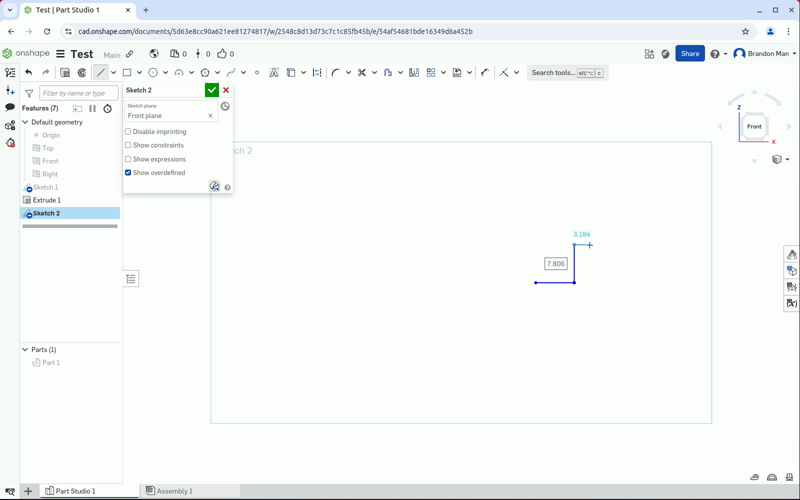
mouse_move(535, 244)
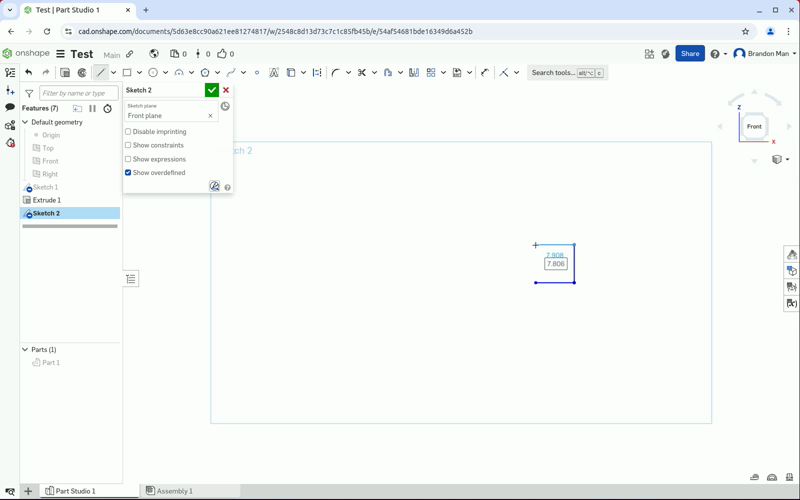
click(535, 244)
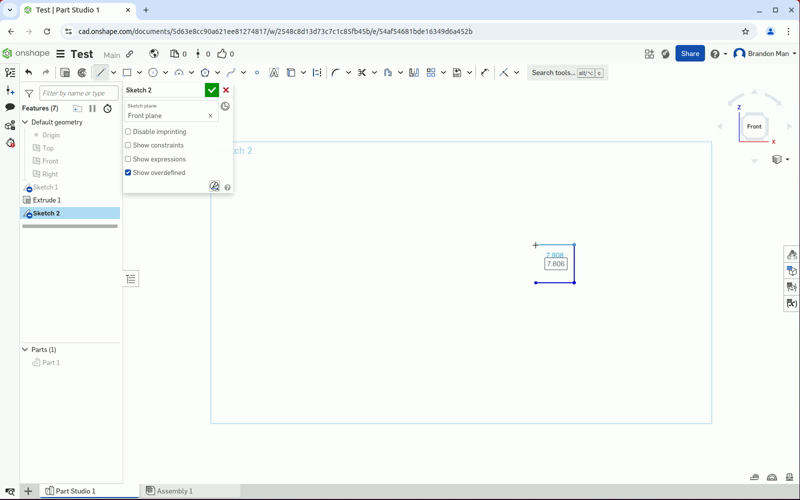
key_up(shift)
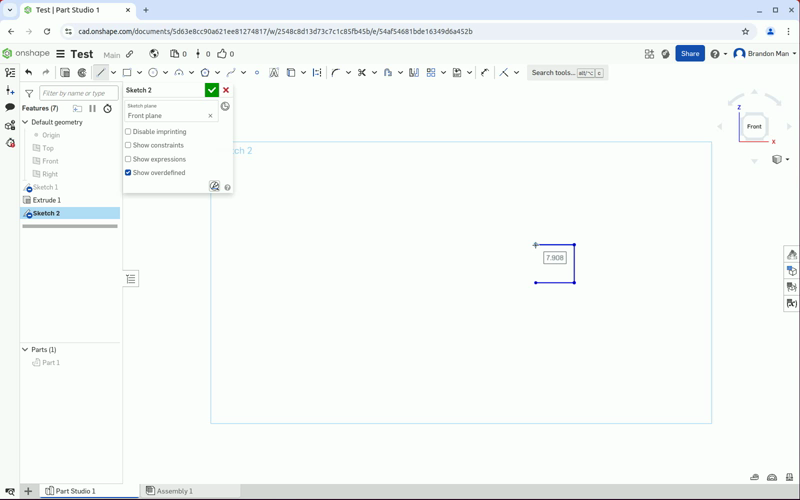
mouse_move(565, 244)
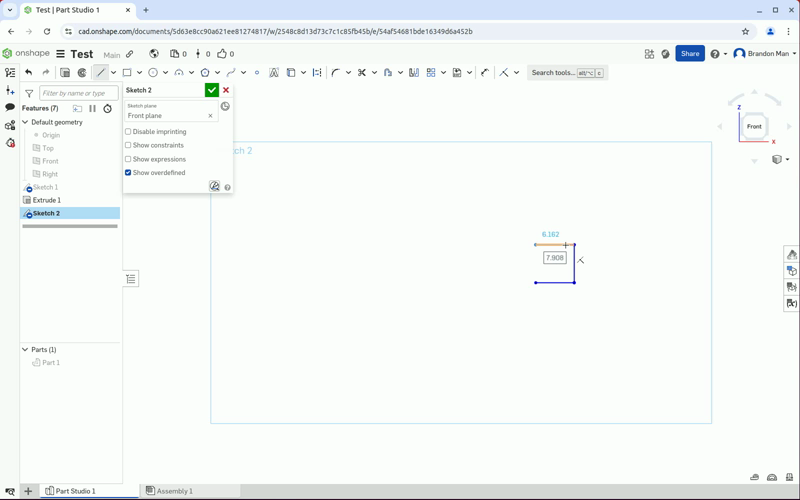
key_down(shift)
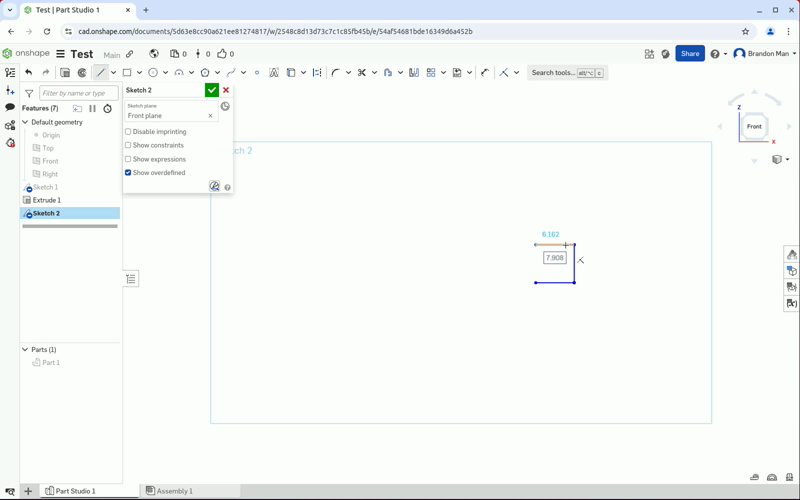
mouse_move(535, 282)
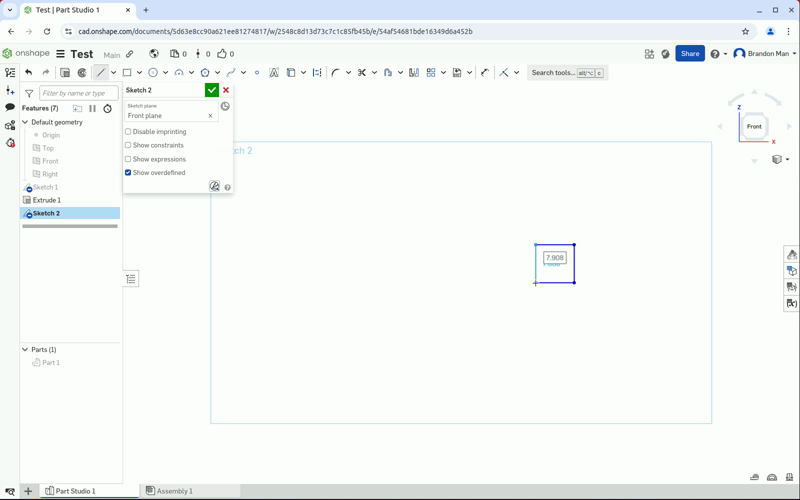
key_up(shift)
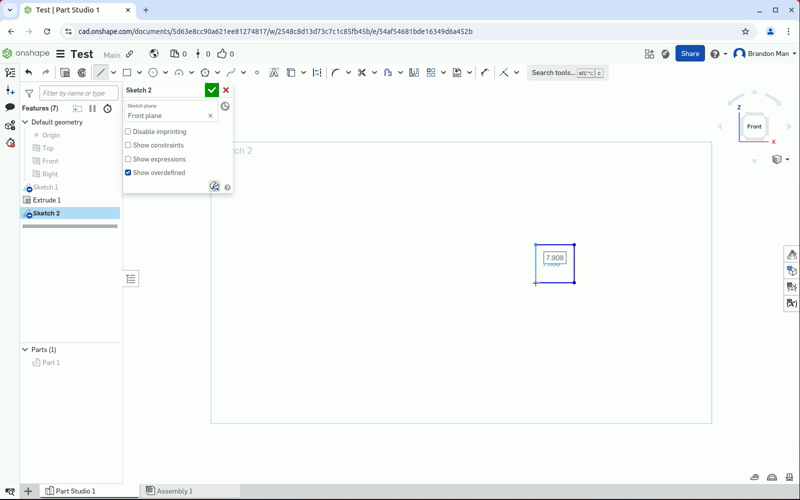
click(535, 282)
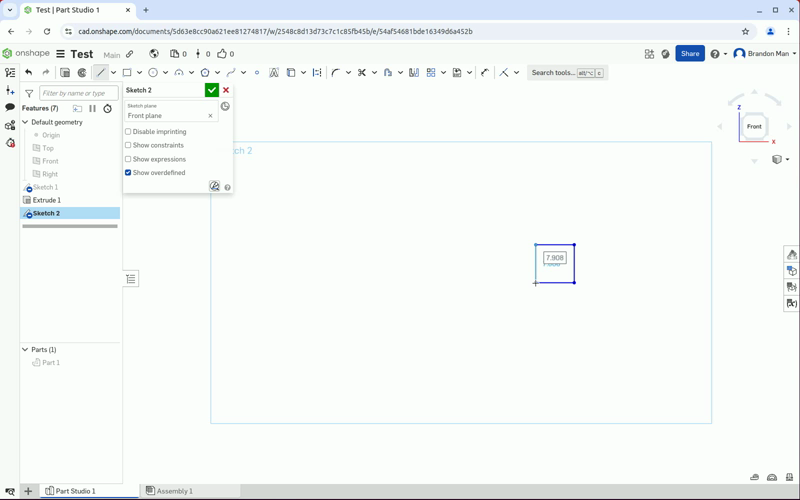
key(esc)
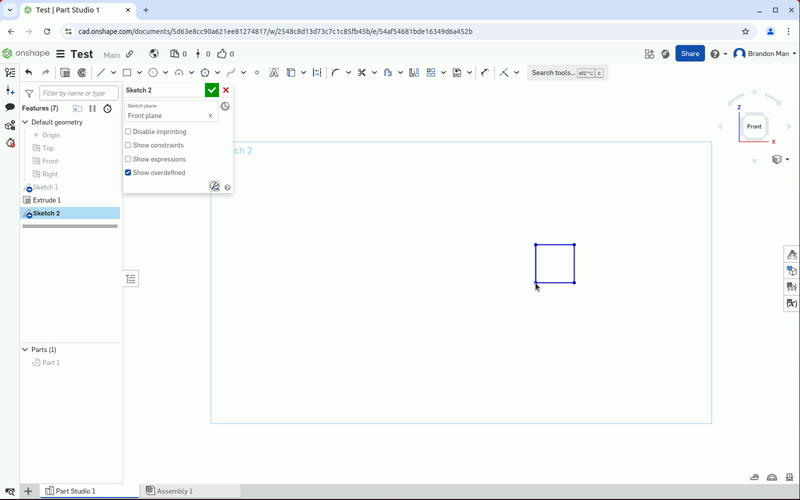
mouse_move(548, 270)
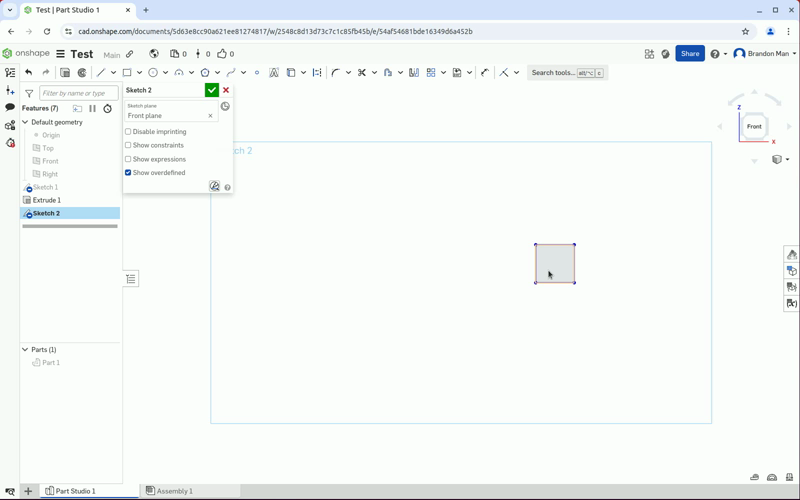
scroll(6)
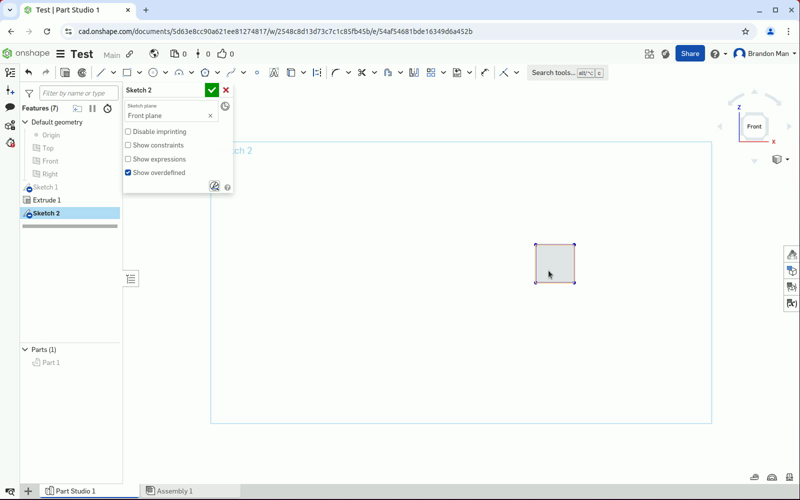
scroll(6)
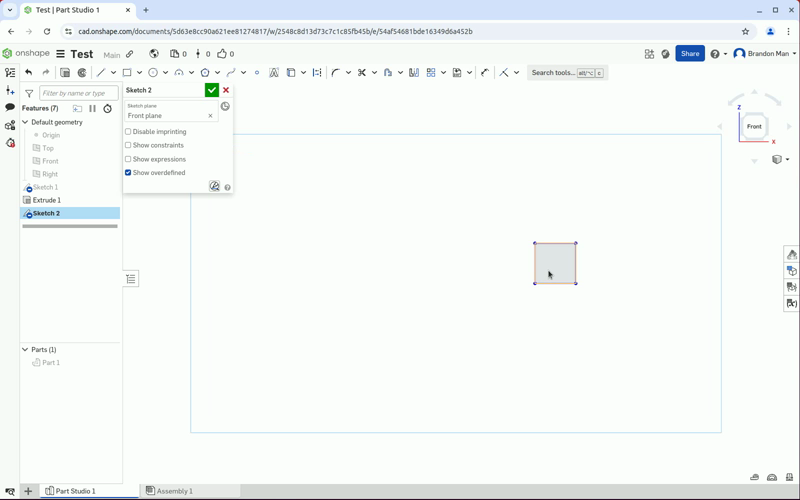
scroll(6)
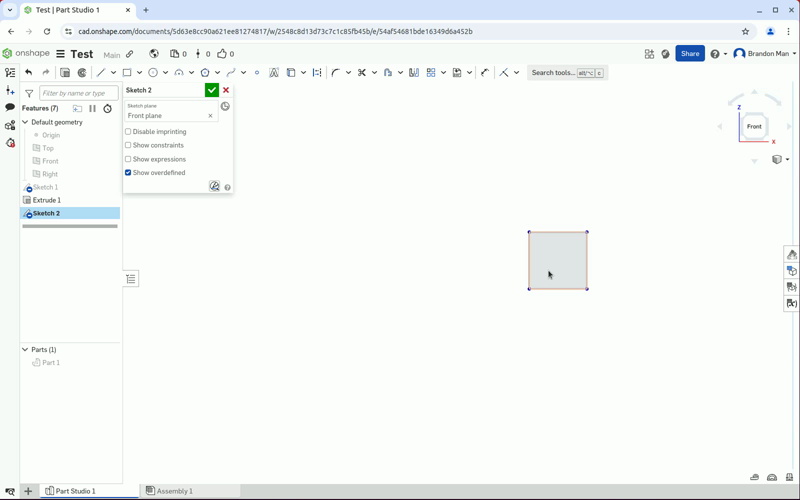
scroll(6)
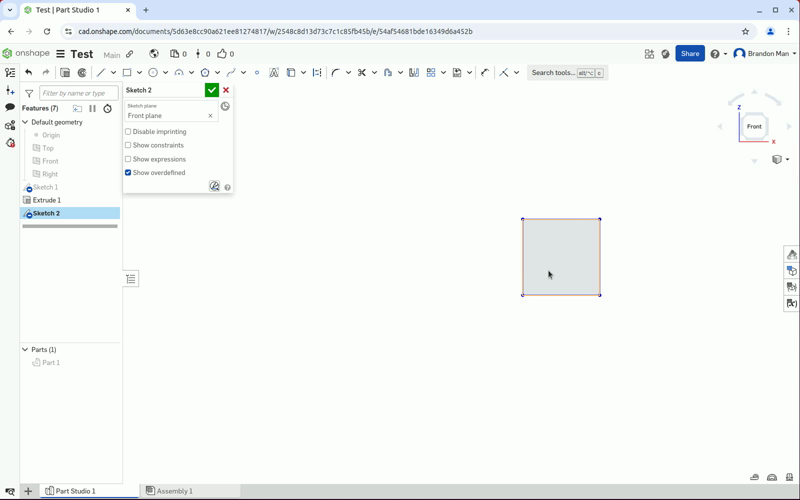
scroll(6)
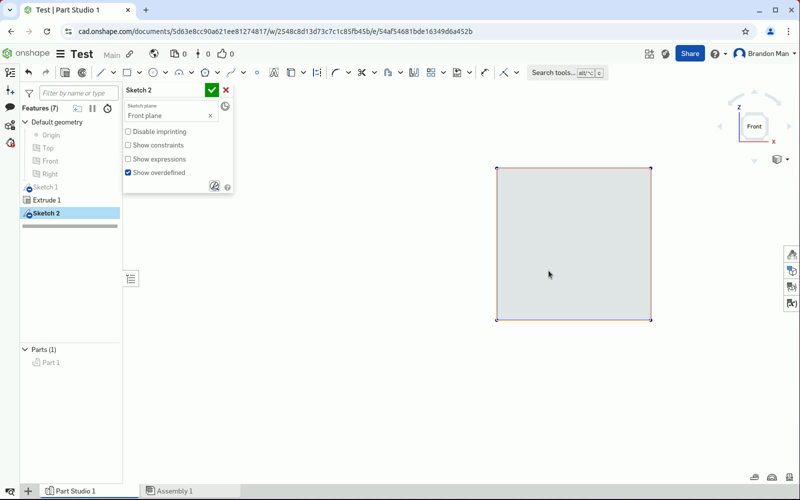
scroll(6)
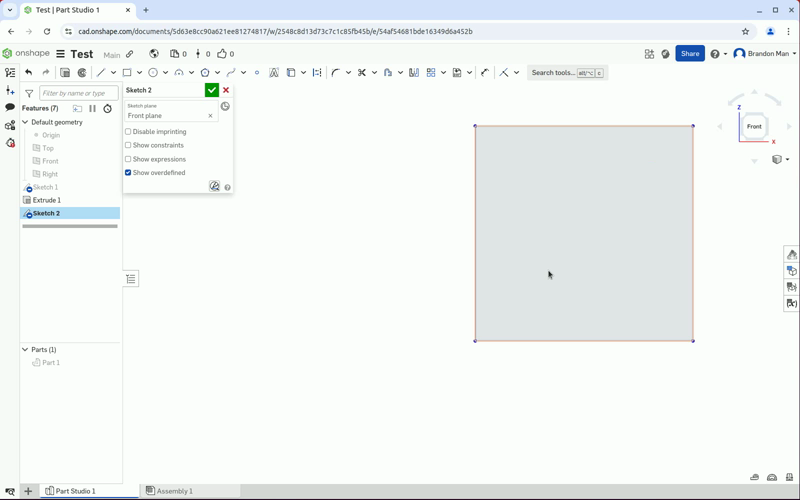
scroll(6)
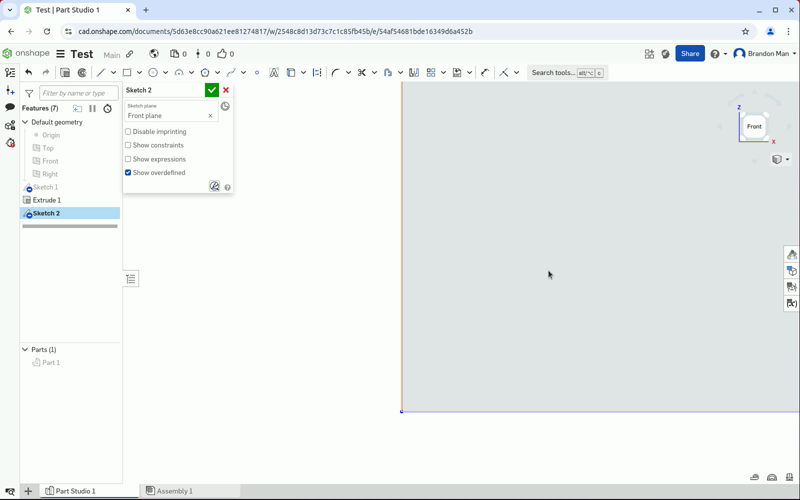
click(548, 270)
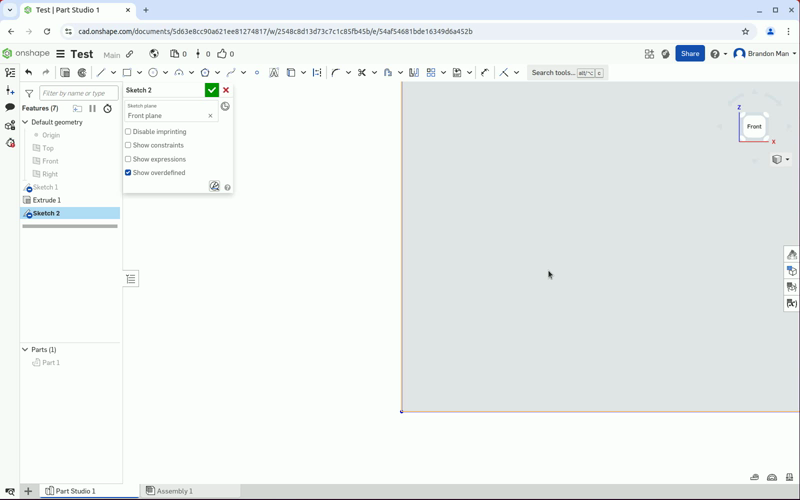
scroll(-6)
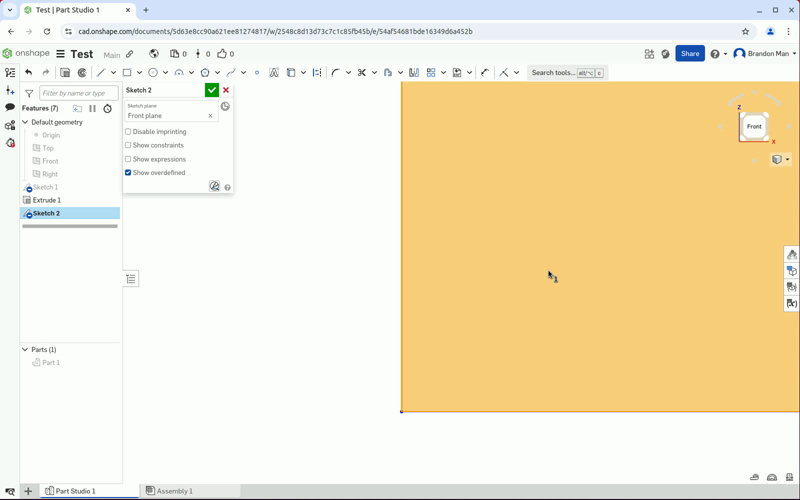
scroll(-6)
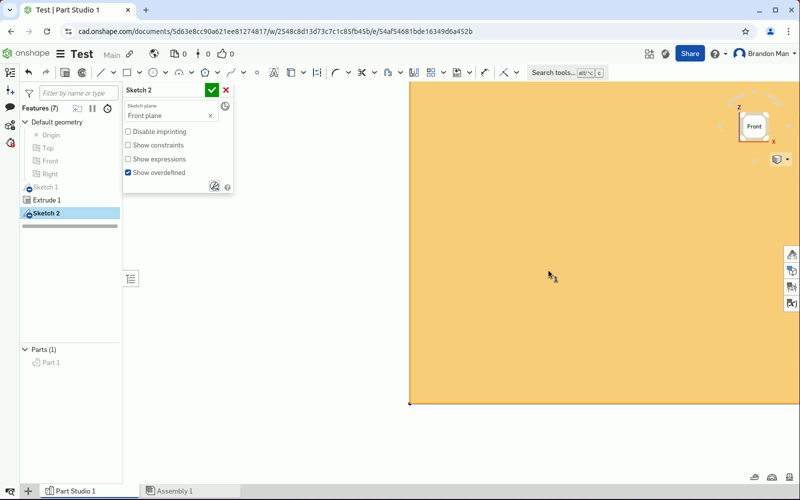
scroll(-6)
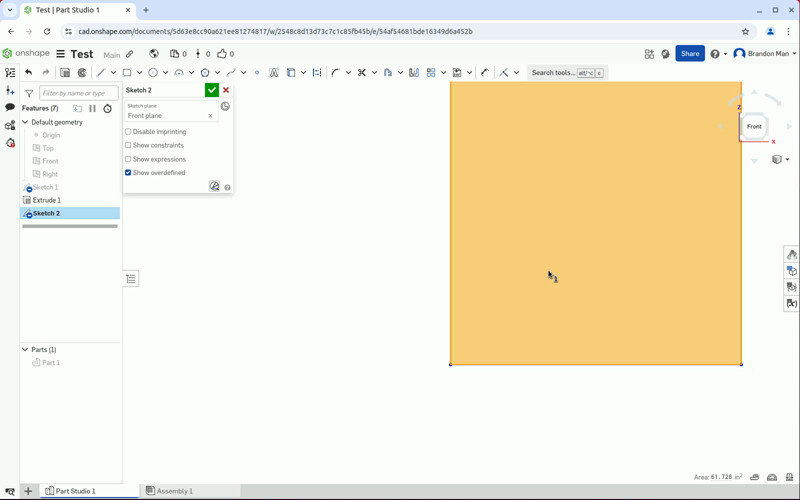
scroll(-6)
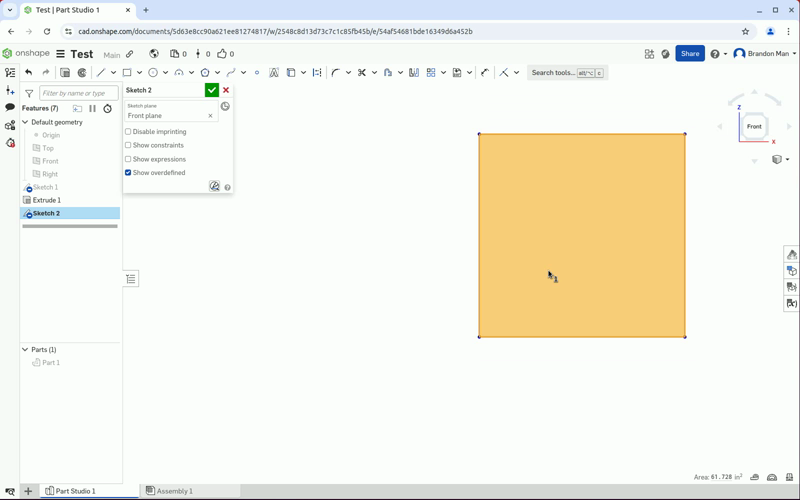
scroll(-6)
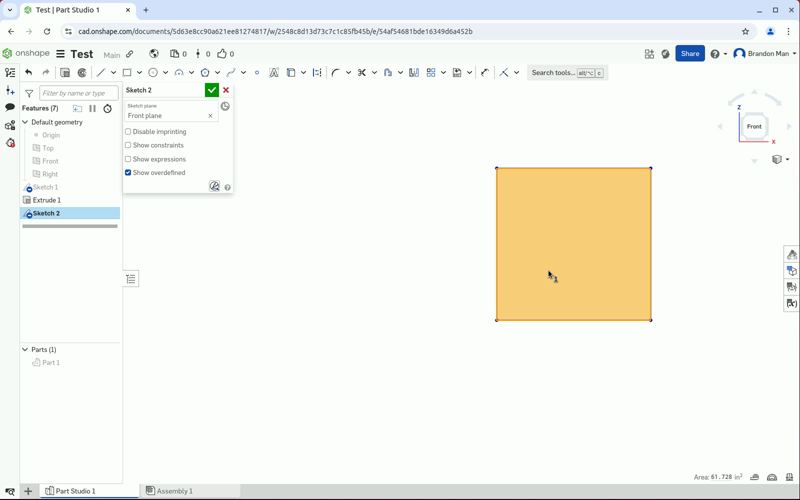
scroll(-6)
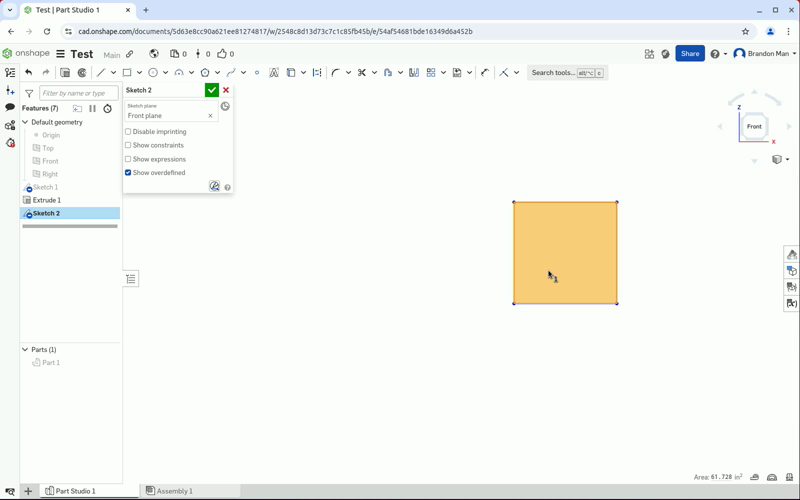
scroll(-6)
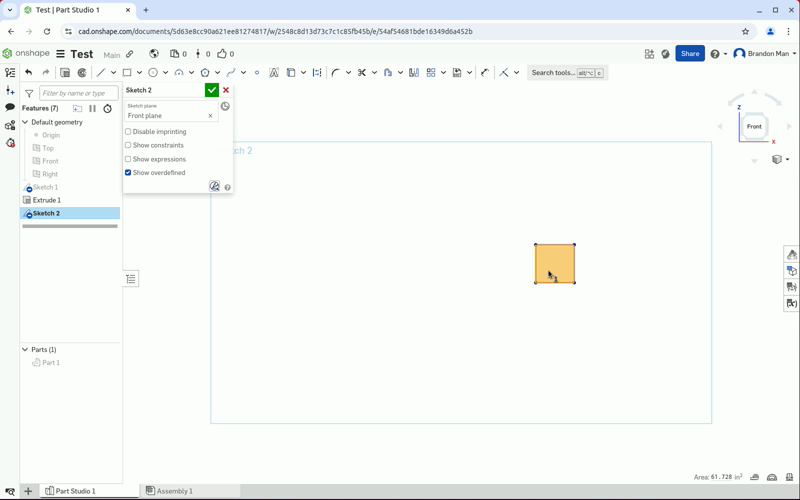
mouse_move(73, 352)
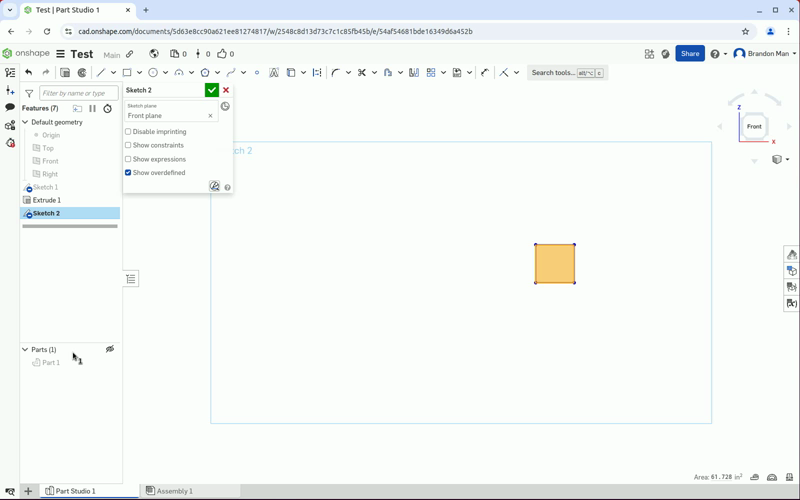
key(shift+y)
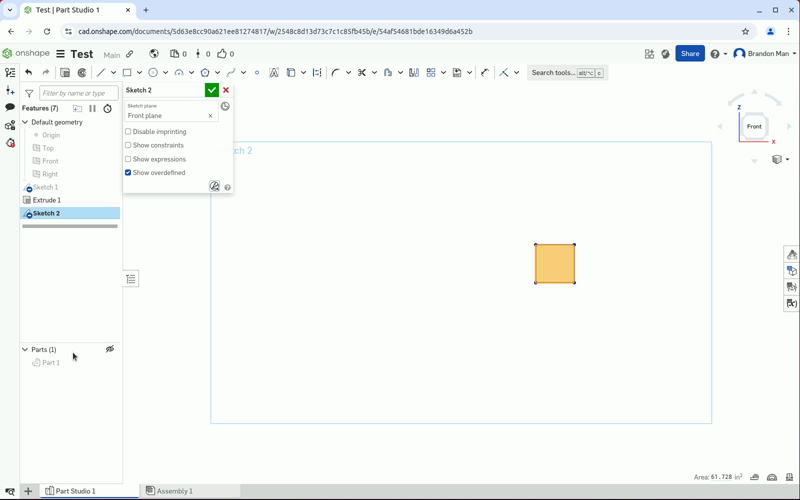
key(shift+e)
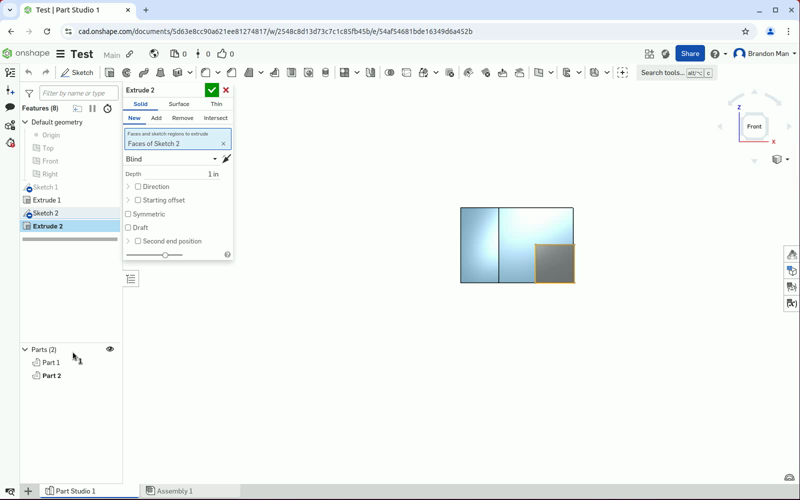
mouse_move(143, 106)
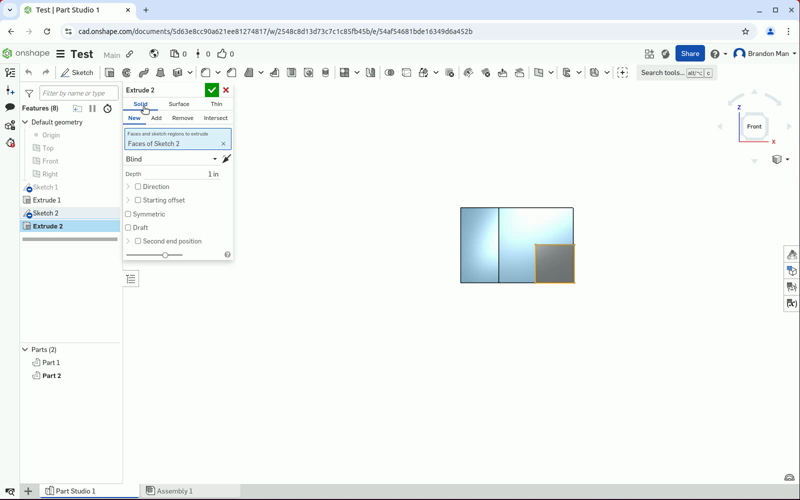
click(143, 106)
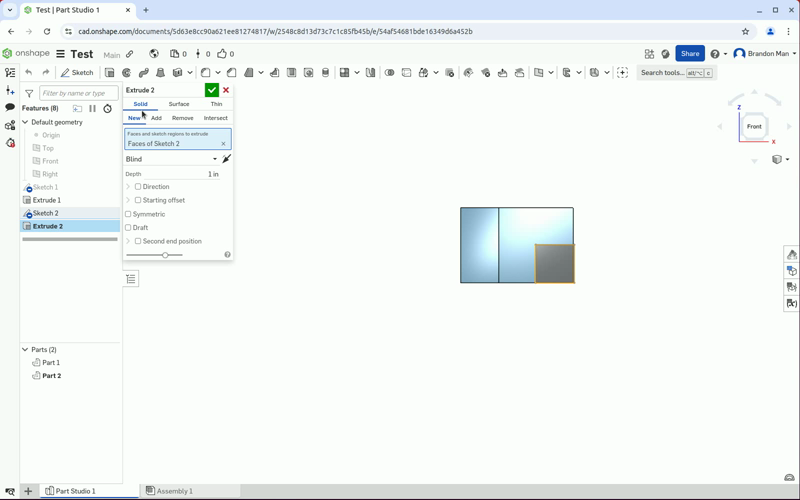
mouse_move(137, 120)
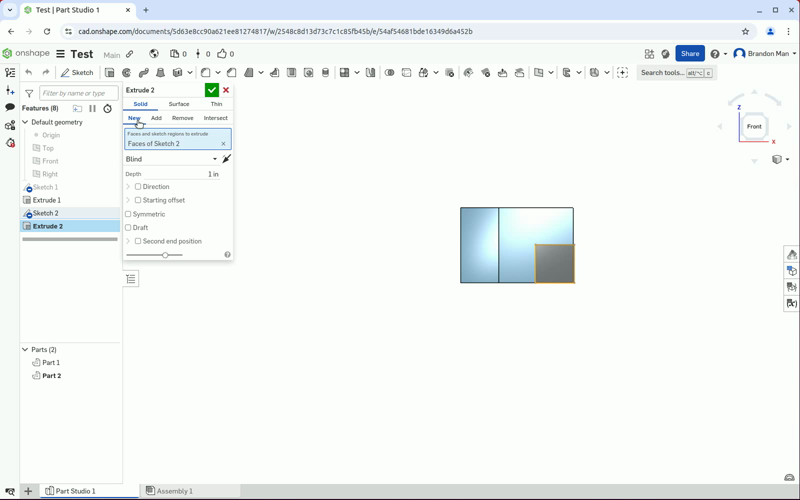
click(137, 120)
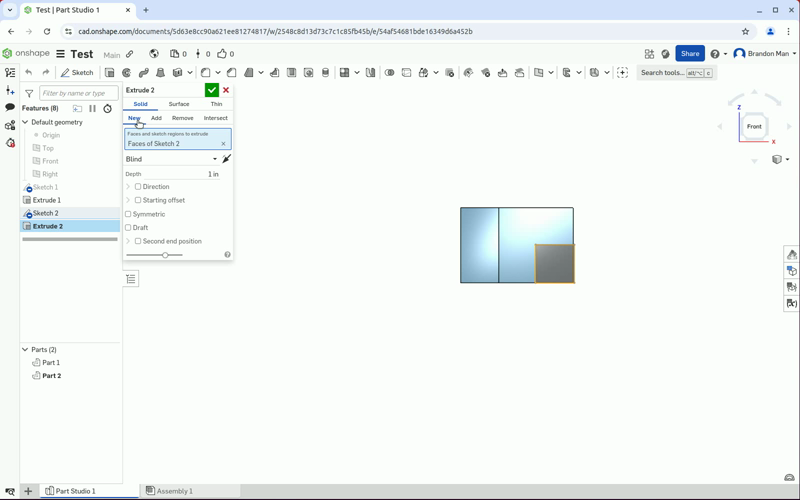
key(tab, 4)
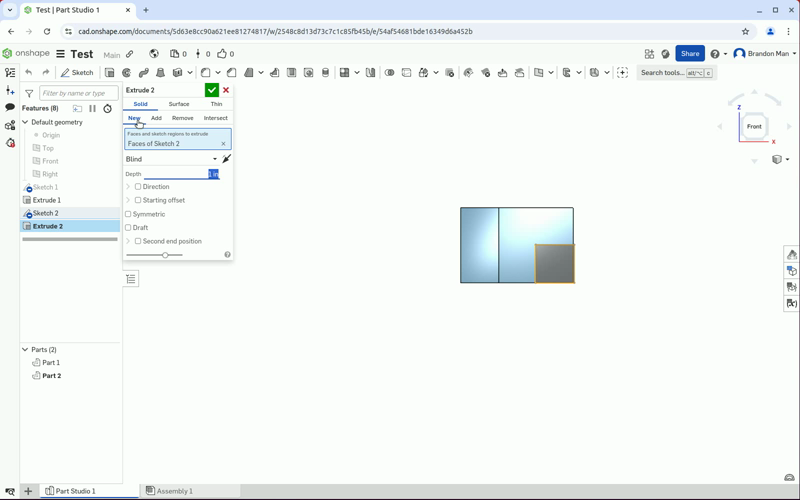
text(-7.703)
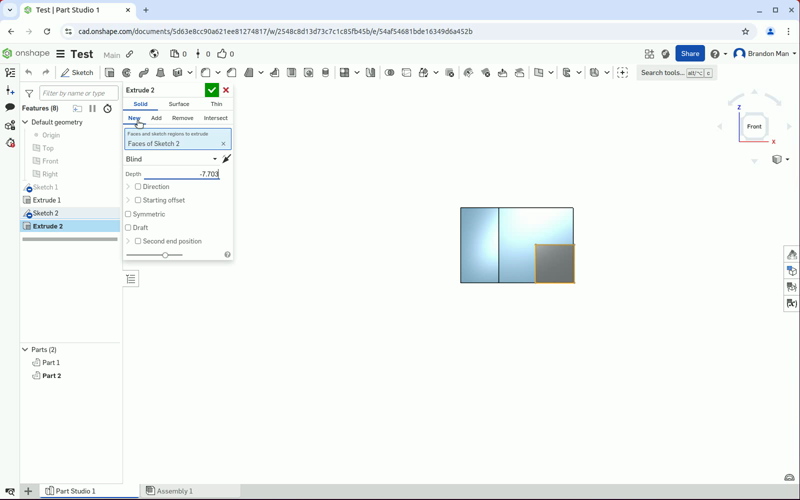
key(enter)
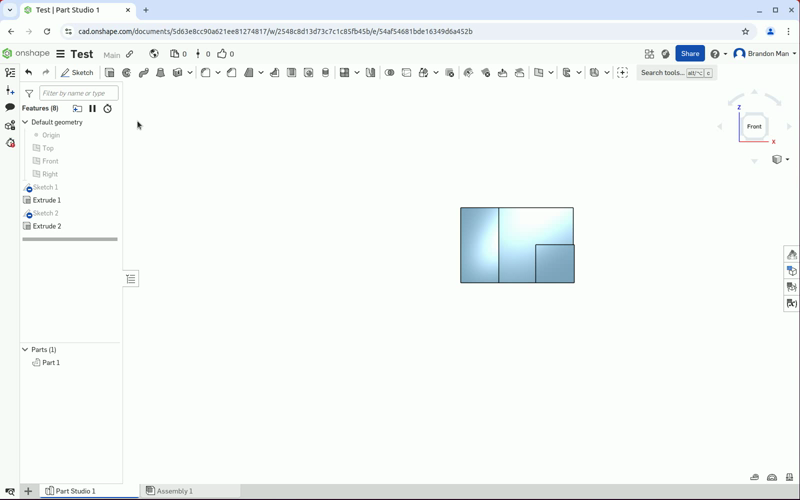
key(shift+h)
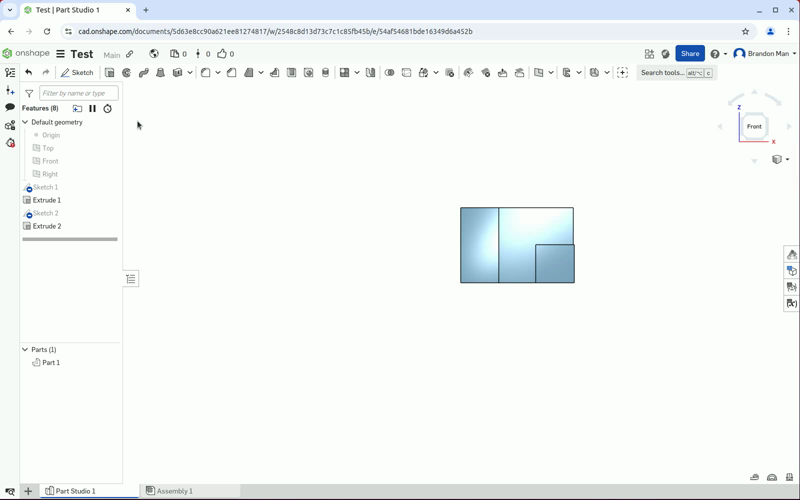
key(shift+h)
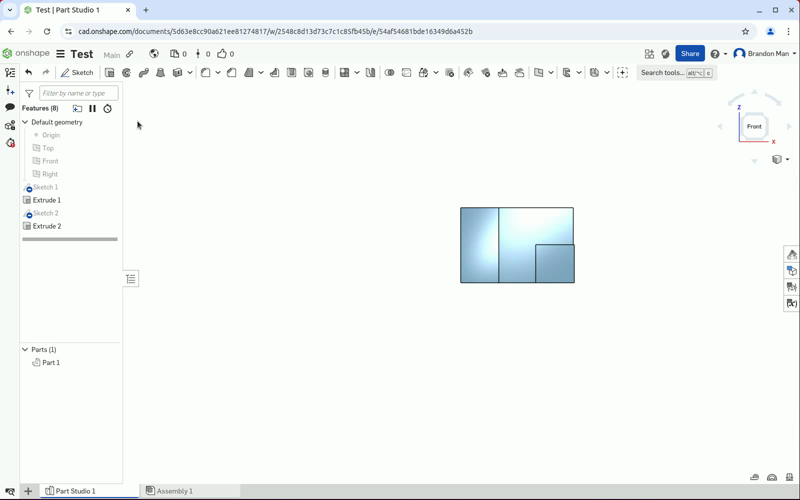
mouse_move(73, 189)
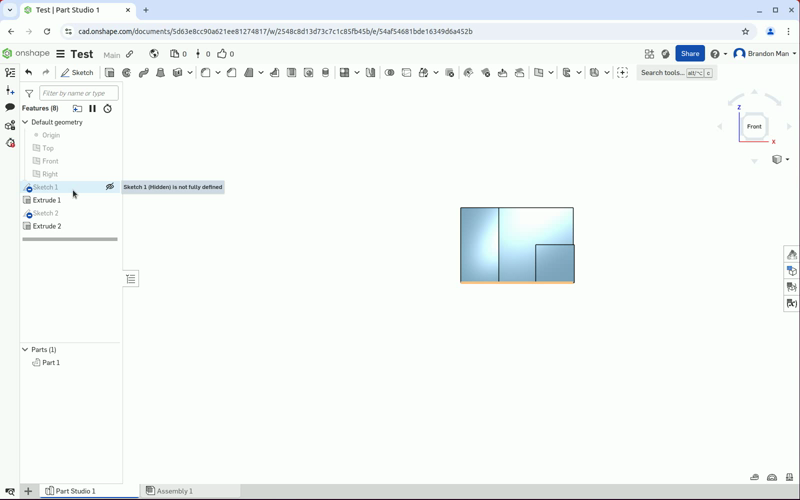
click(73, 189)
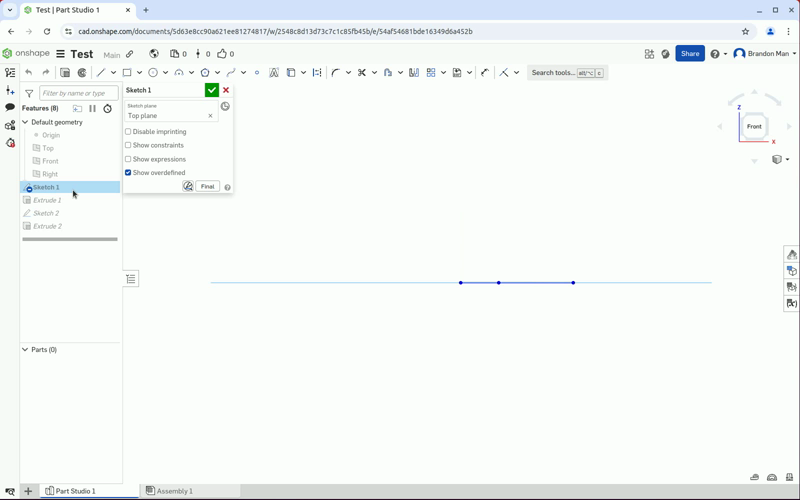
mouse_move(229, 92)
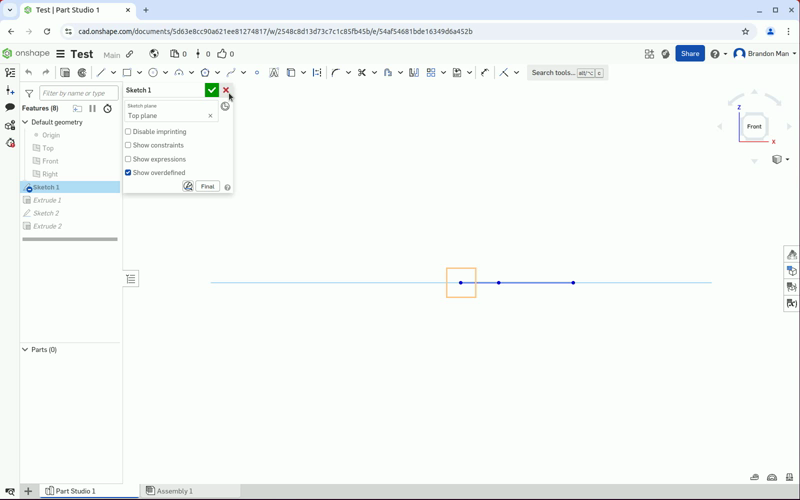
click(229, 92)
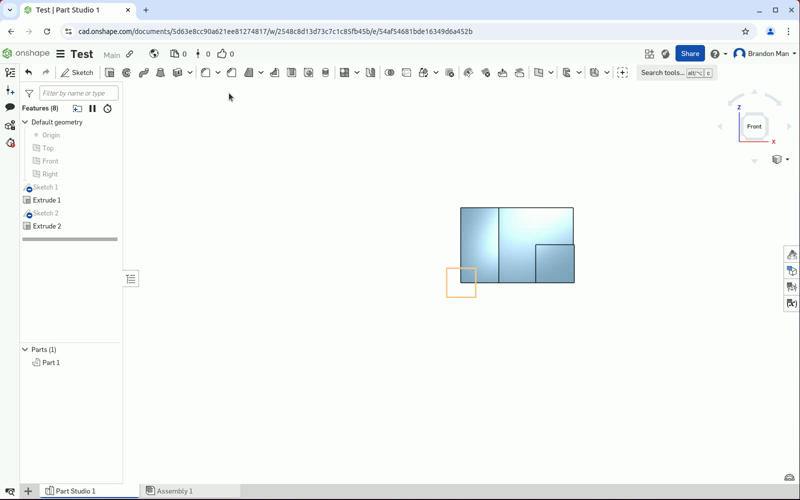
mouse_move(73, 352)
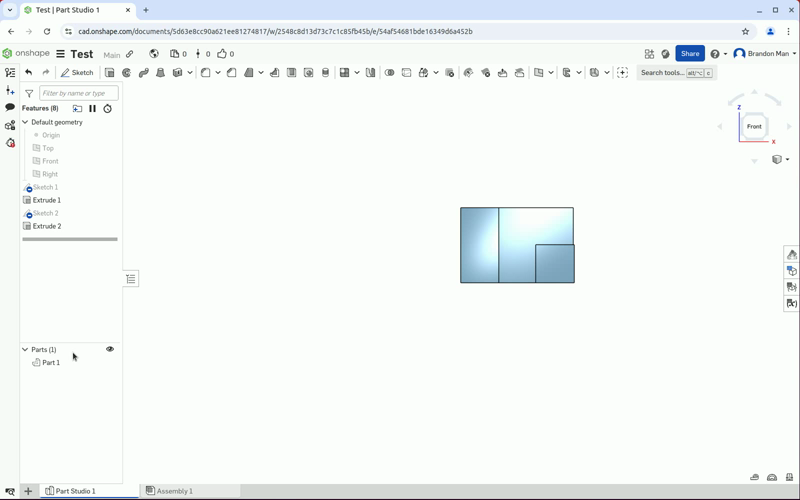
key(y)
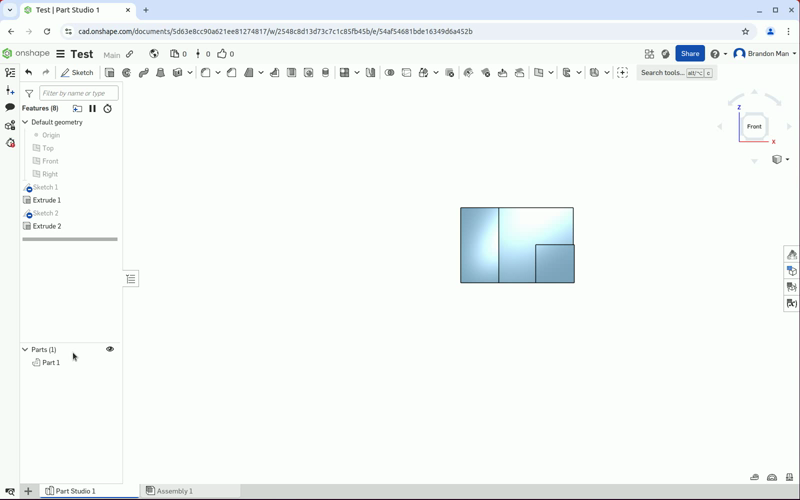
key(shift+p)
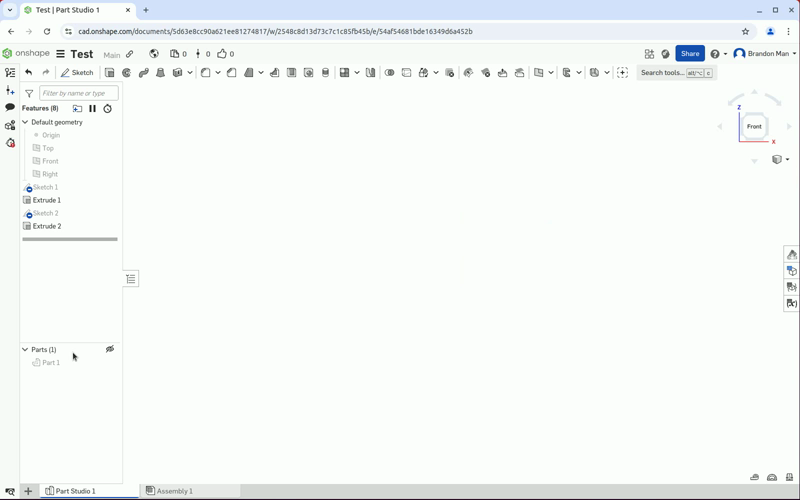
key(space)
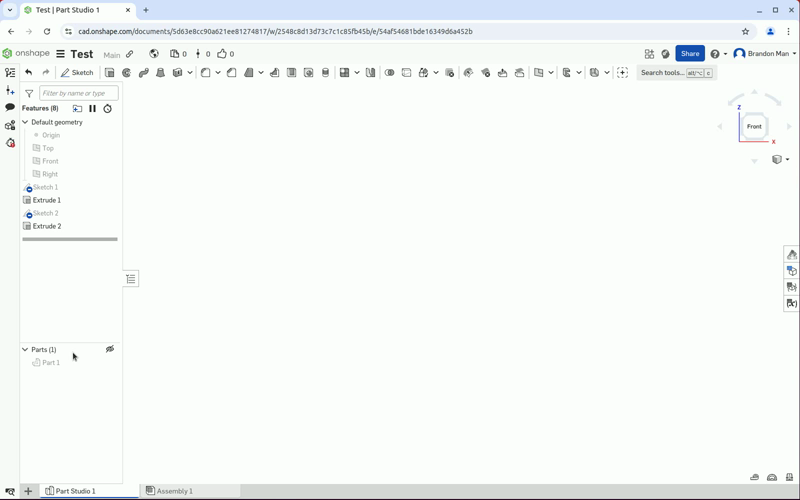
key_down(shift)
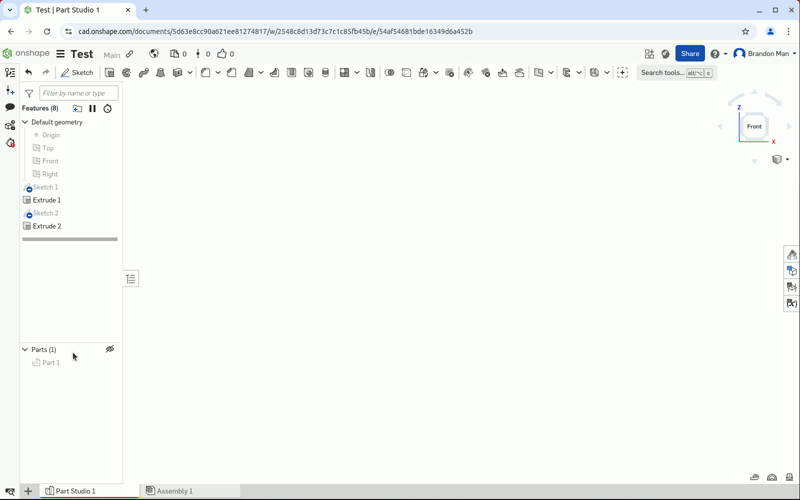
key(down)
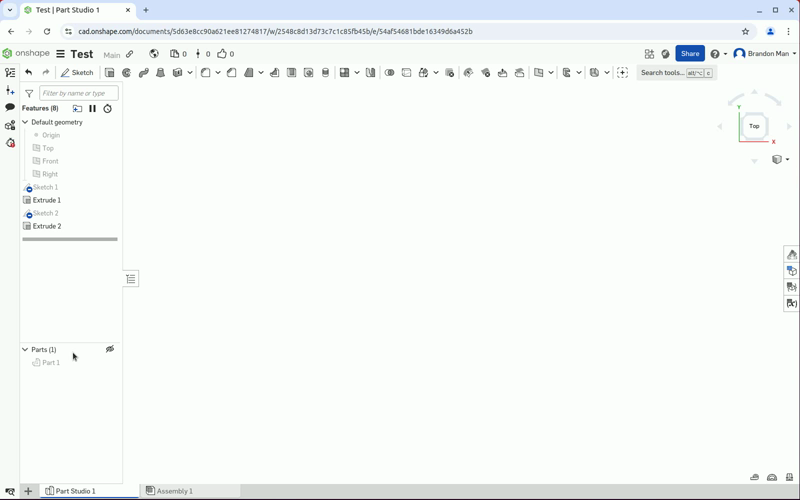
key_up(shift)
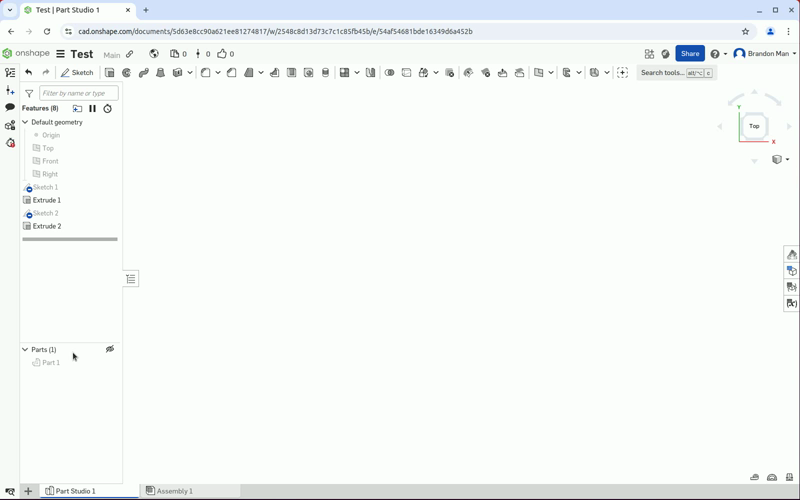
mouse_move(73, 352)
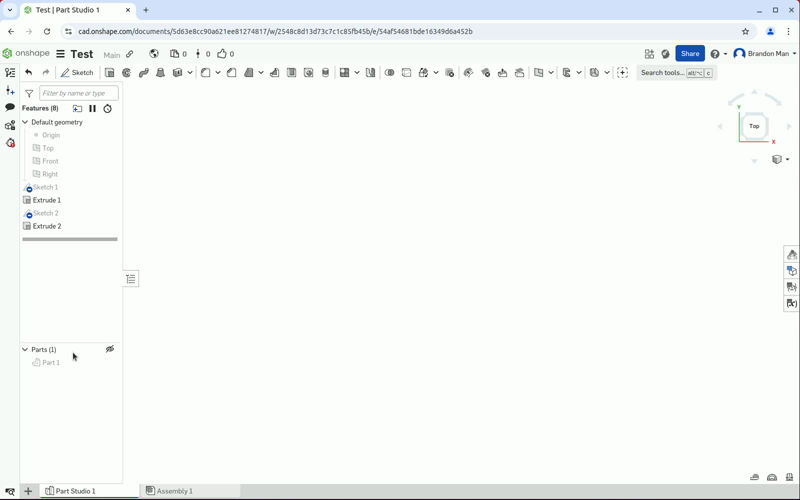
key(shift+y)
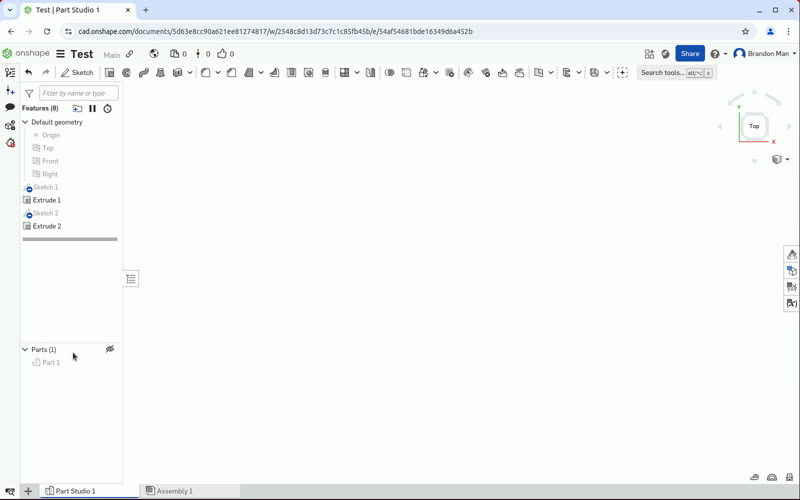
key(shift+s)
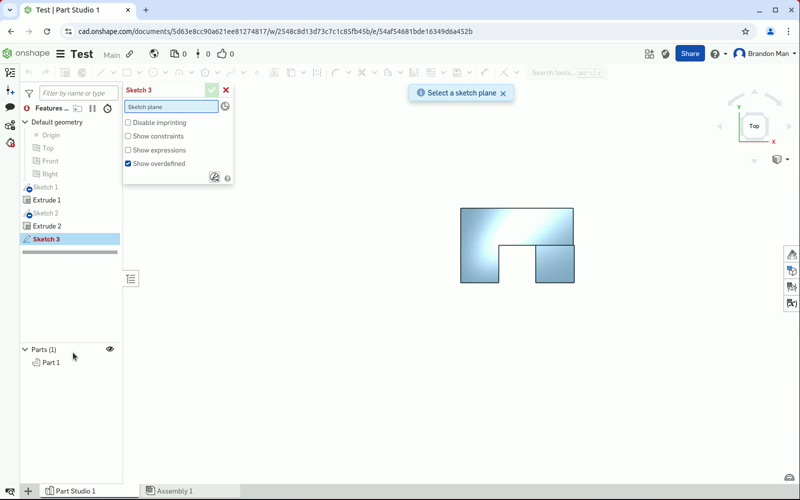
mouse_move(73, 150)
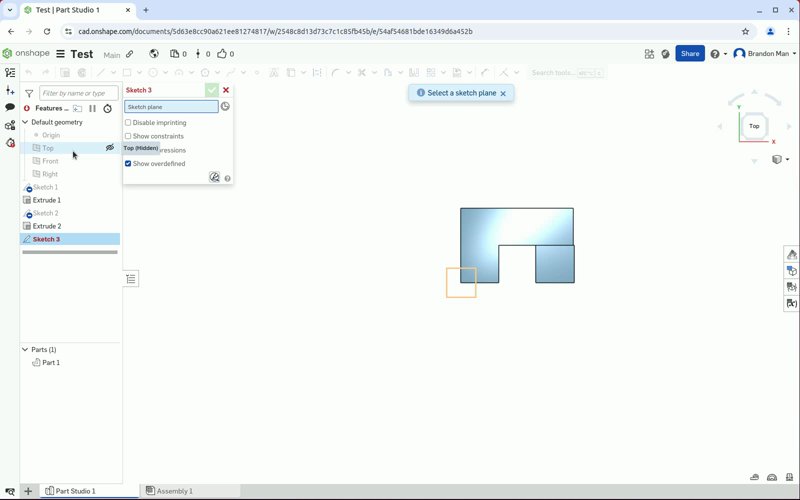
click(73, 150)
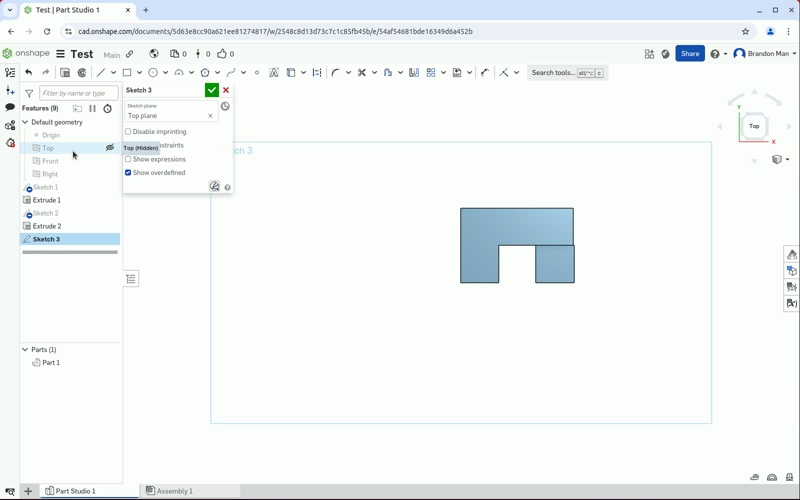
mouse_move(73, 352)
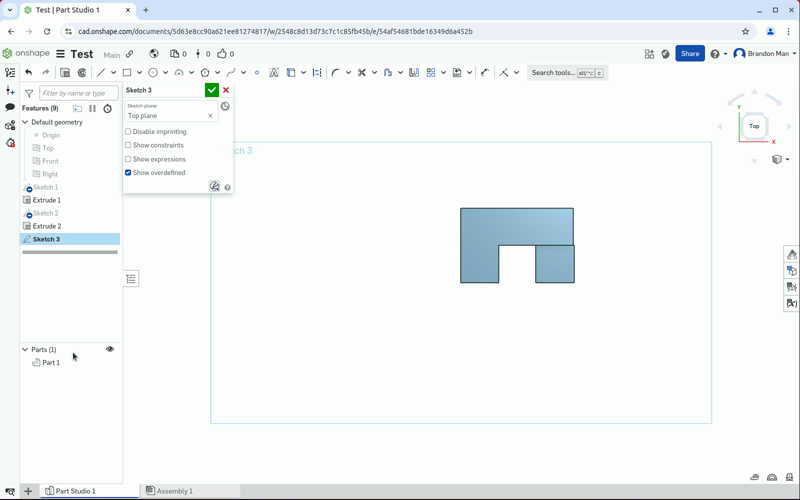
key(y)
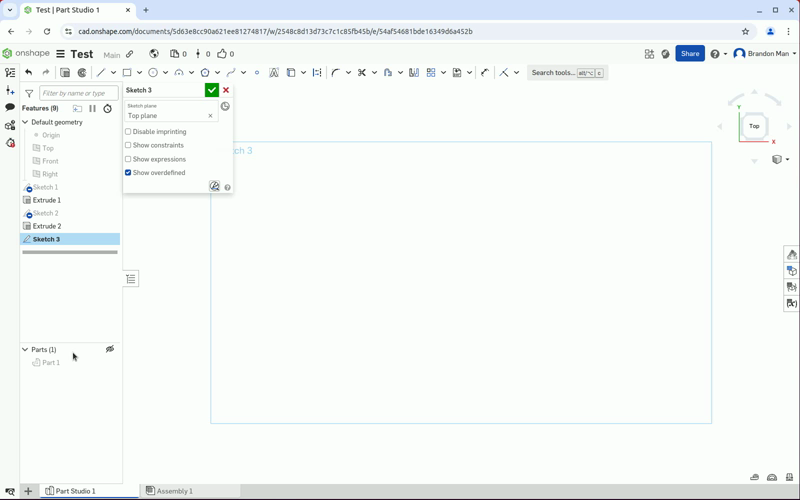
key(l)
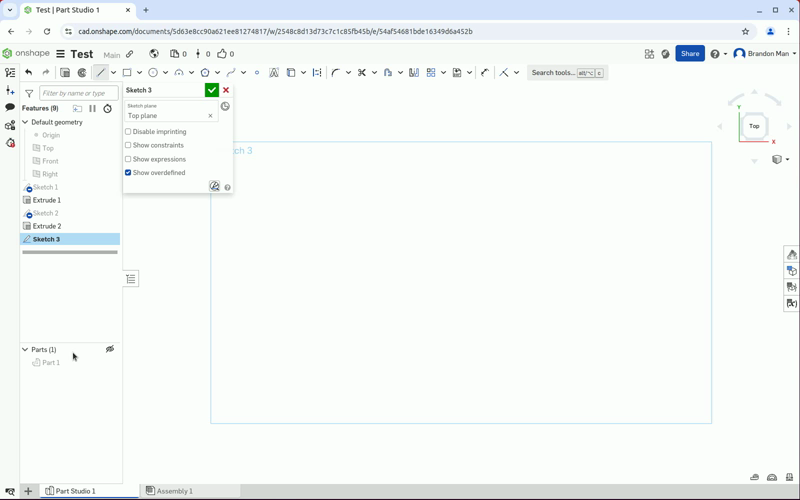
key_down(shift)
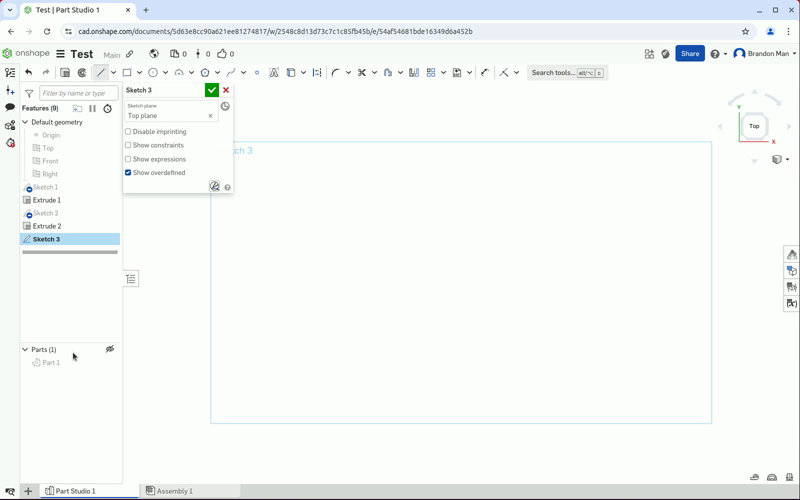
mouse_move(535, 282)
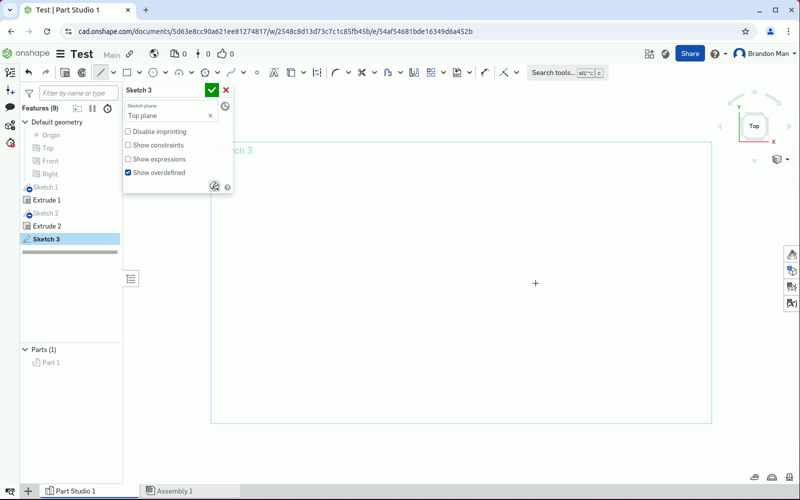
click(535, 282)
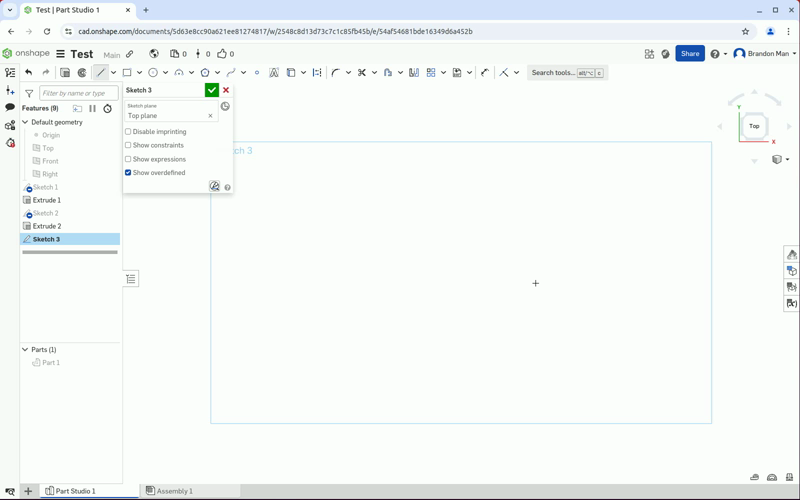
key_up(shift)
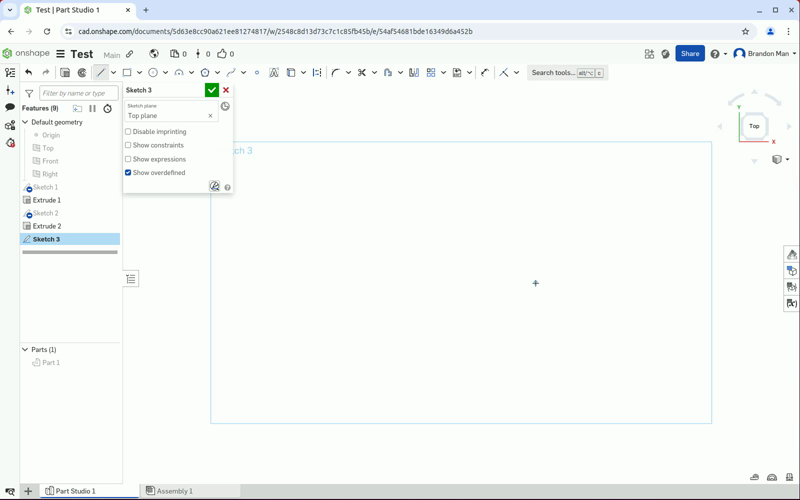
key_down(shift)
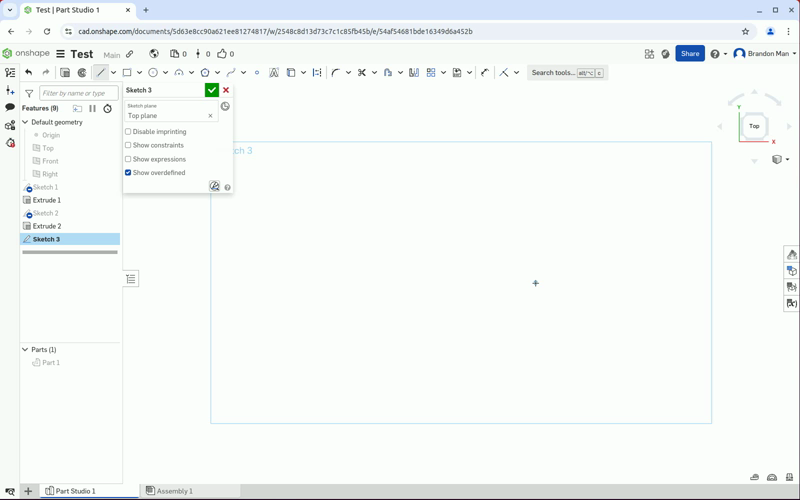
mouse_move(565, 282)
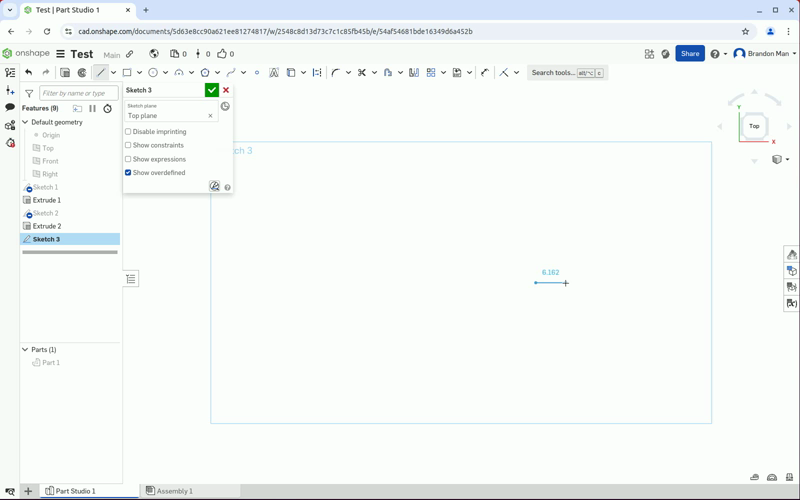
mouse_move(574, 282)
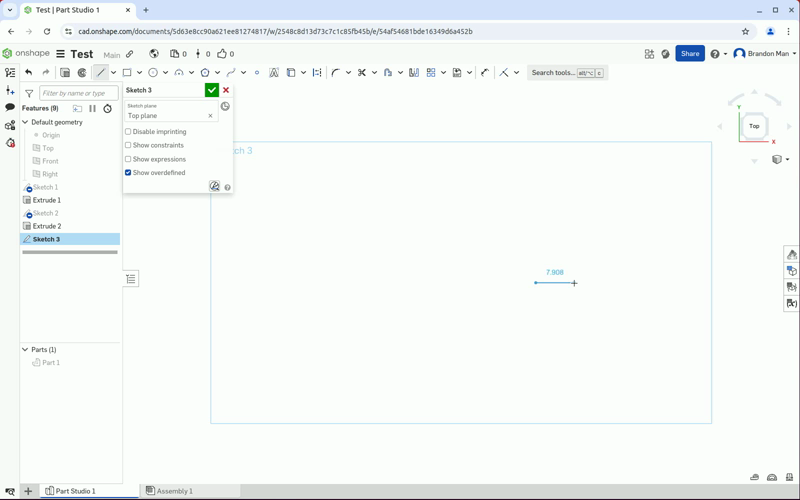
click(574, 282)
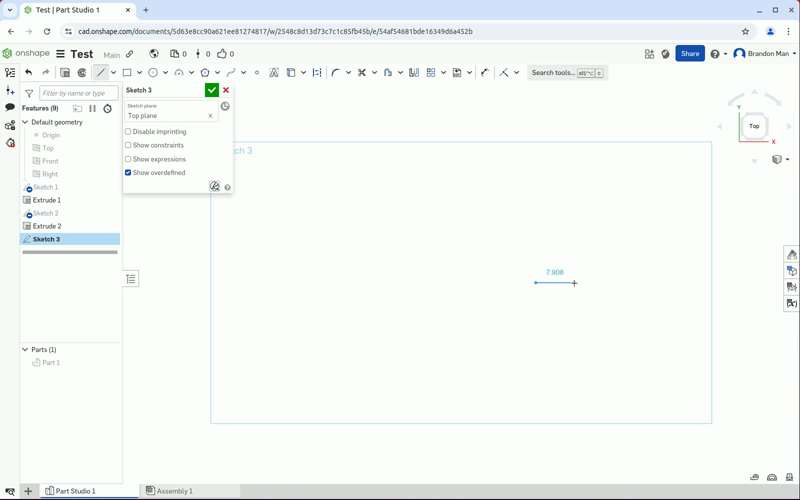
key_up(shift)
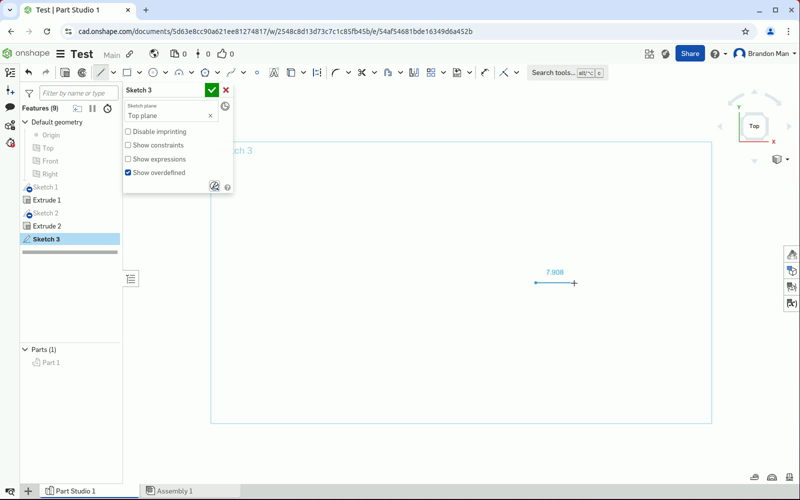
key_down(shift)
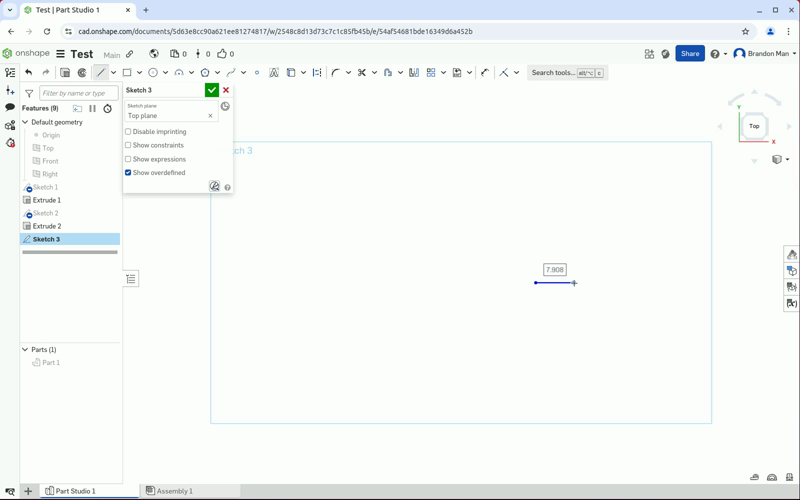
mouse_move(589, 282)
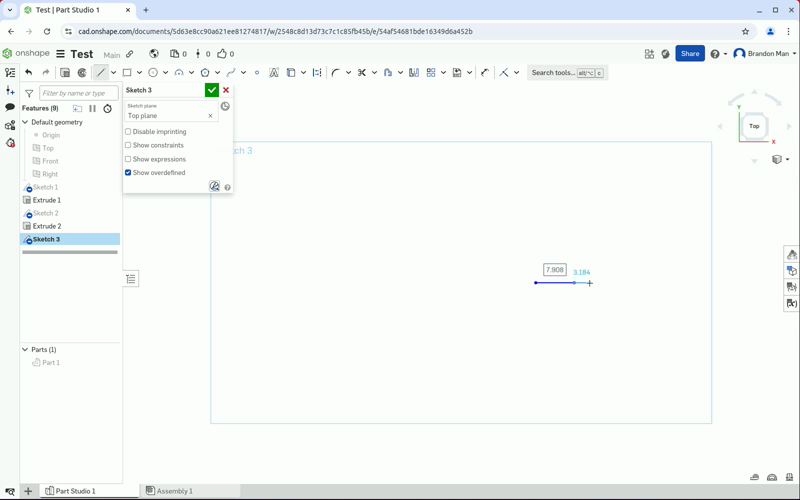
mouse_move(574, 263)
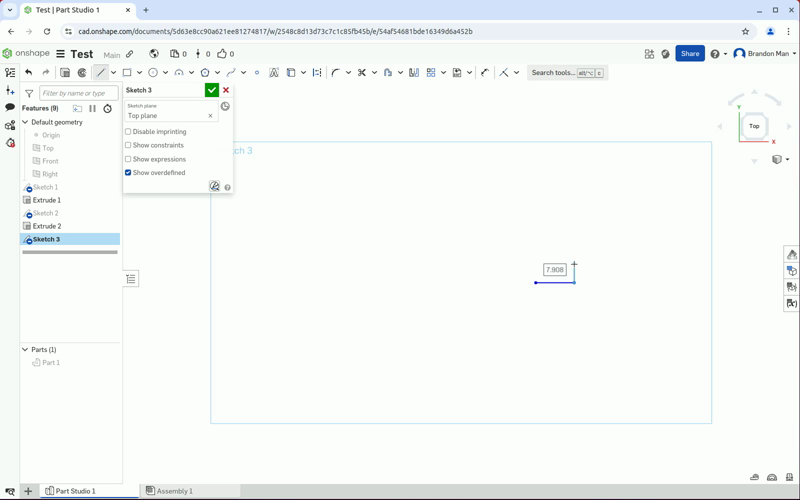
click(574, 263)
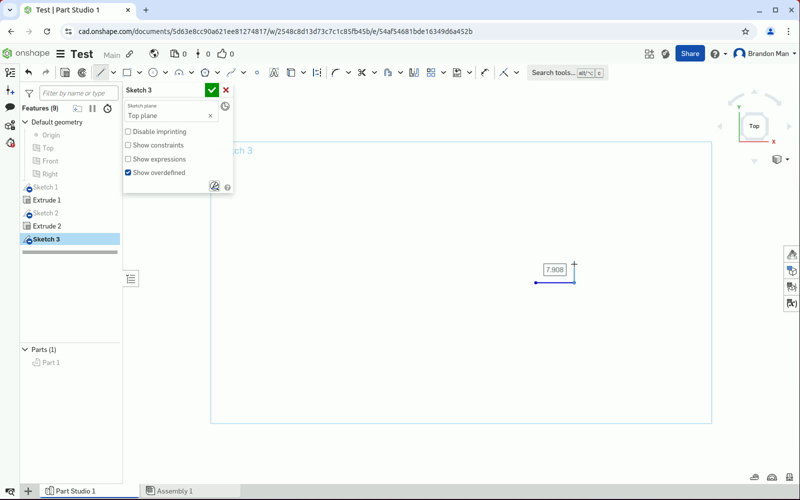
key_up(shift)
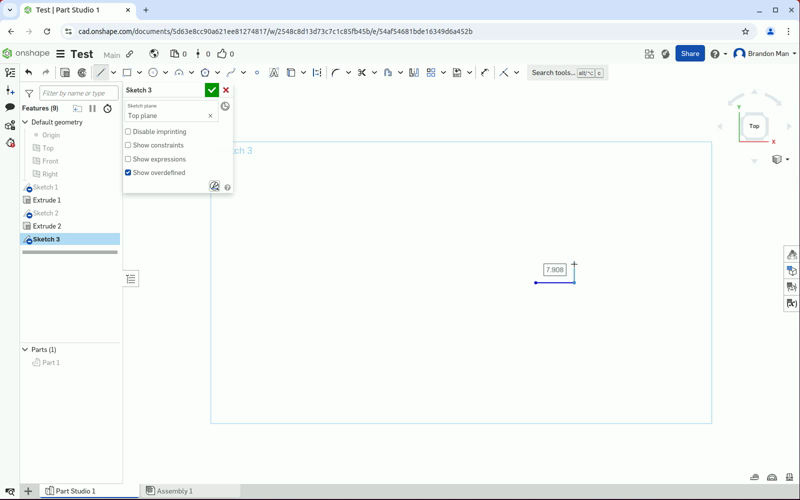
key_down(shift)
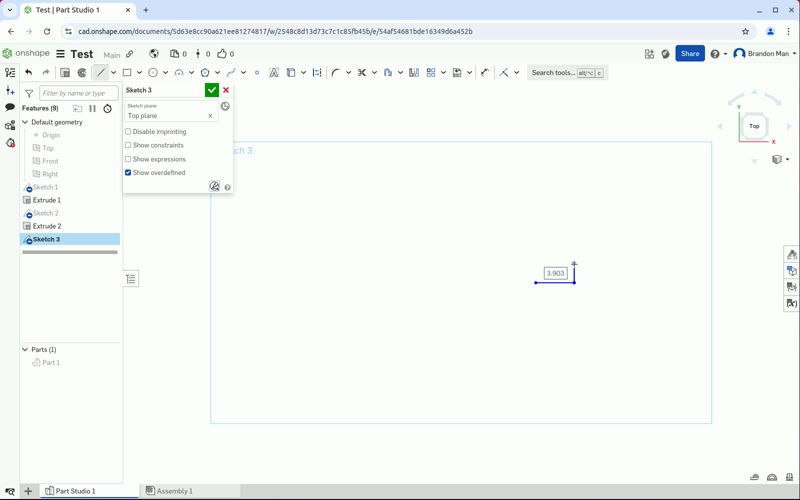
mouse_move(589, 263)
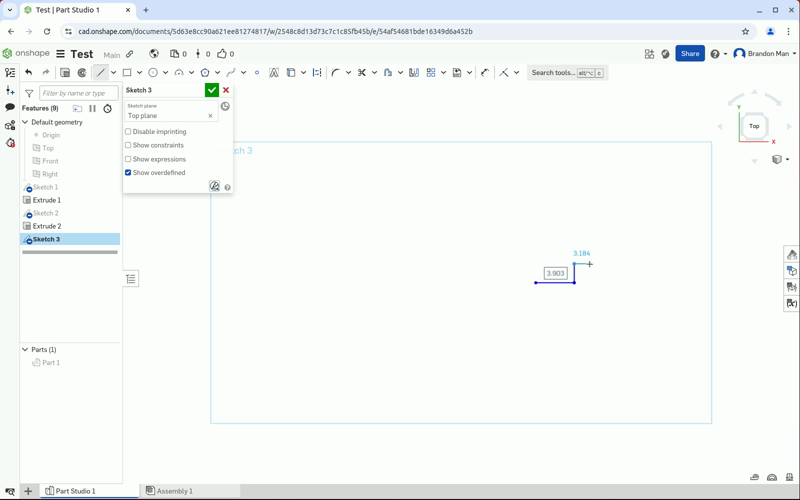
mouse_move(535, 263)
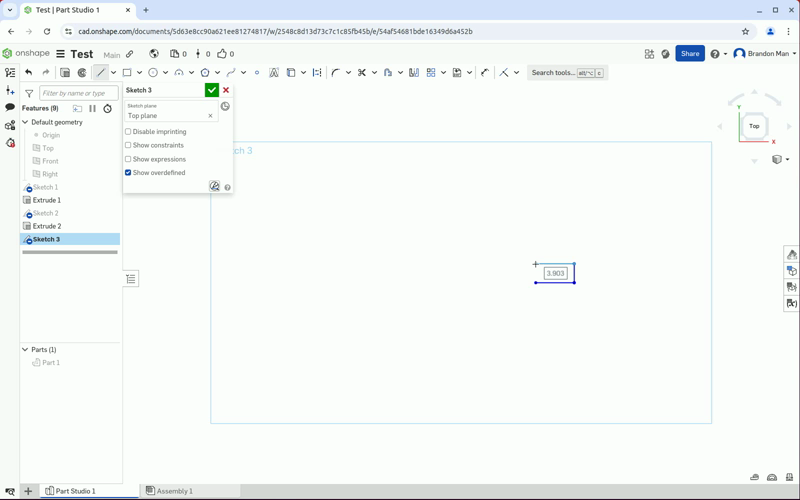
click(535, 263)
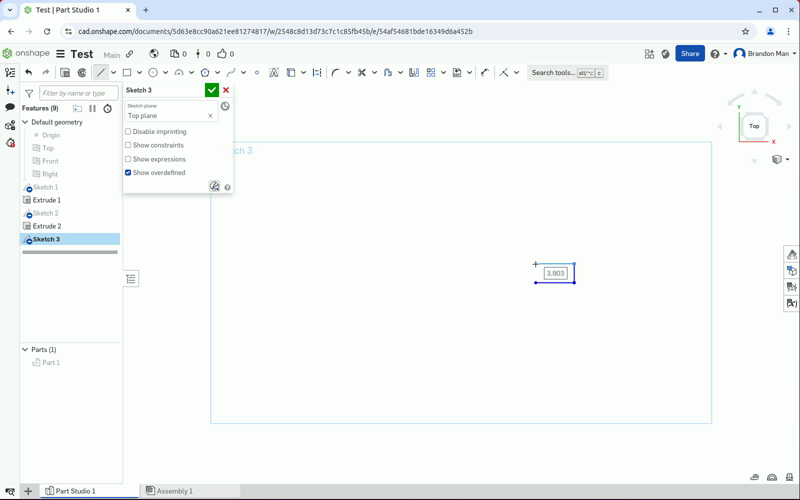
key_up(shift)
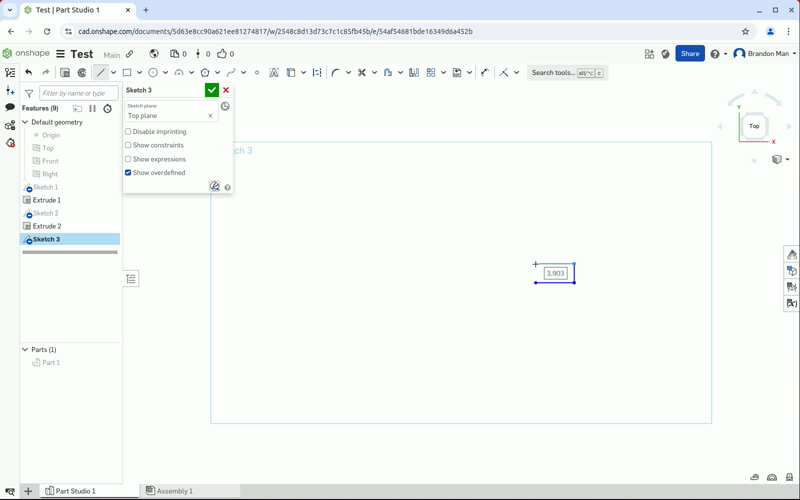
mouse_move(565, 263)
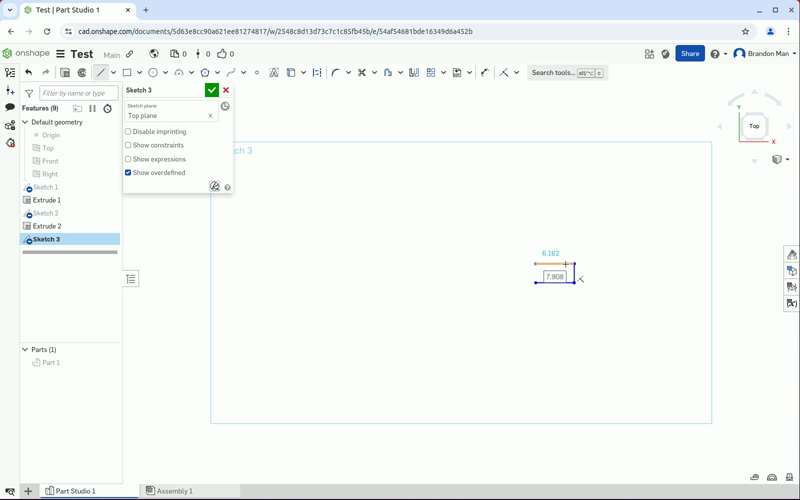
key_down(shift)
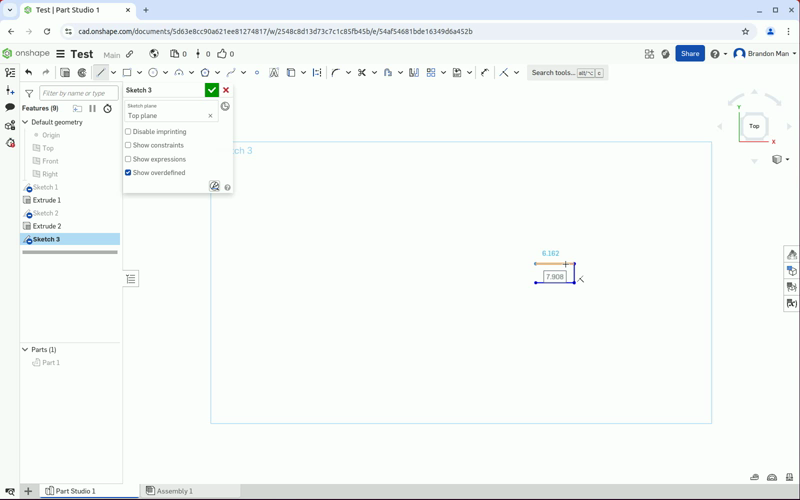
mouse_move(535, 282)
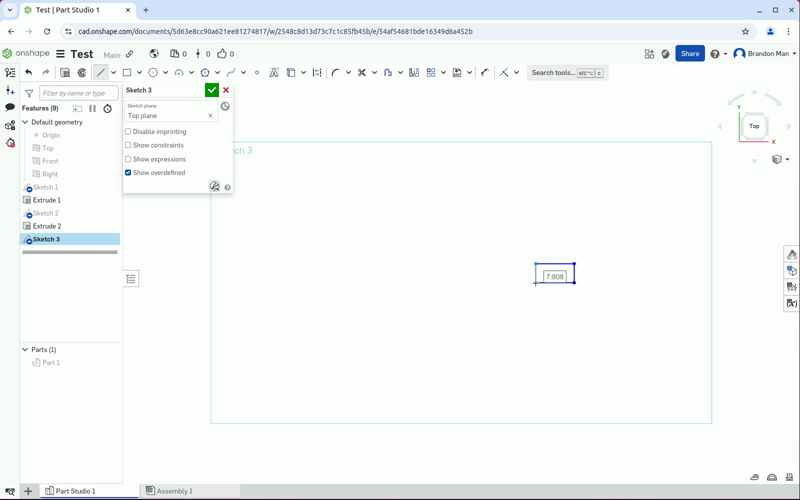
key_up(shift)
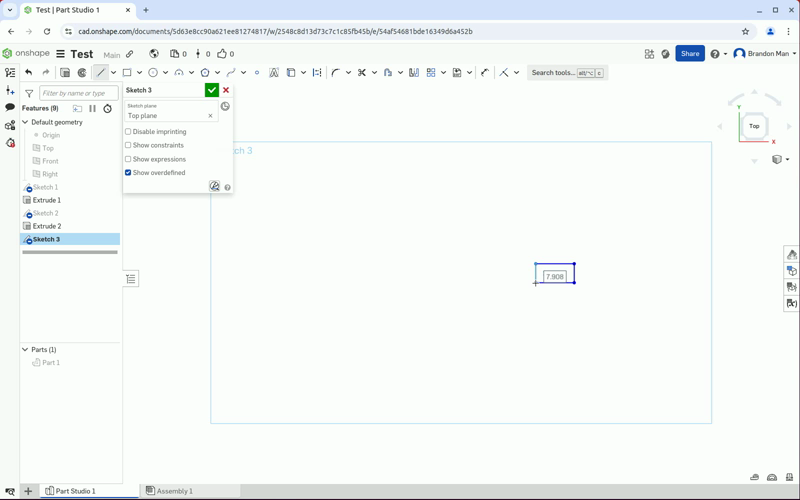
click(535, 282)
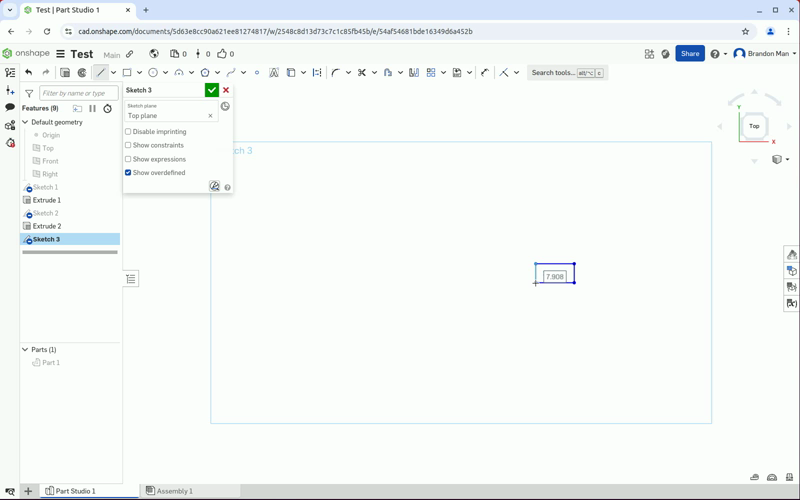
key(esc)
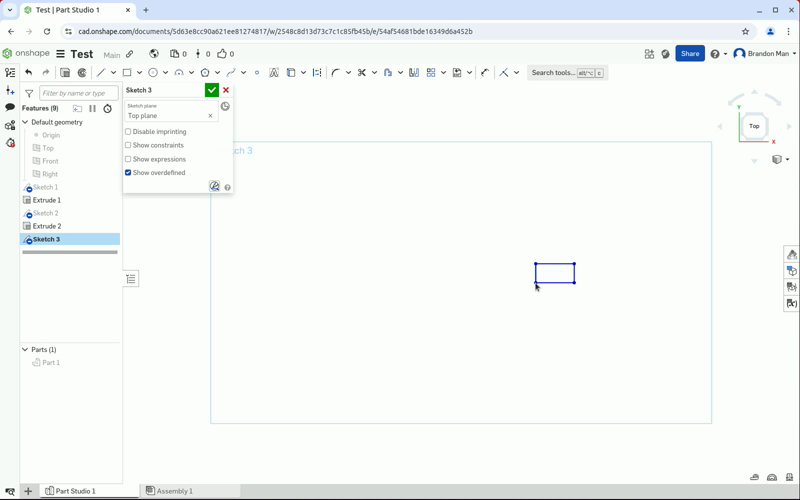
mouse_move(553, 281)
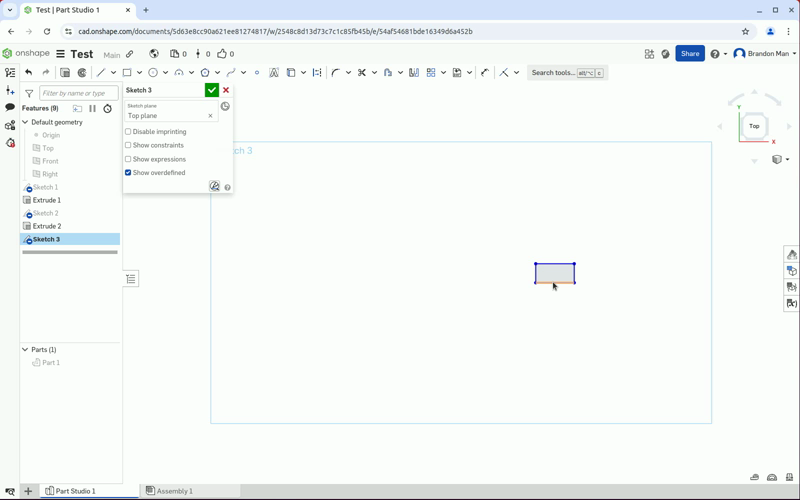
scroll(6)
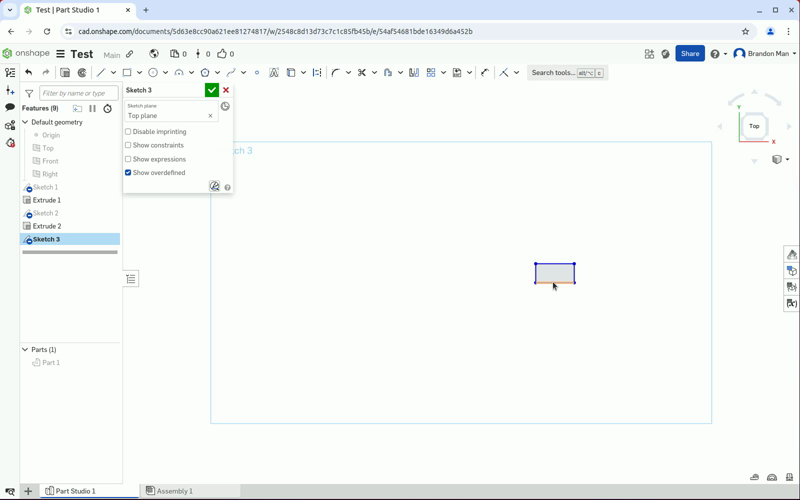
scroll(6)
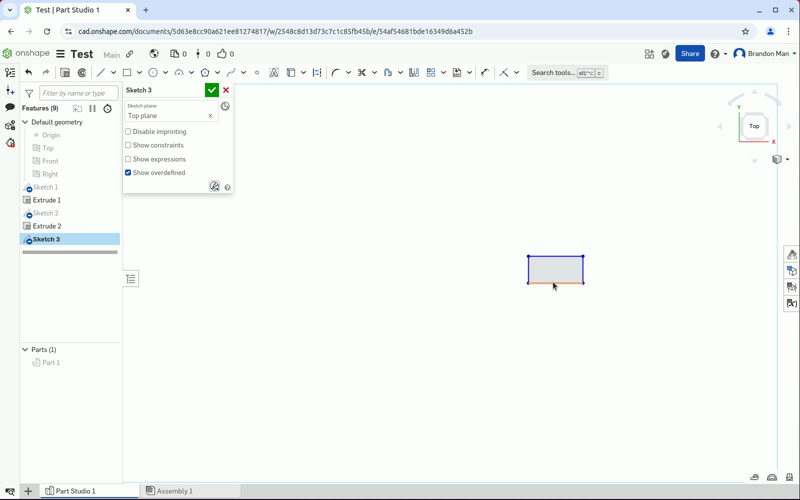
scroll(6)
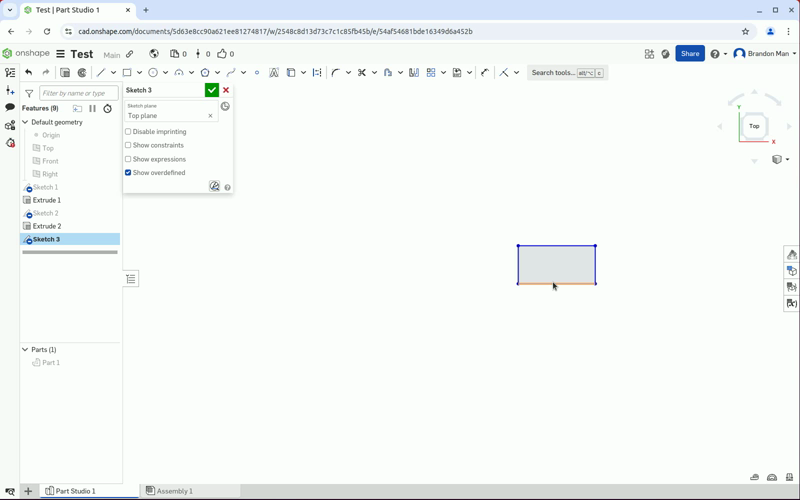
scroll(6)
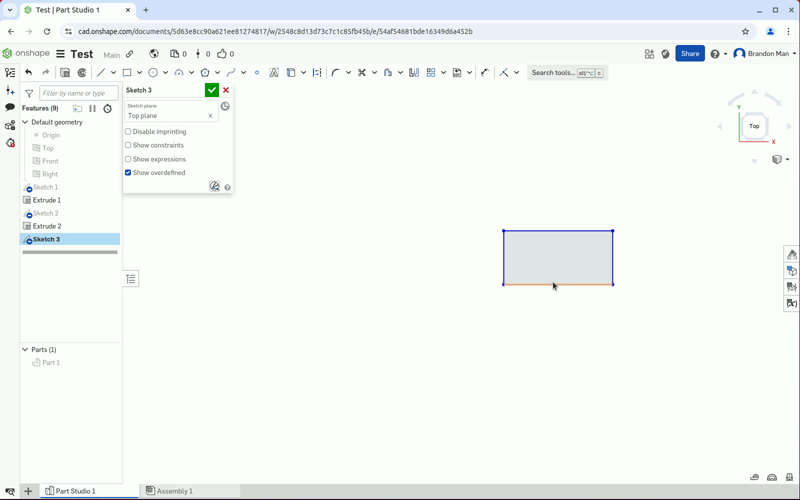
scroll(6)
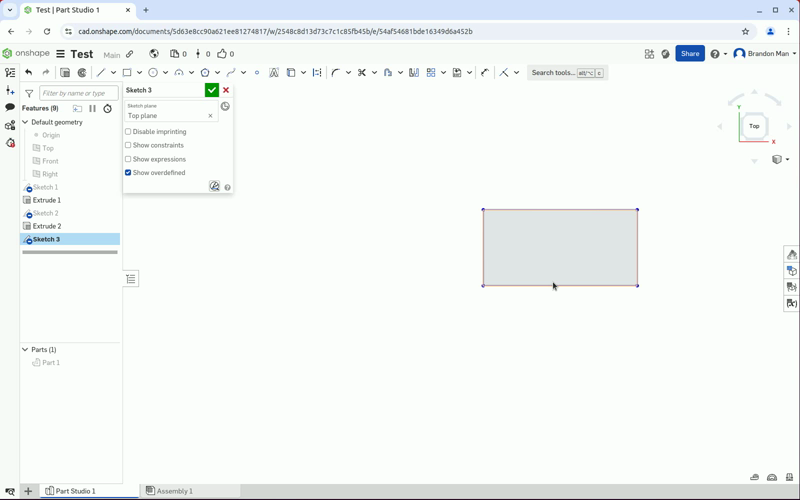
scroll(6)
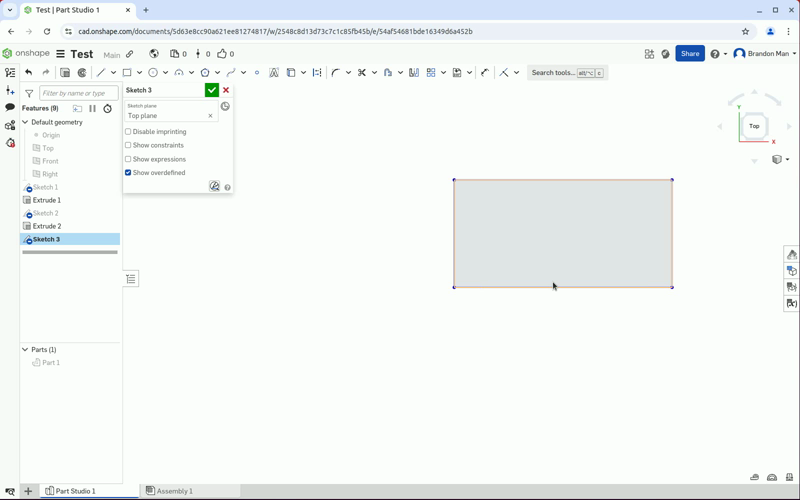
scroll(6)
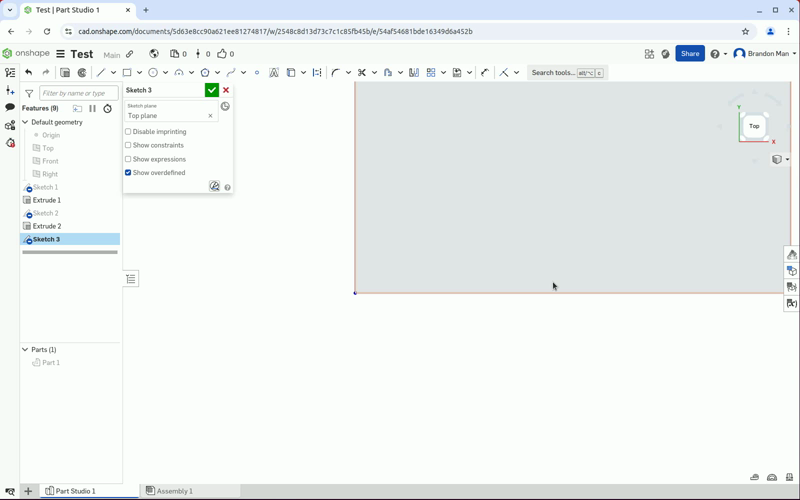
click(553, 281)
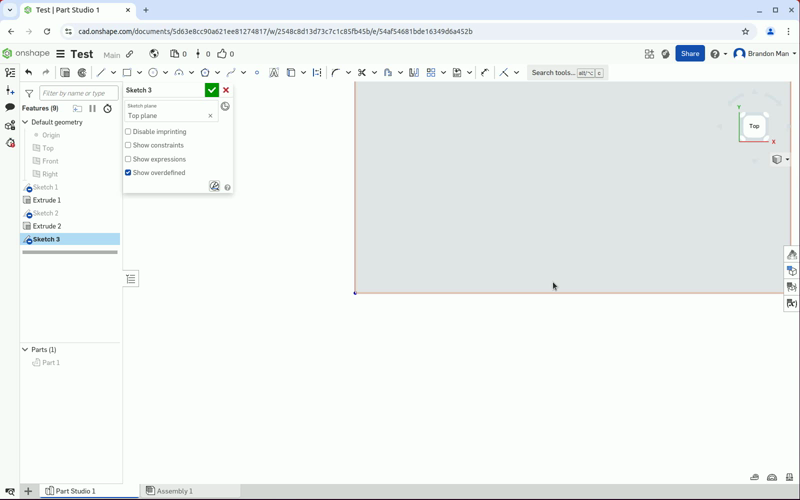
scroll(-6)
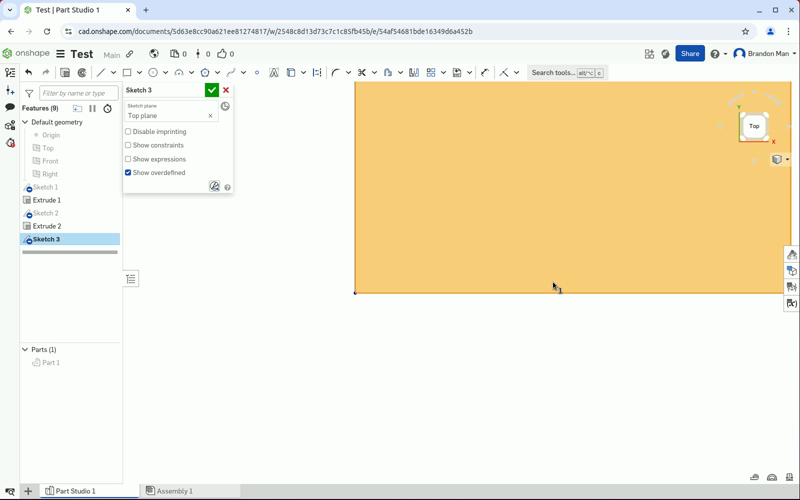
scroll(-6)
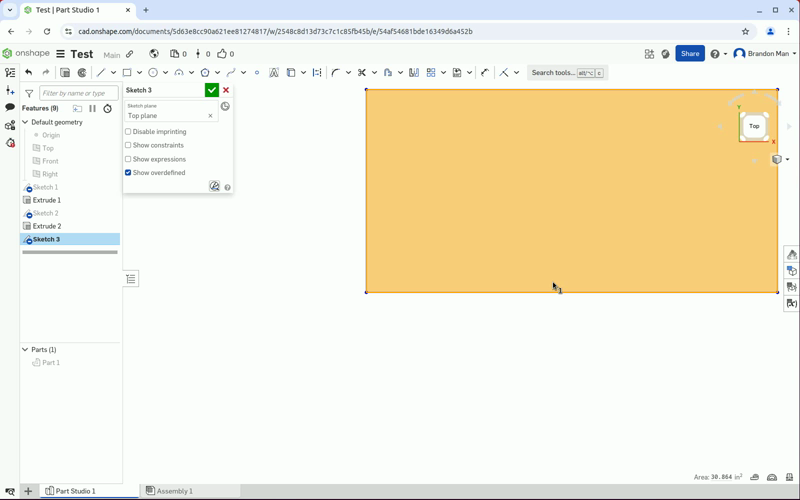
scroll(-6)
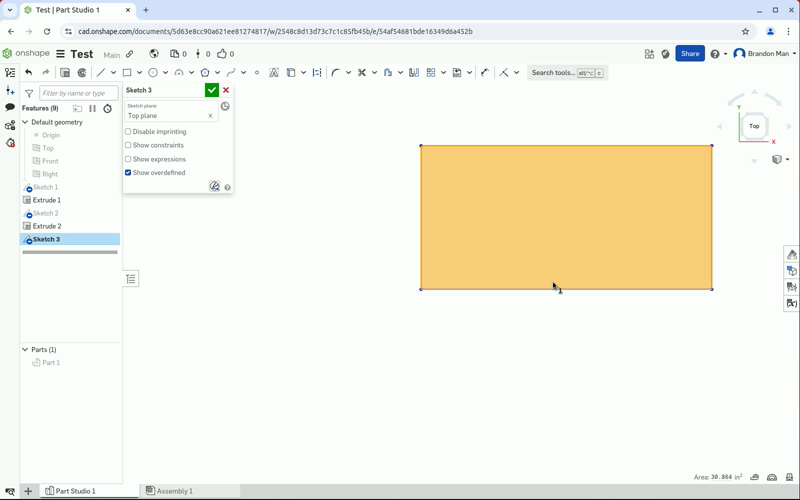
scroll(-6)
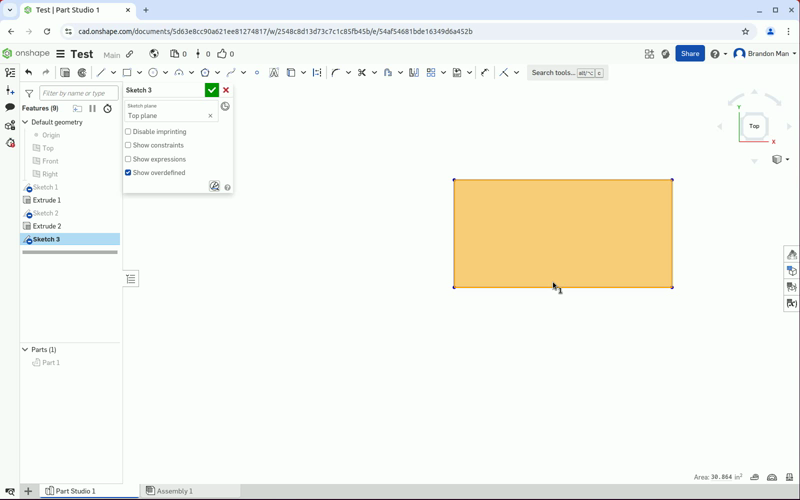
scroll(-6)
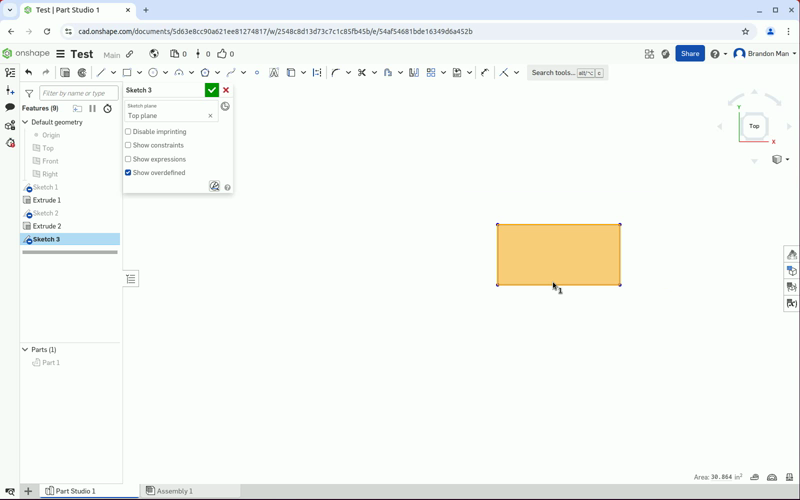
scroll(-6)
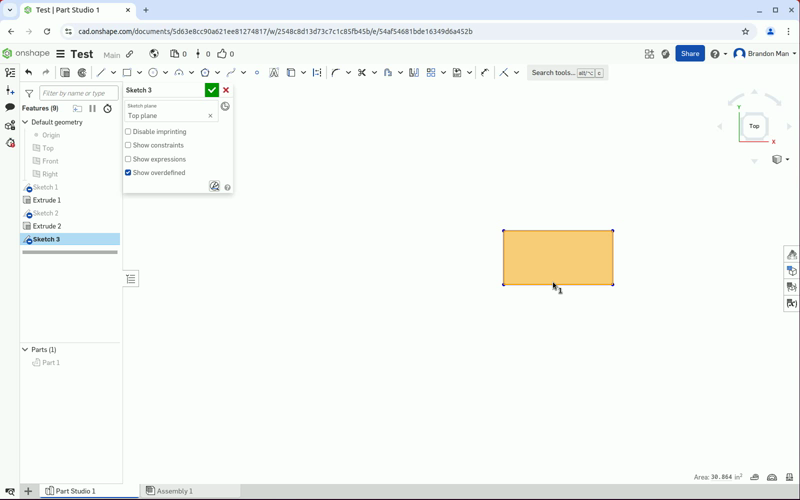
scroll(-6)
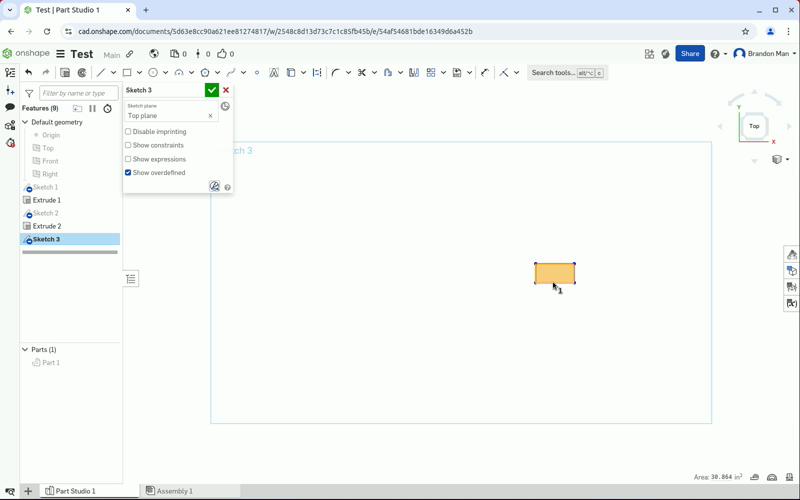
mouse_move(73, 352)
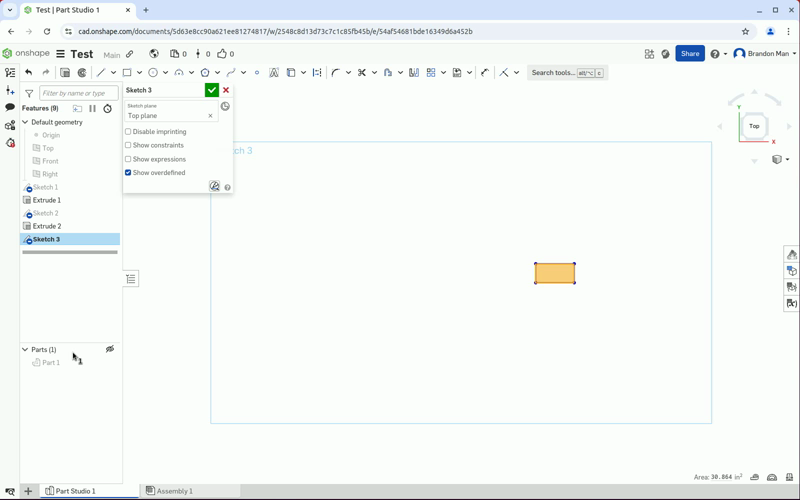
key(shift+y)
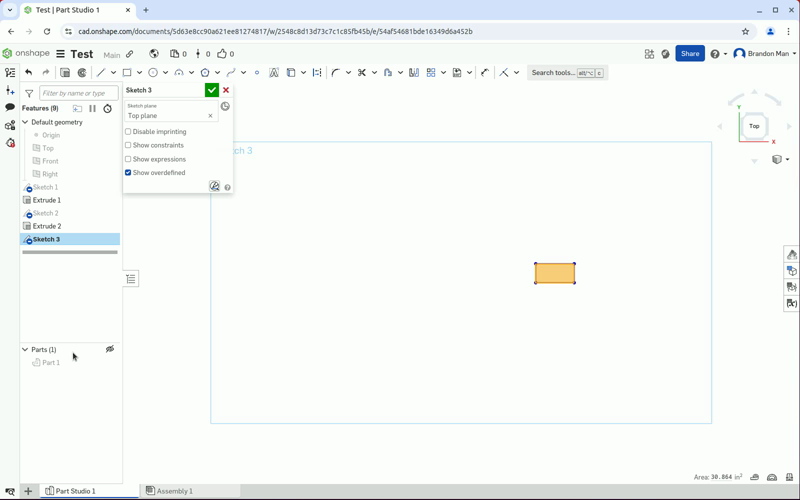
key(shift+e)
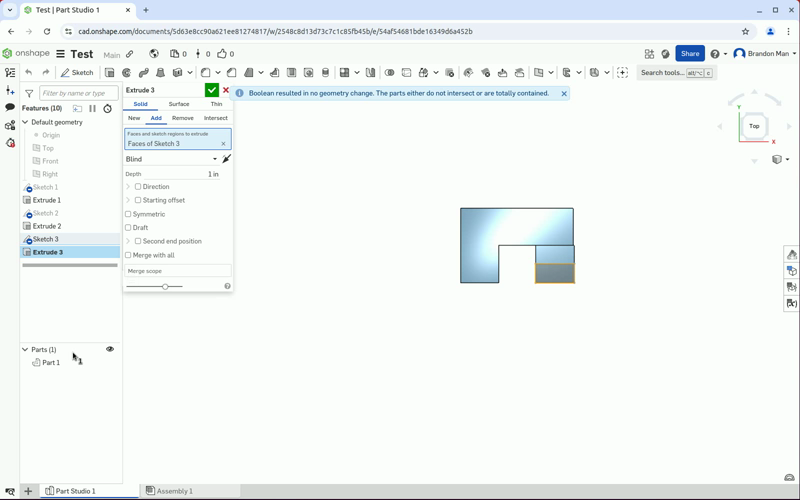
mouse_move(143, 106)
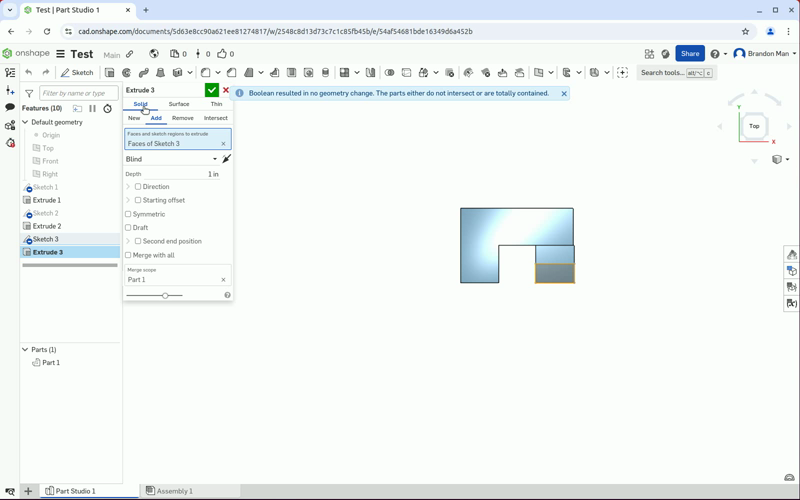
click(143, 106)
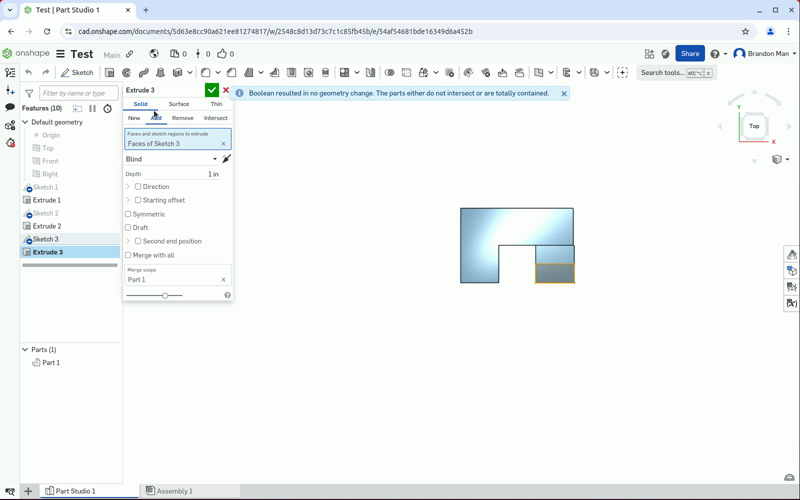
mouse_move(186, 120)
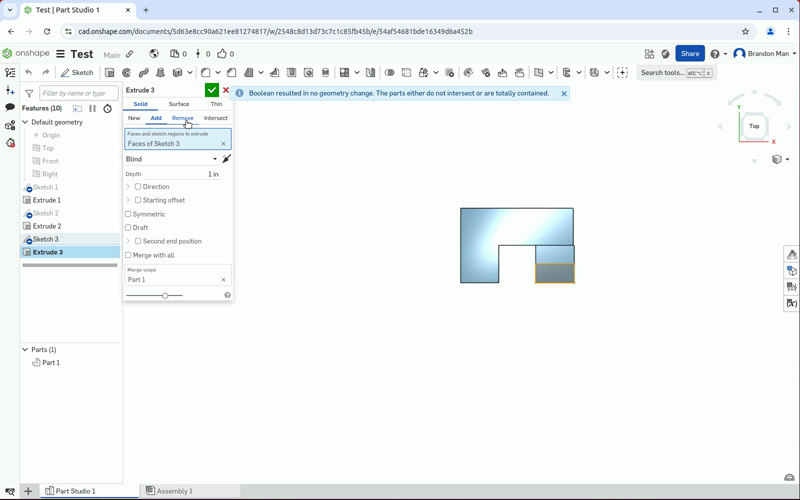
click(186, 120)
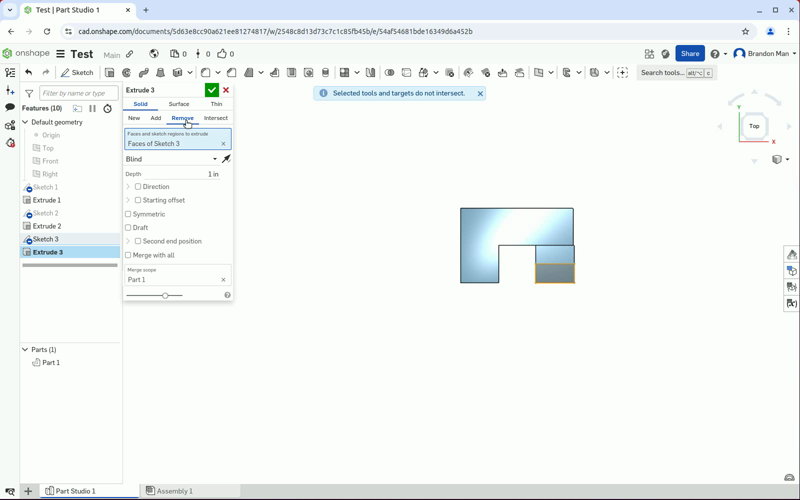
key(tab, 4)
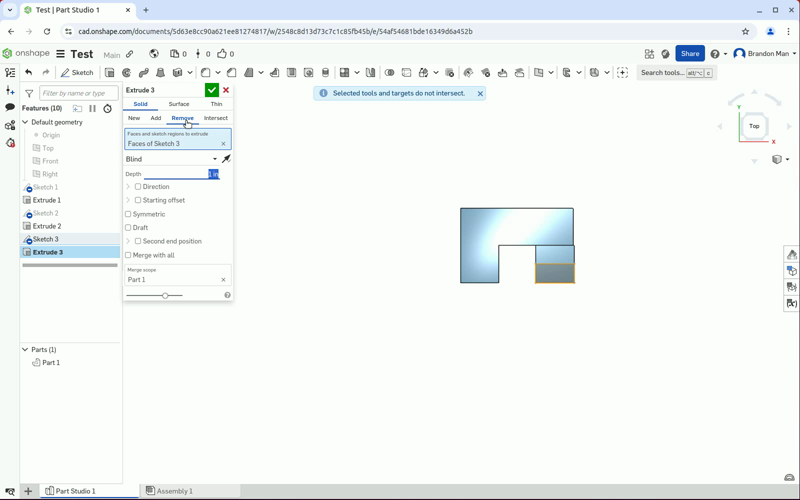
text(-7.703)
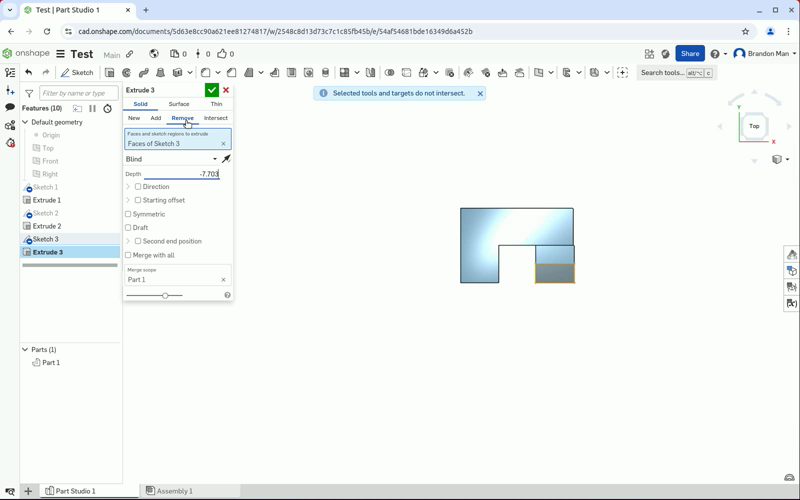
key(tab, 6)
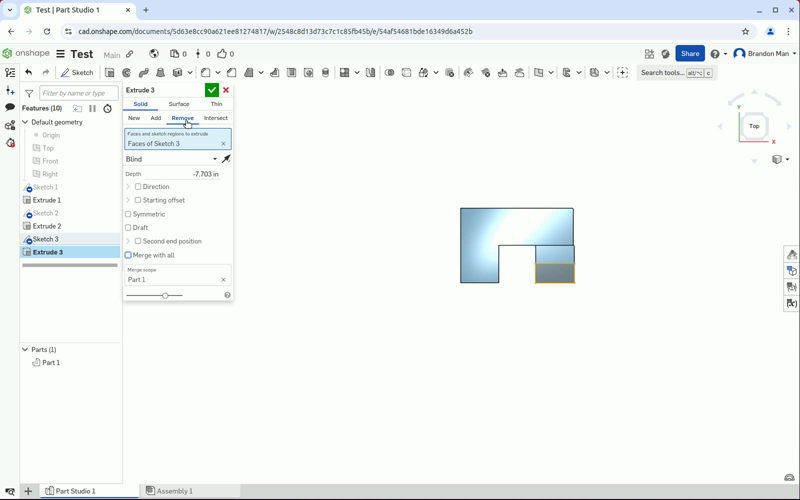
key(space)
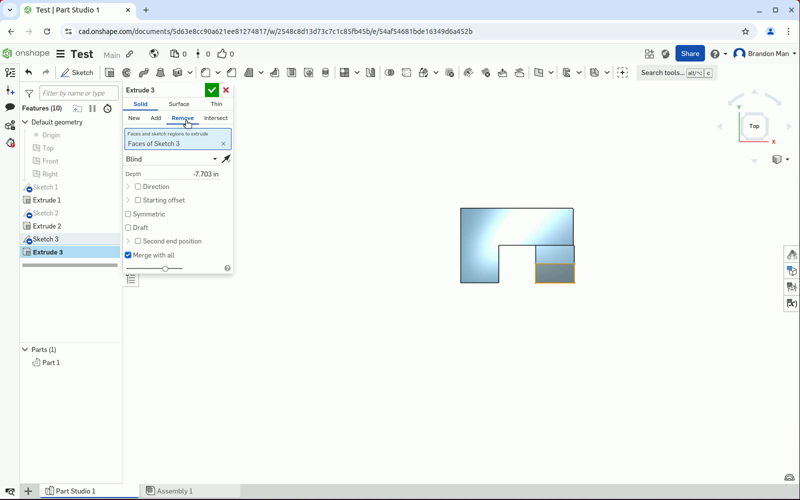
key(enter)
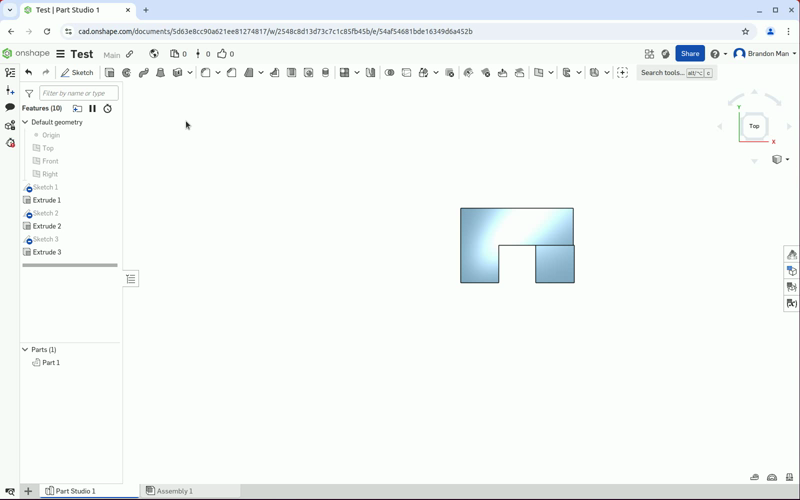
key(shift+h)
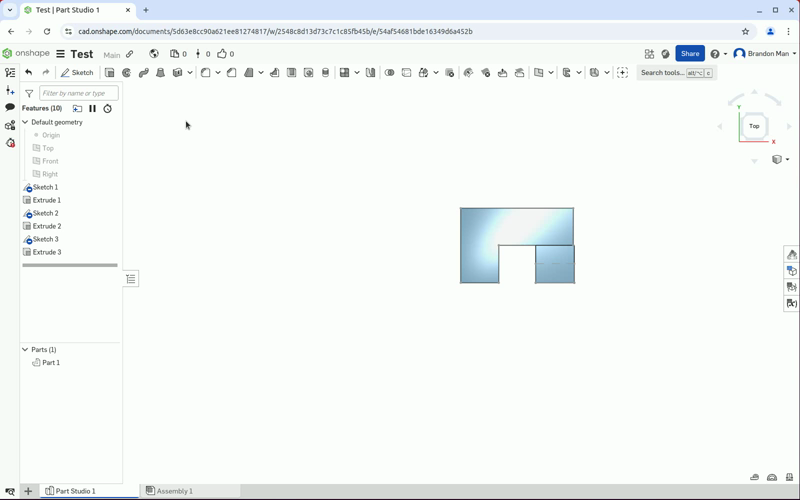
key(shift+h)
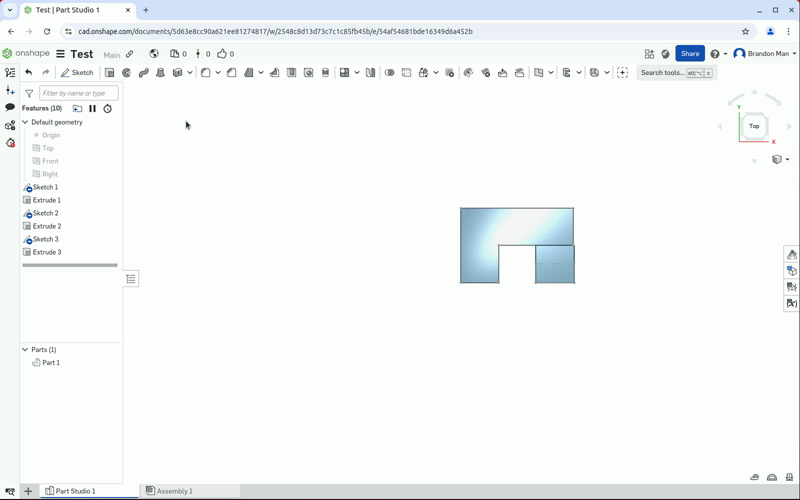
key(shift+7)
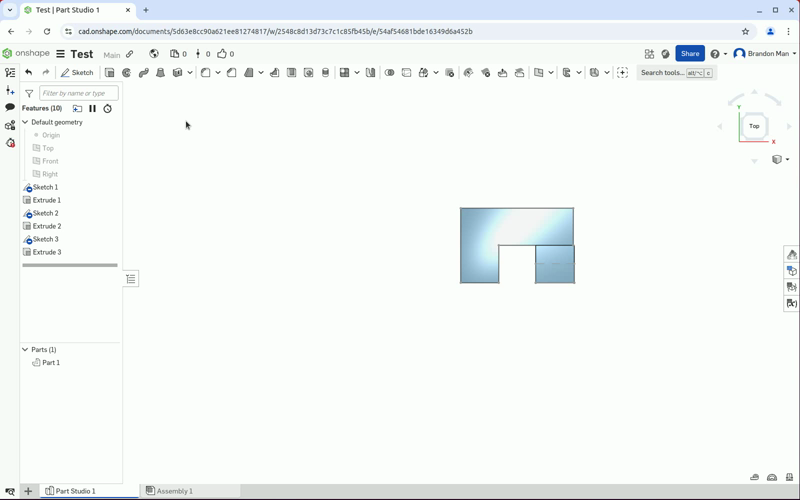
key(up, 3)
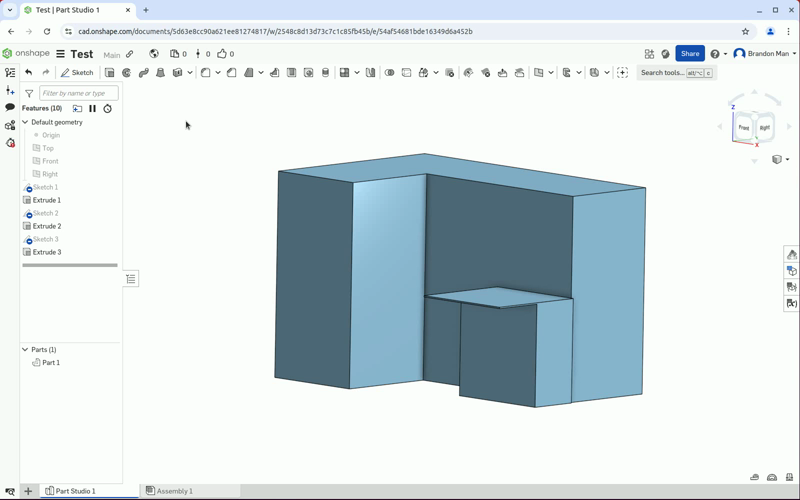
key(left, 3)
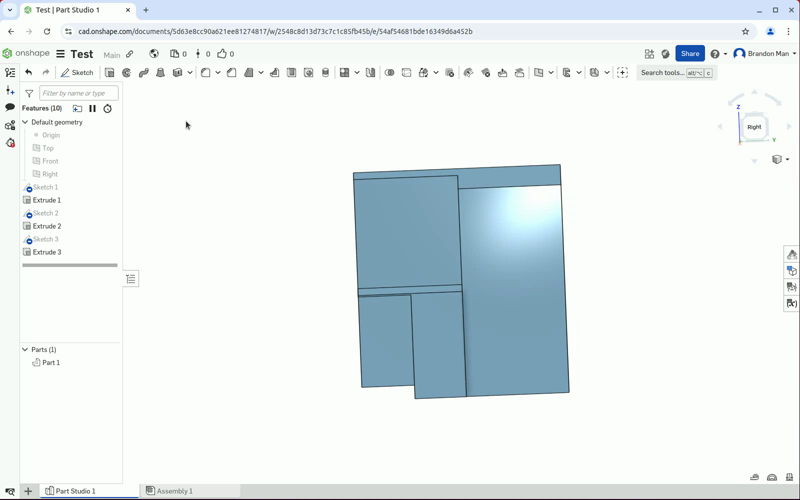
key(right, 3)
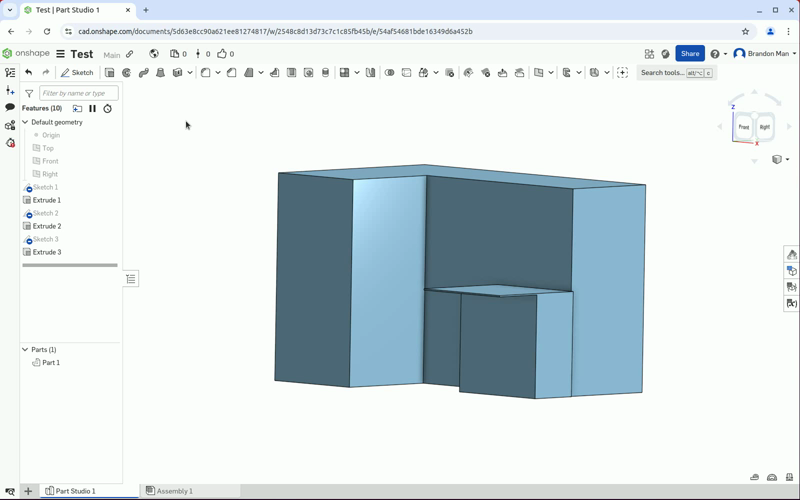
key(down, 3)
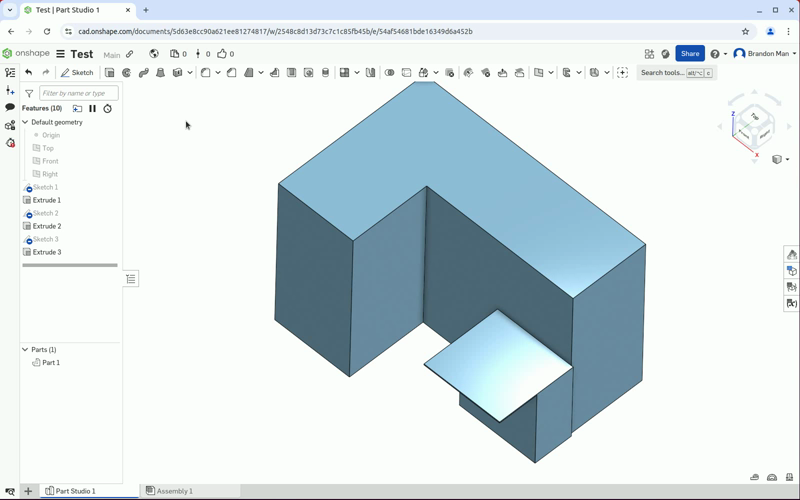
mouse_move(73, 189)
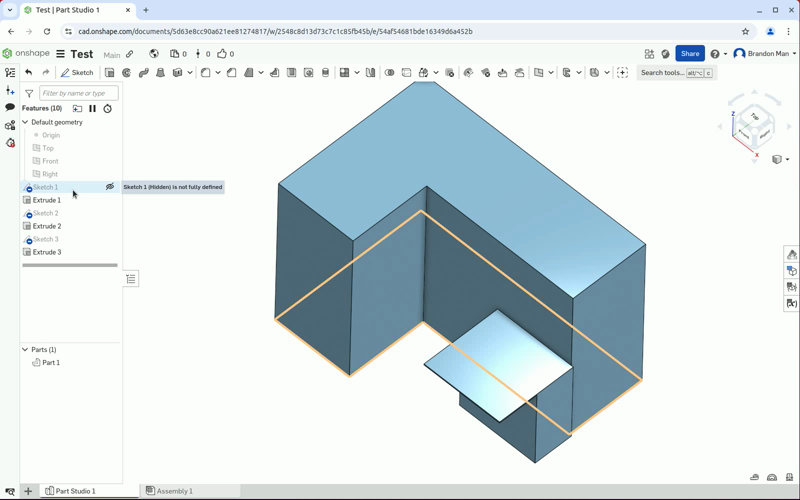
click(73, 189)